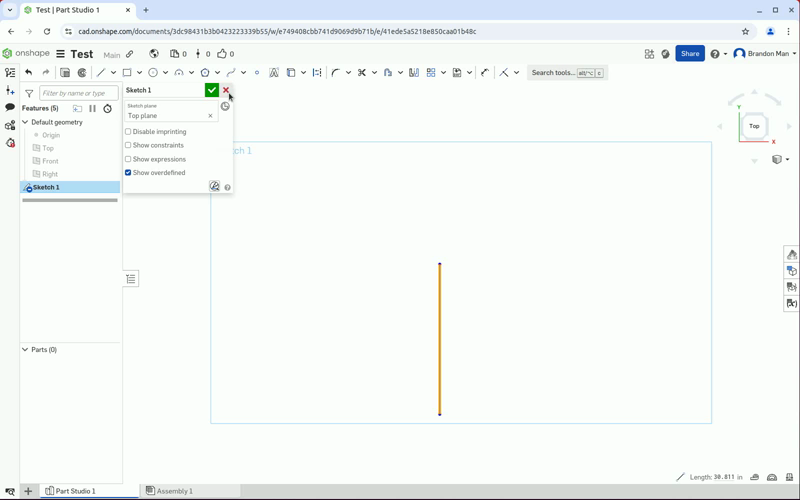
key(shift+h)
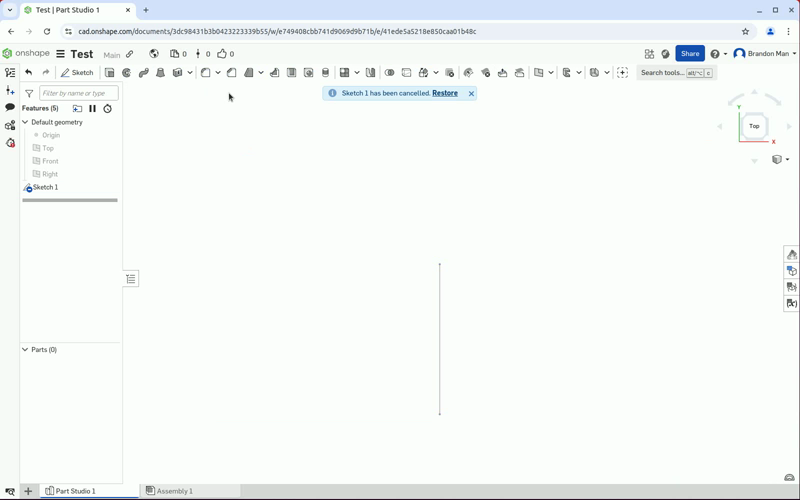
key(shift+s)
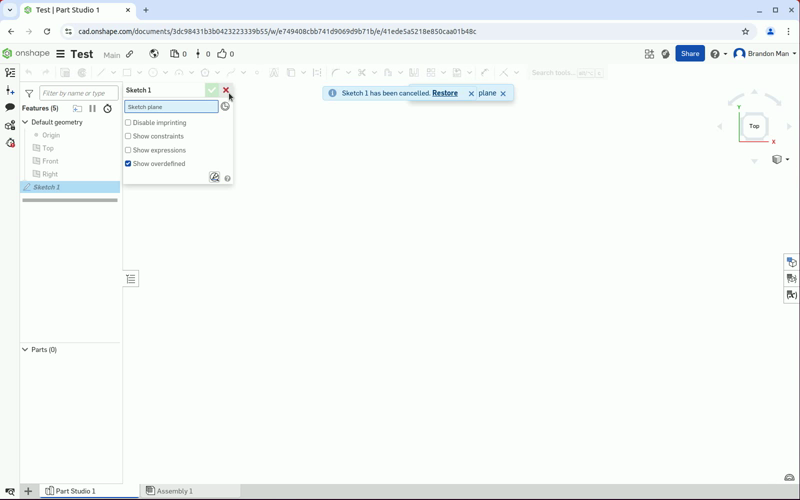
mouse_move(73, 150)
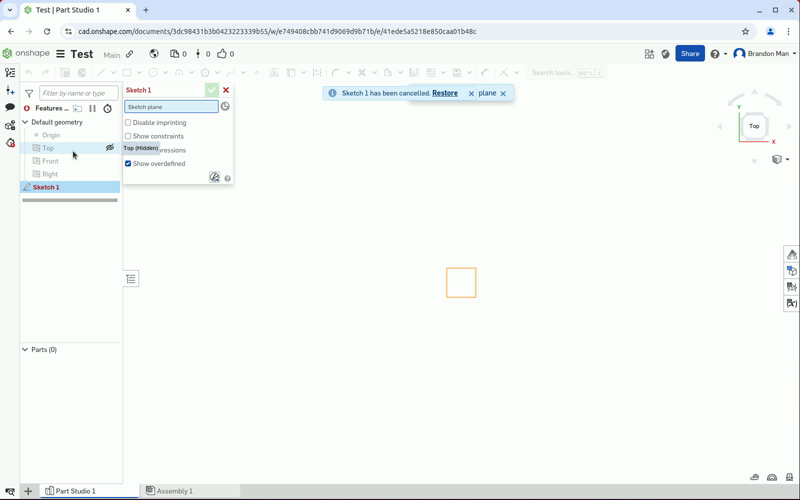
click(73, 150)
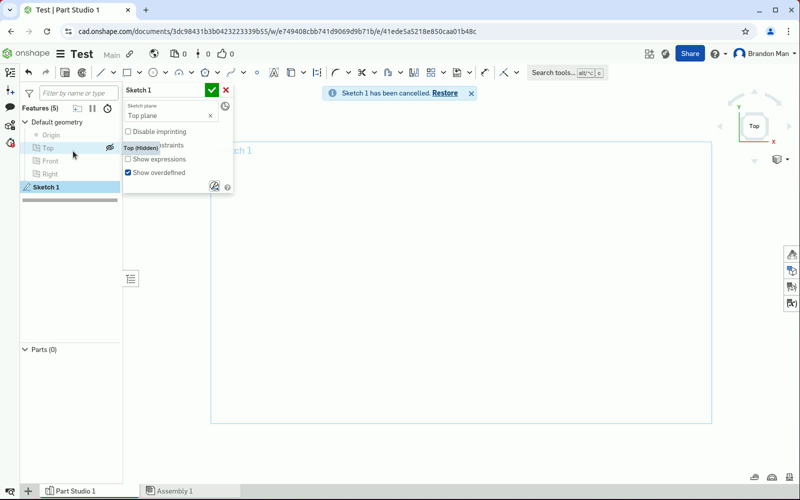
mouse_move(73, 352)
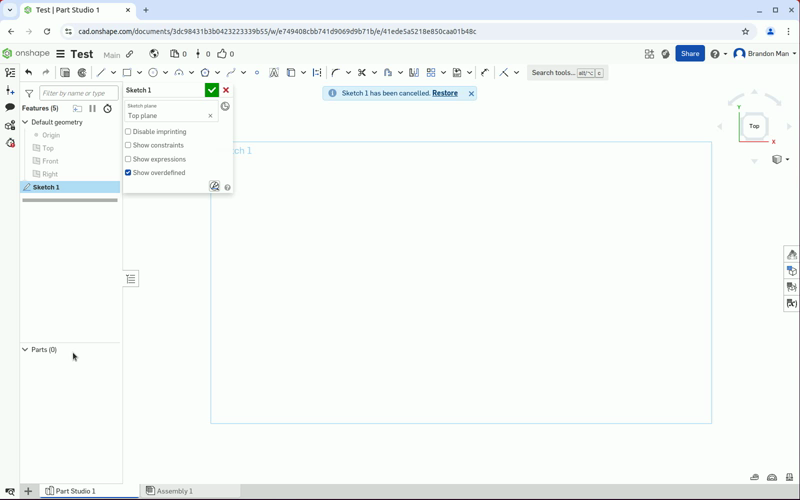
key(y)
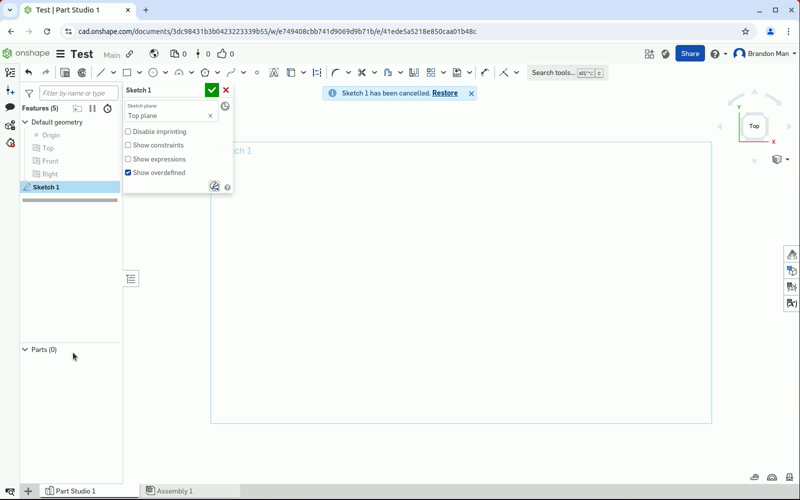
key(a)
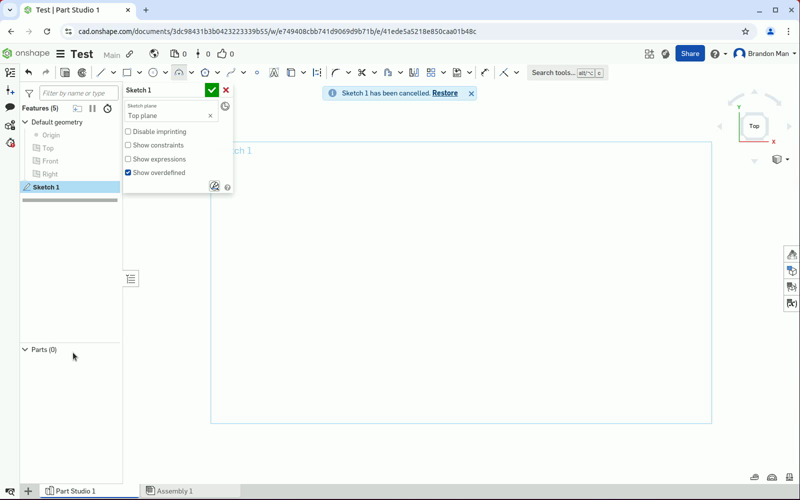
key_down(shift)
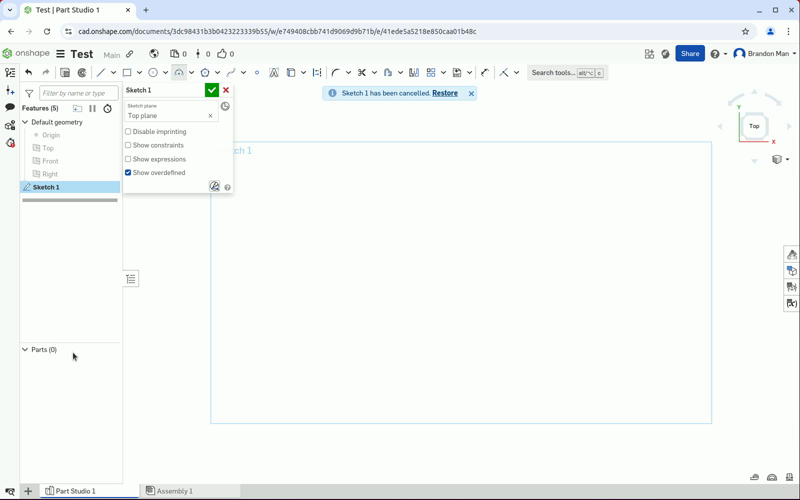
mouse_move(438, 291)
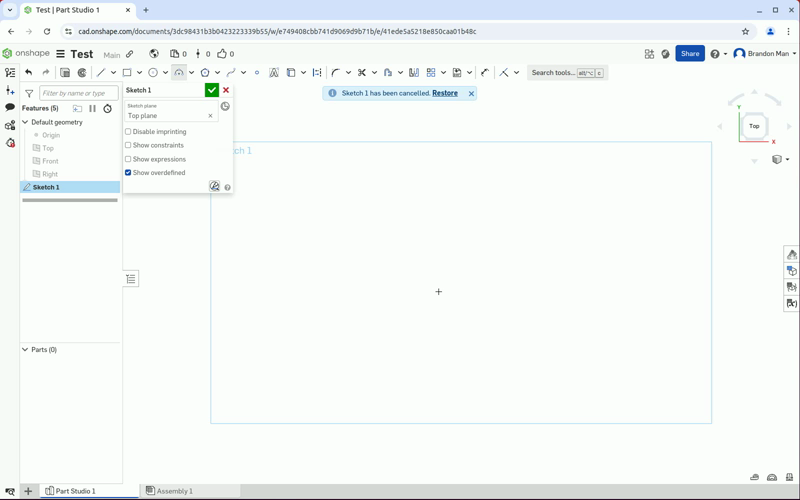
click(438, 291)
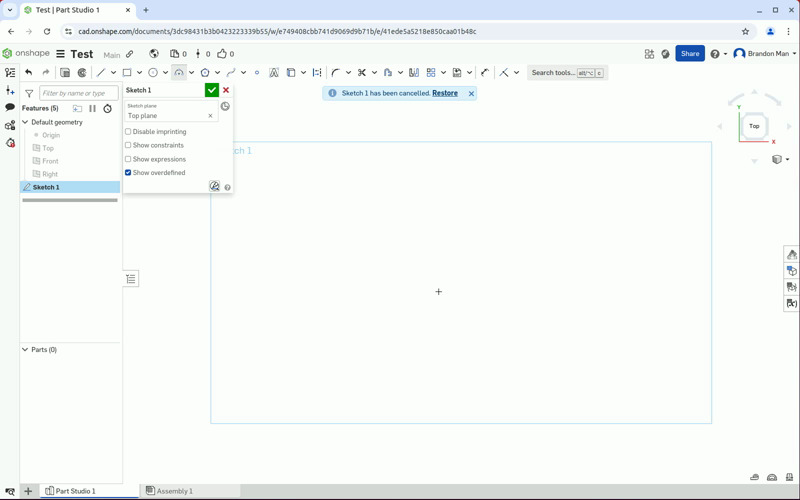
key_up(shift)
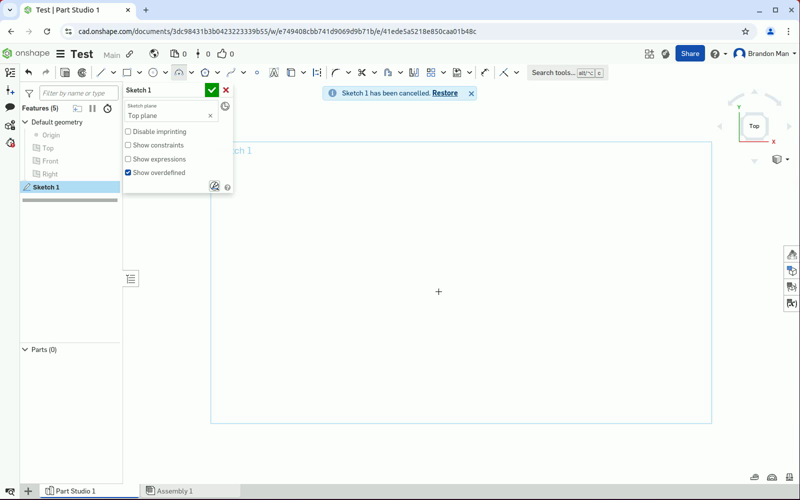
key_down(shift)
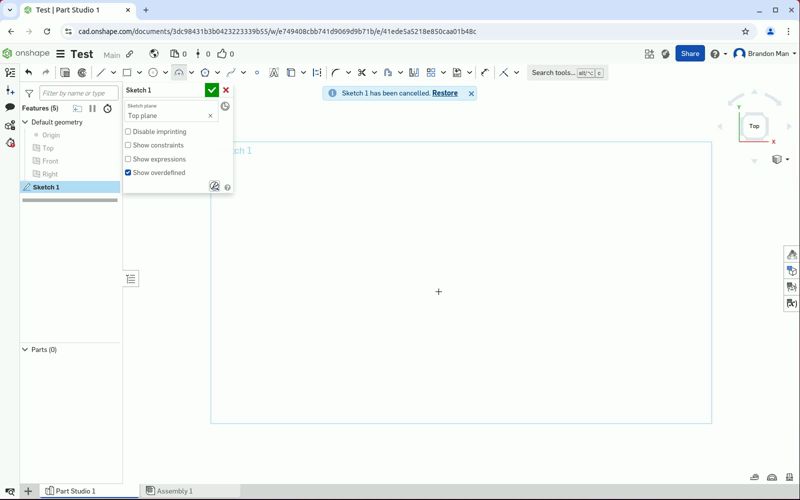
mouse_move(445, 297)
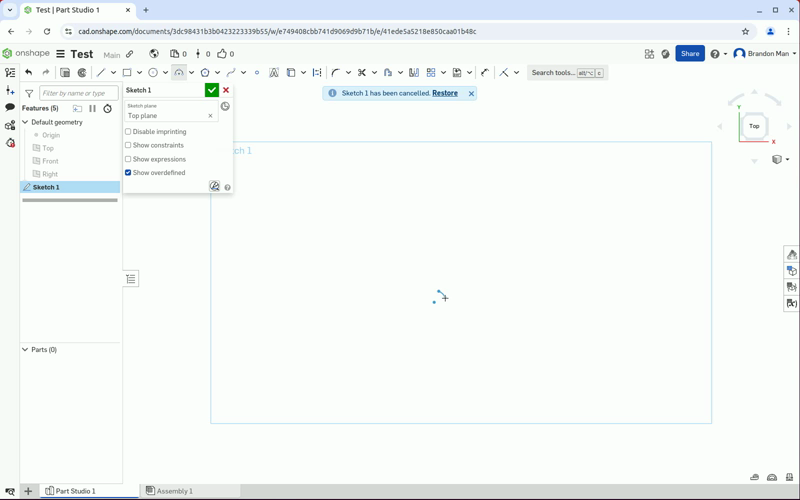
click(445, 297)
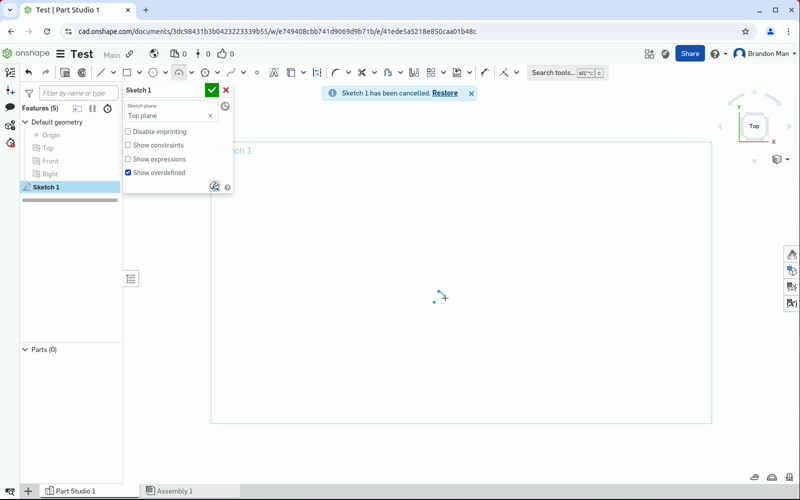
mouse_move(440, 295)
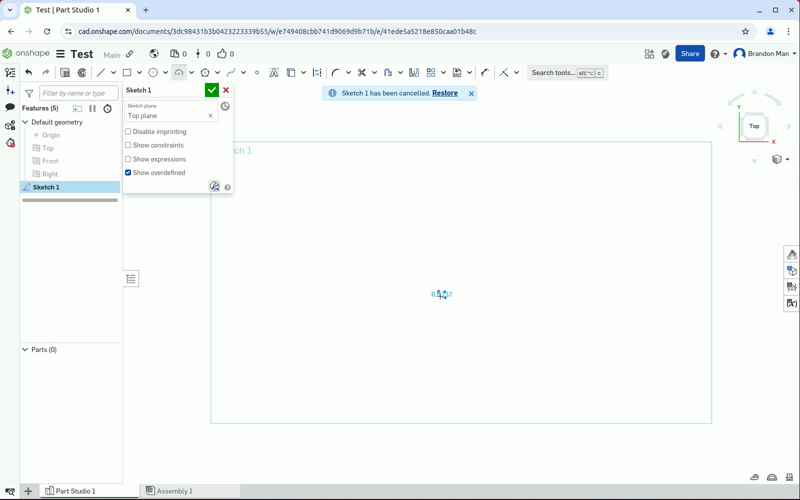
click(440, 295)
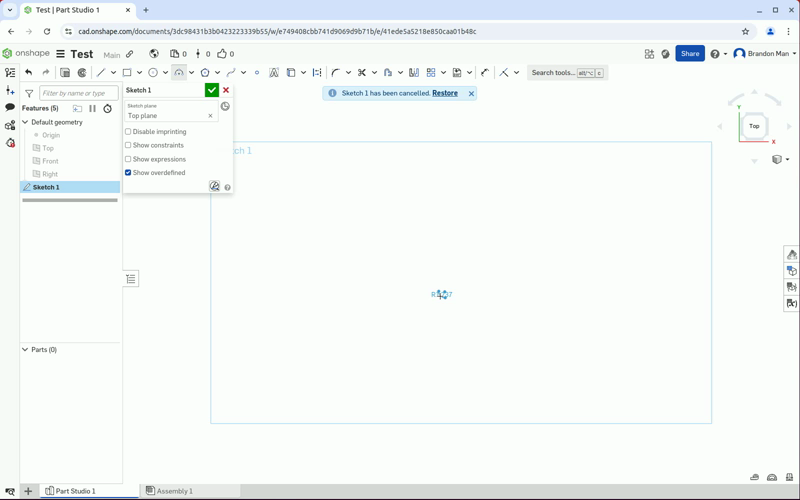
key_up(shift)
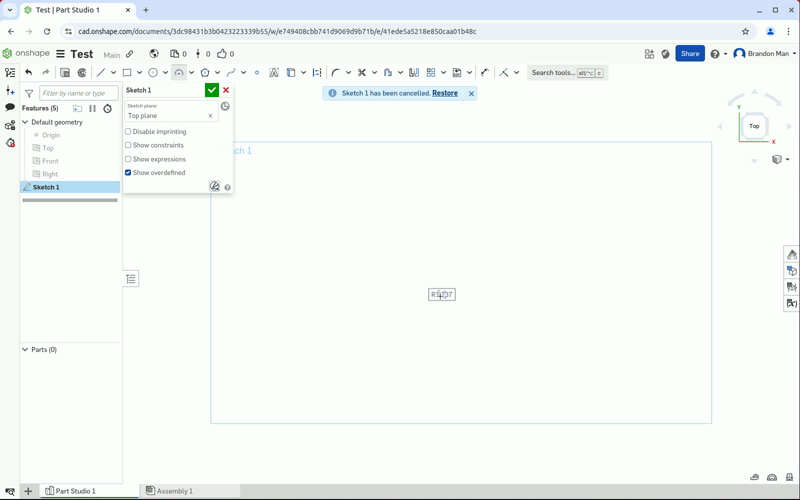
key(esc)
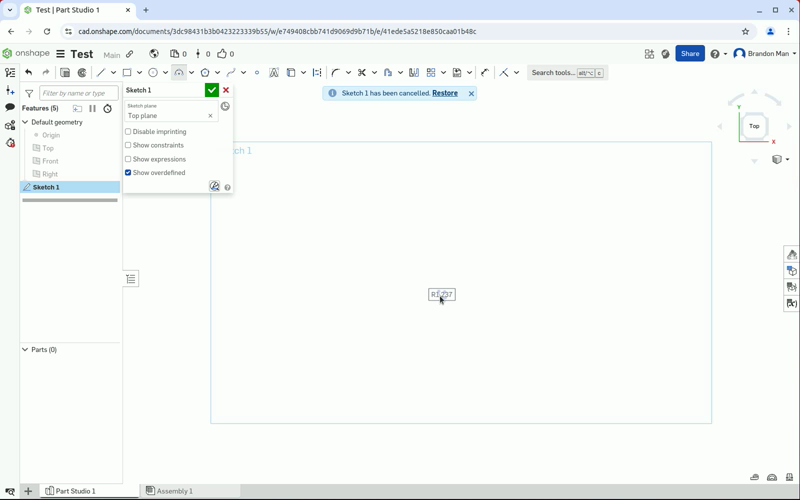
key(l)
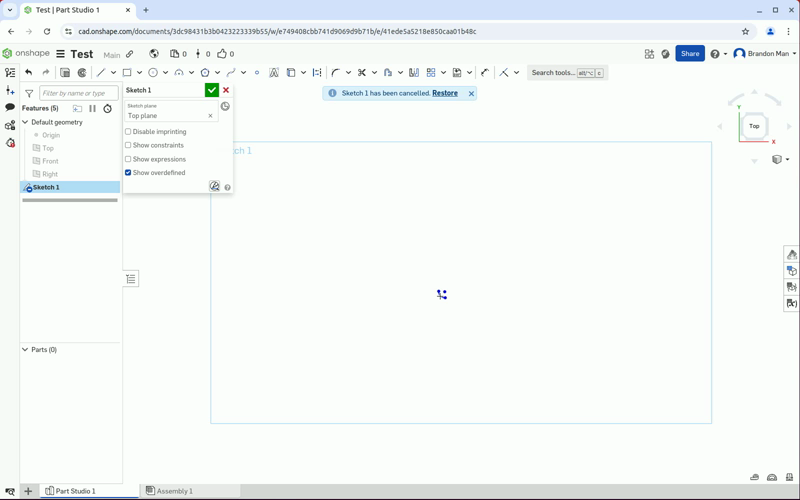
mouse_move(445, 297)
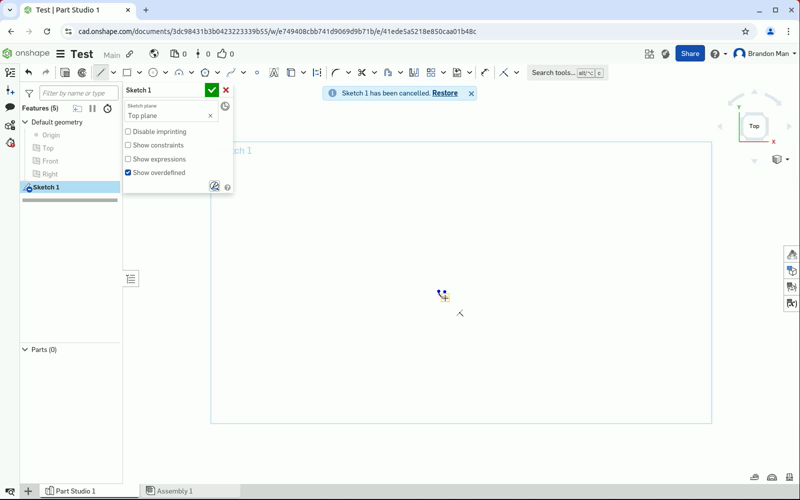
click(445, 297)
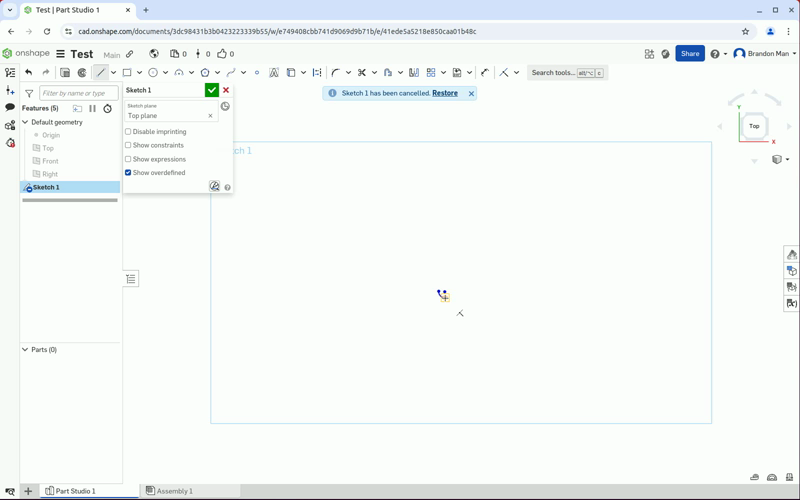
key_down(shift)
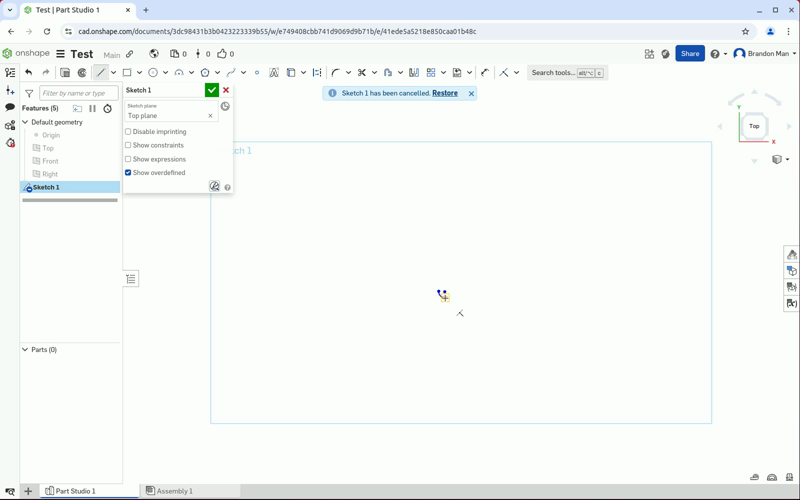
mouse_move(475, 297)
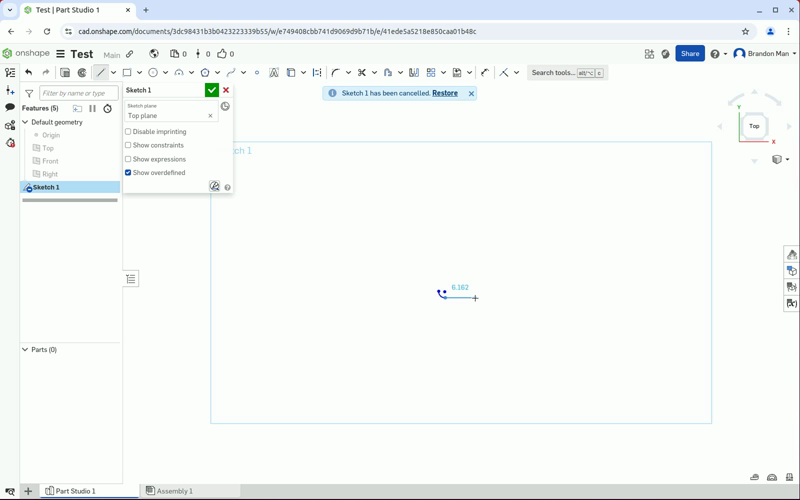
mouse_move(477, 297)
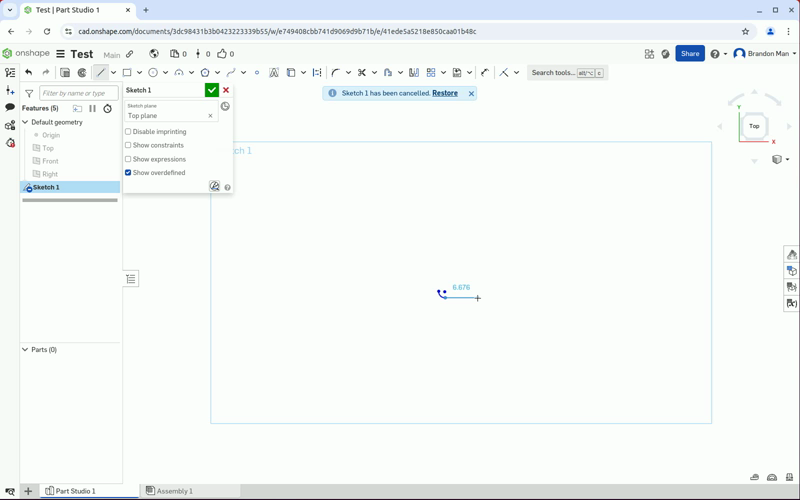
click(477, 297)
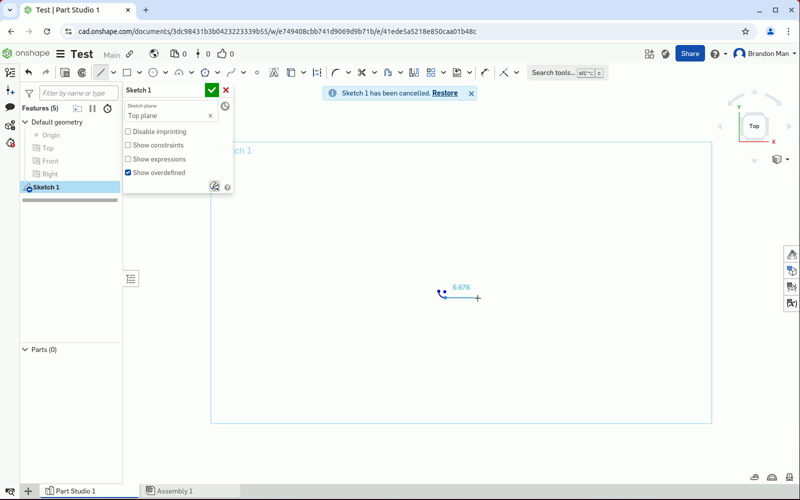
key_up(shift)
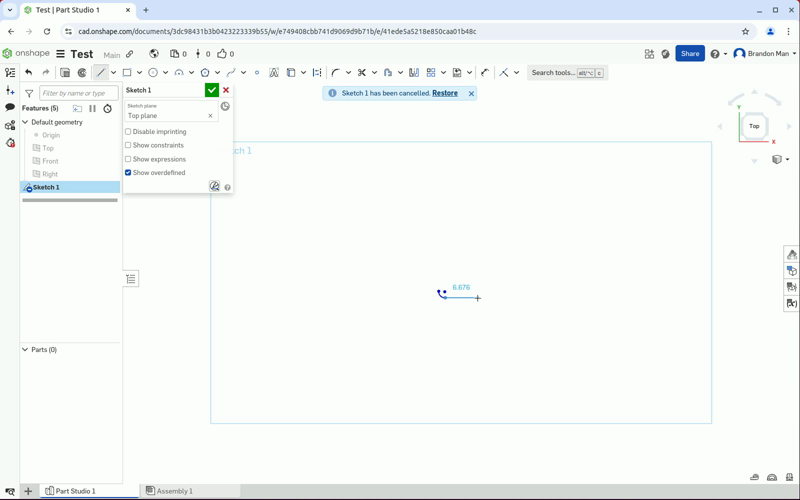
key(esc)
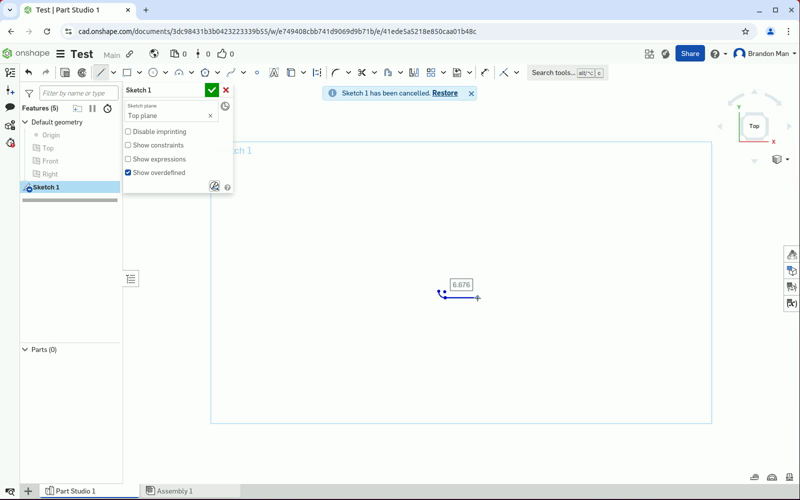
key(a)
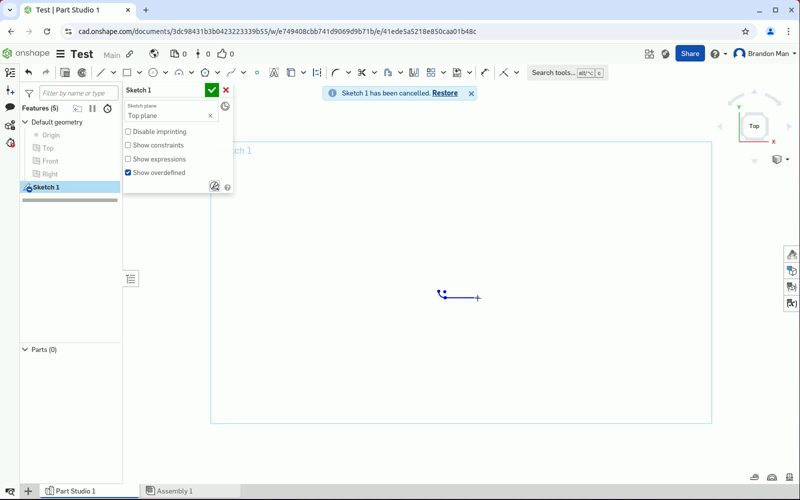
mouse_move(477, 297)
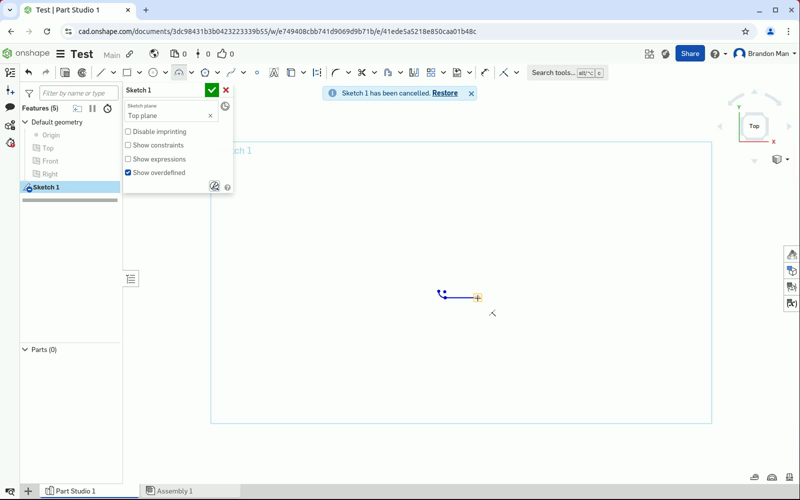
click(477, 297)
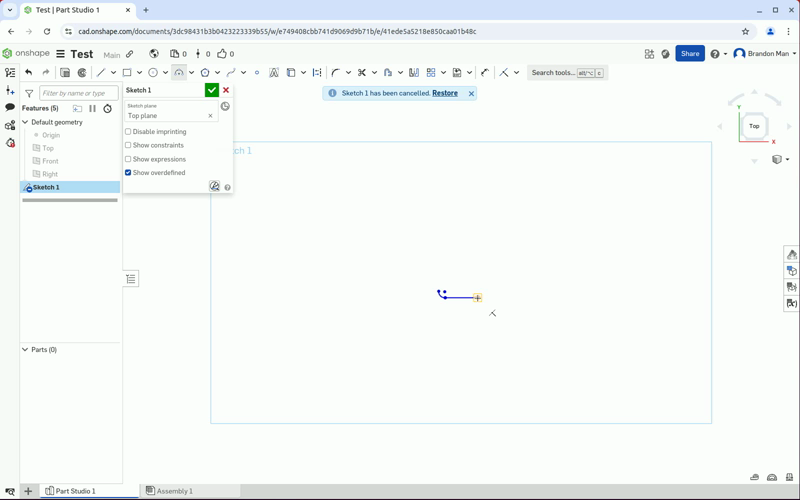
key_down(shift)
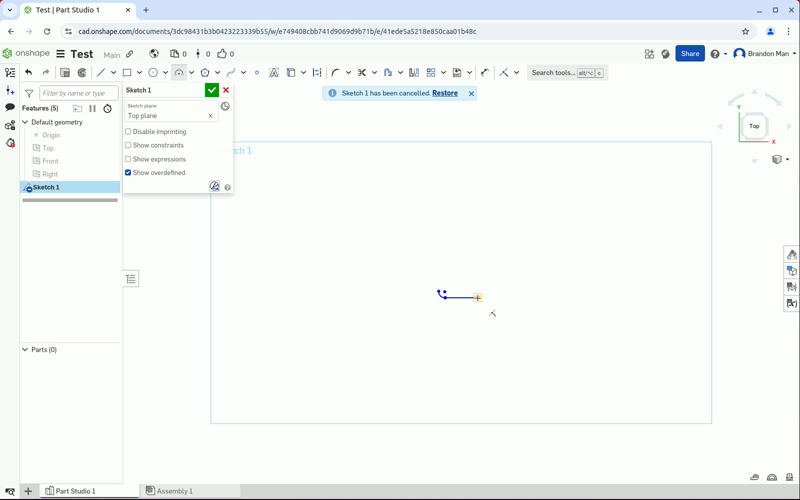
mouse_move(484, 291)
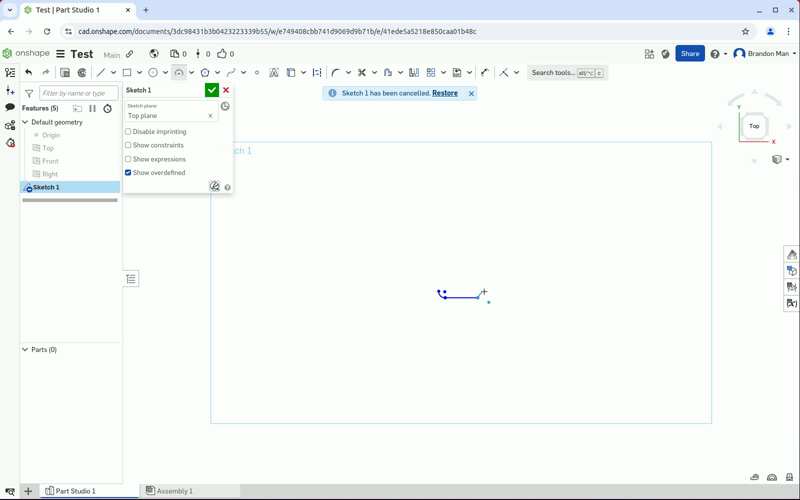
click(484, 291)
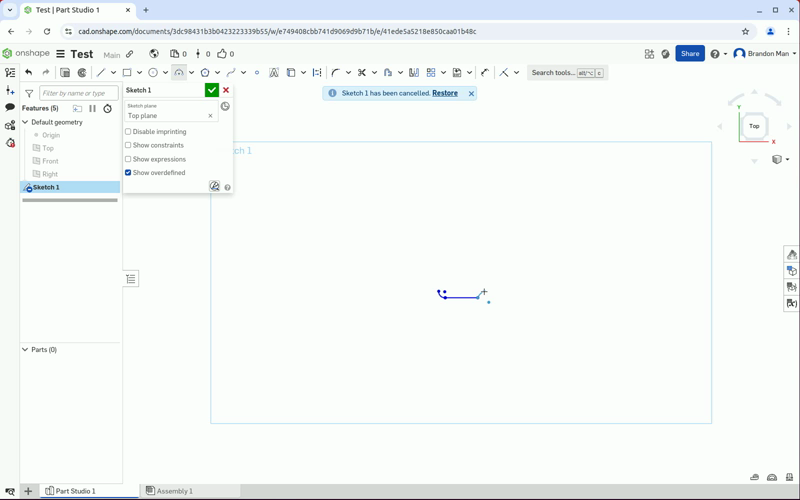
mouse_move(482, 295)
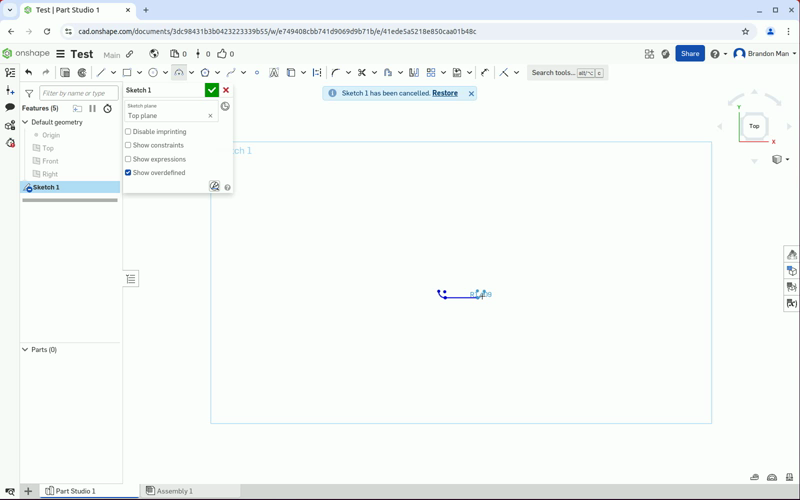
click(482, 295)
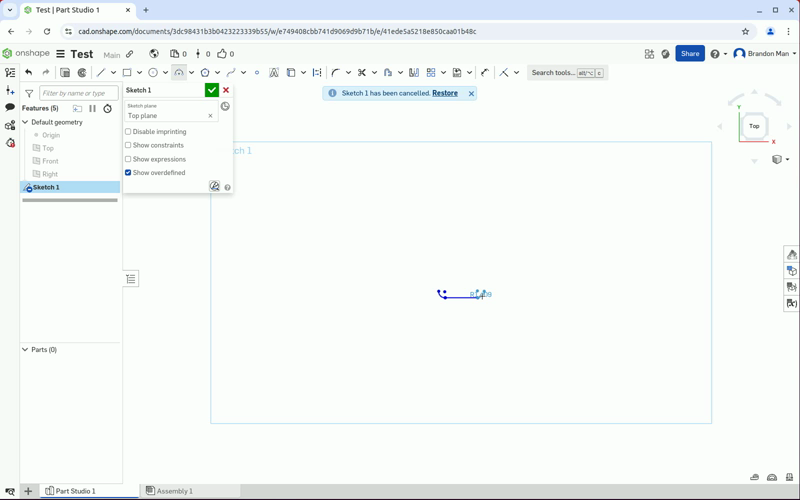
key_up(shift)
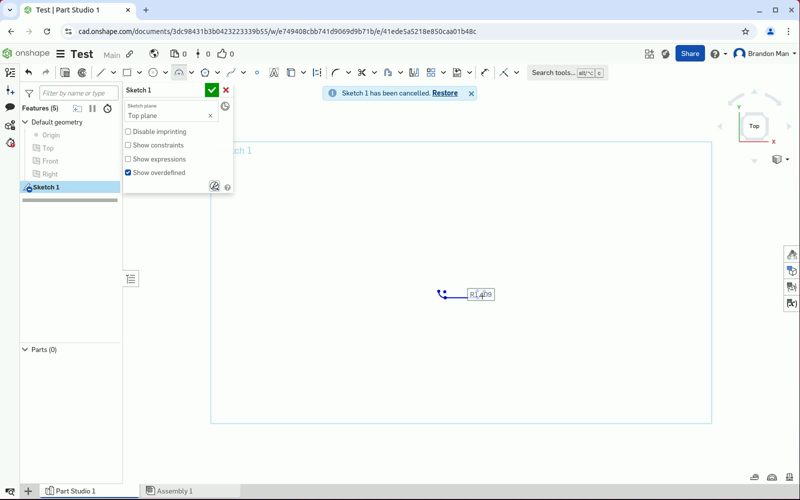
key(esc)
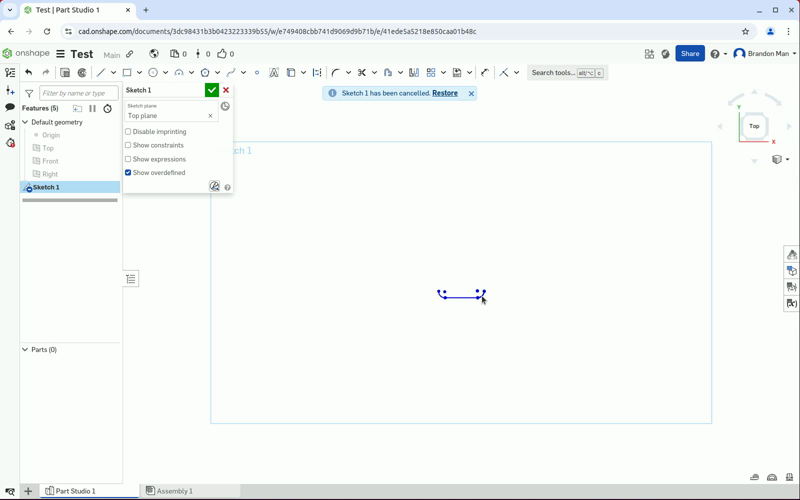
key(l)
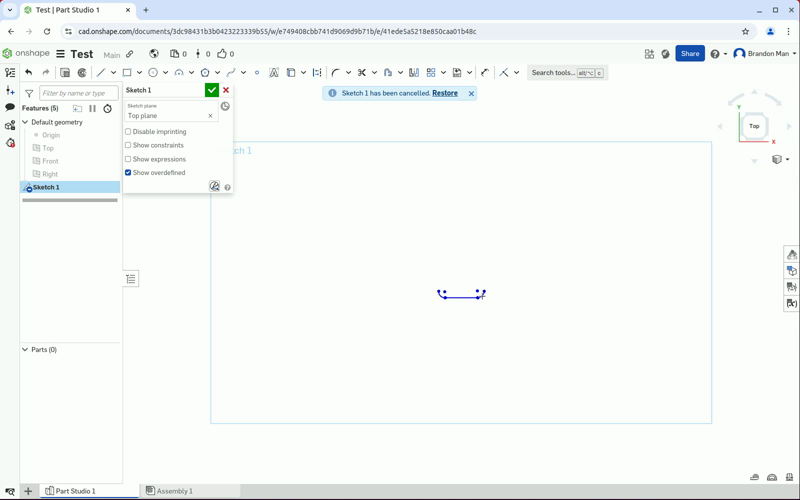
mouse_move(484, 291)
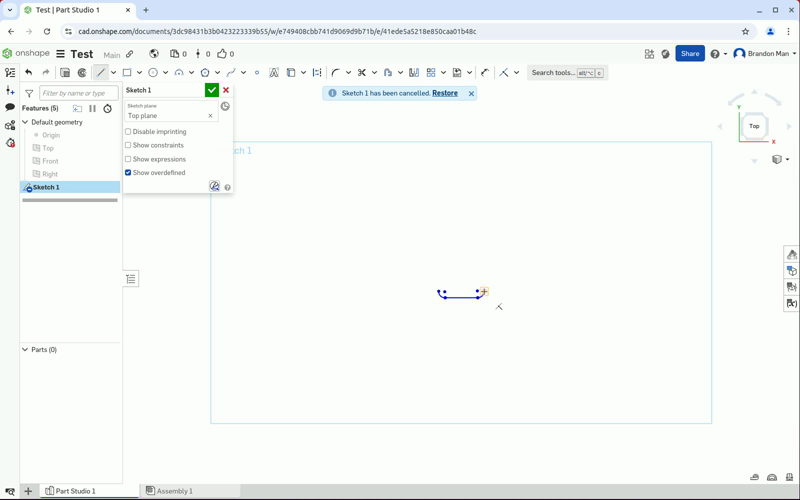
click(484, 291)
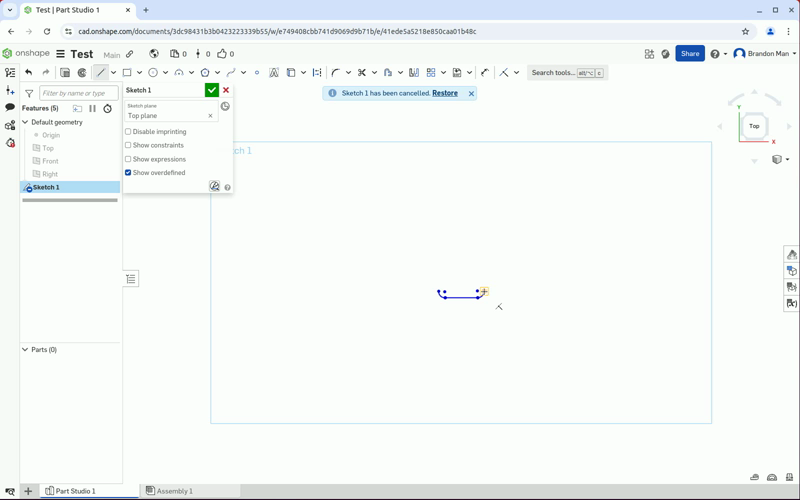
key_down(shift)
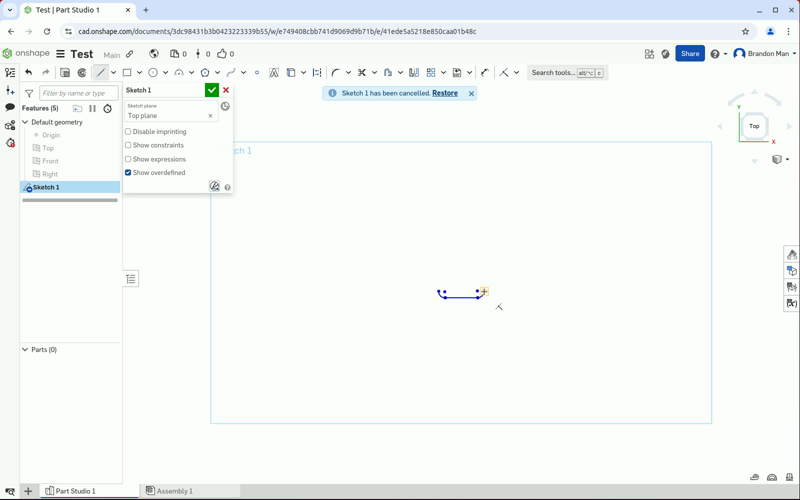
mouse_move(514, 291)
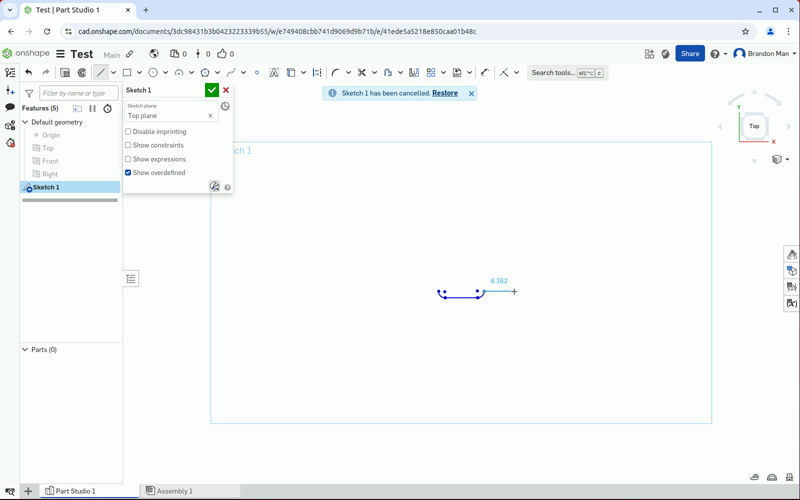
mouse_move(484, 250)
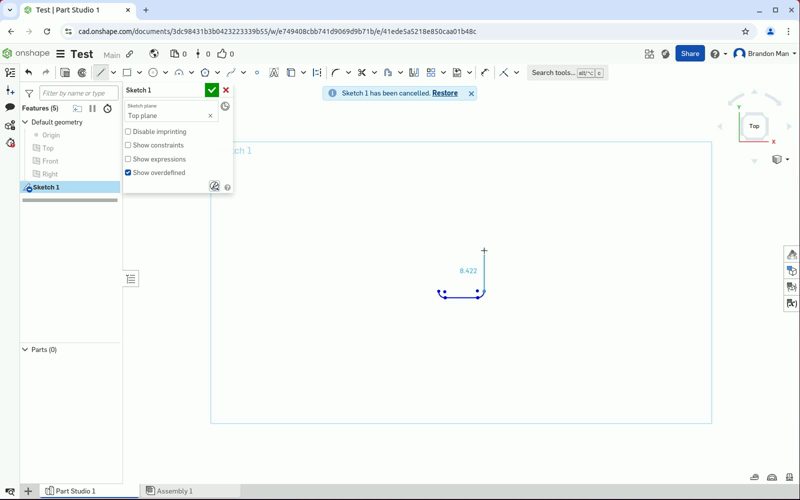
click(484, 250)
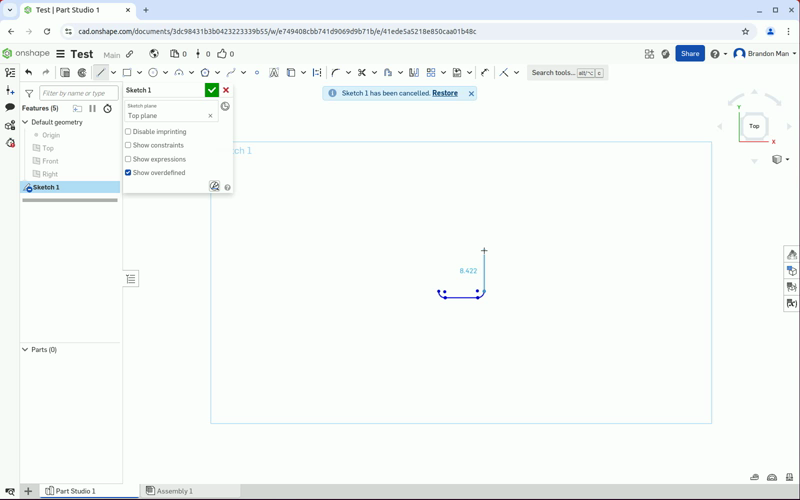
key_up(shift)
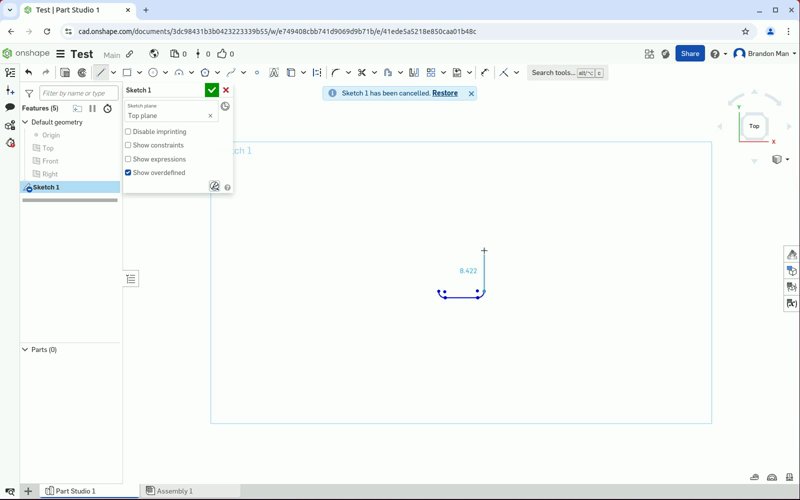
key(esc)
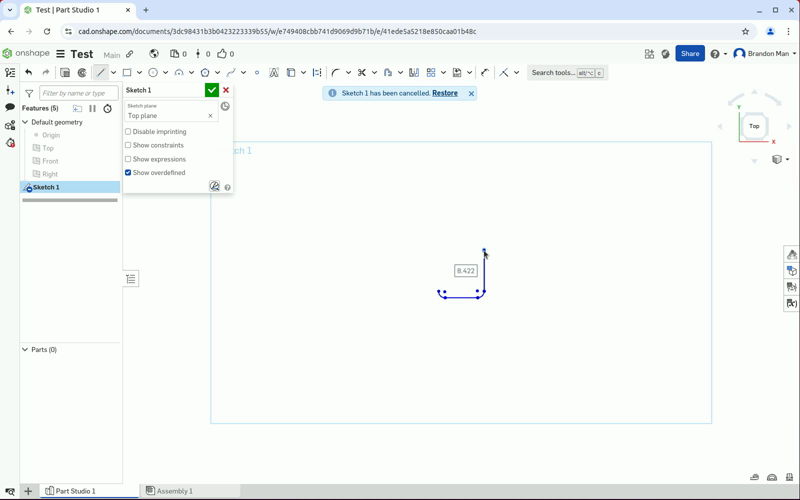
key(a)
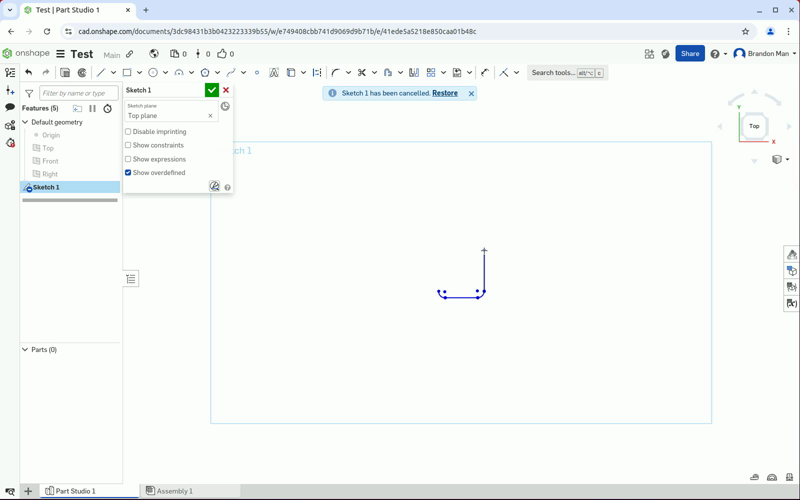
mouse_move(484, 250)
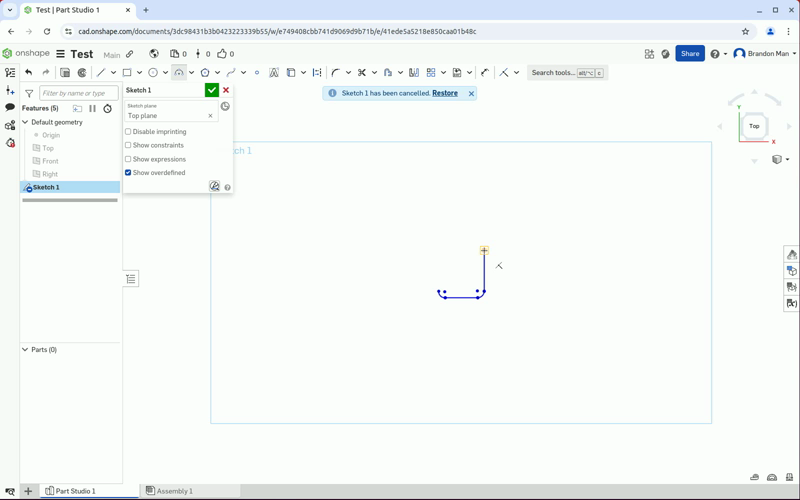
click(484, 250)
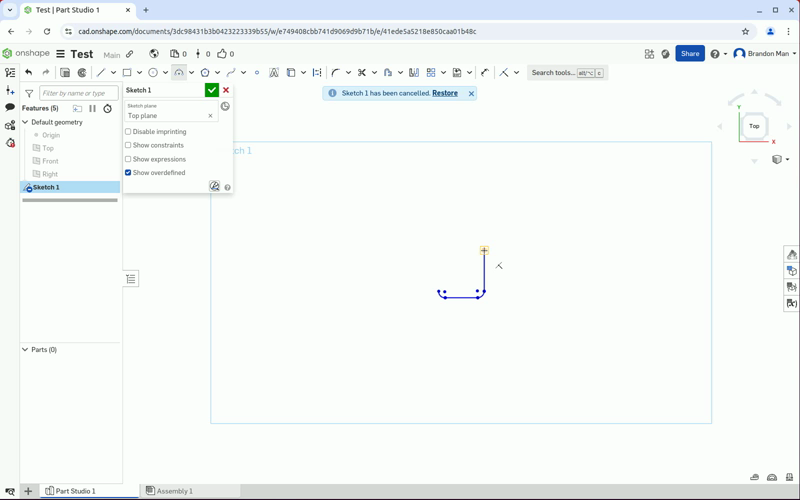
key_down(shift)
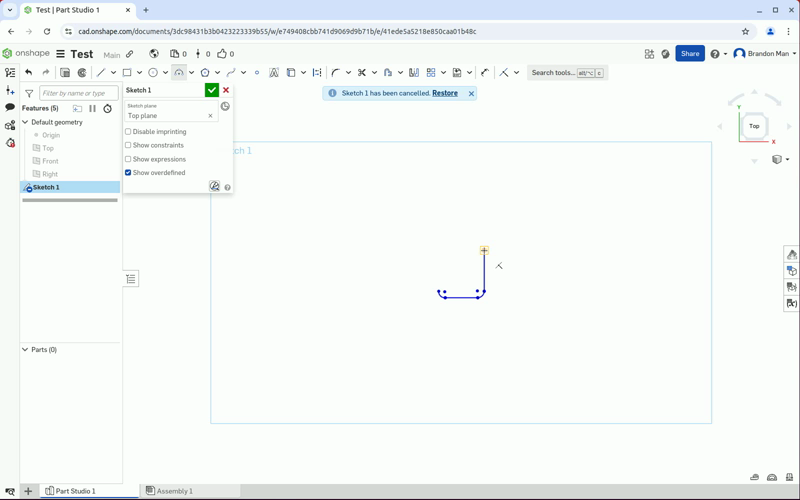
mouse_move(477, 243)
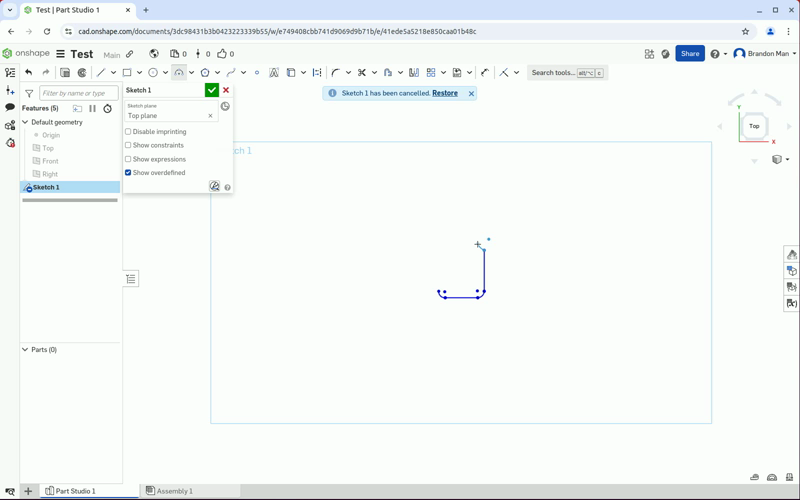
click(477, 243)
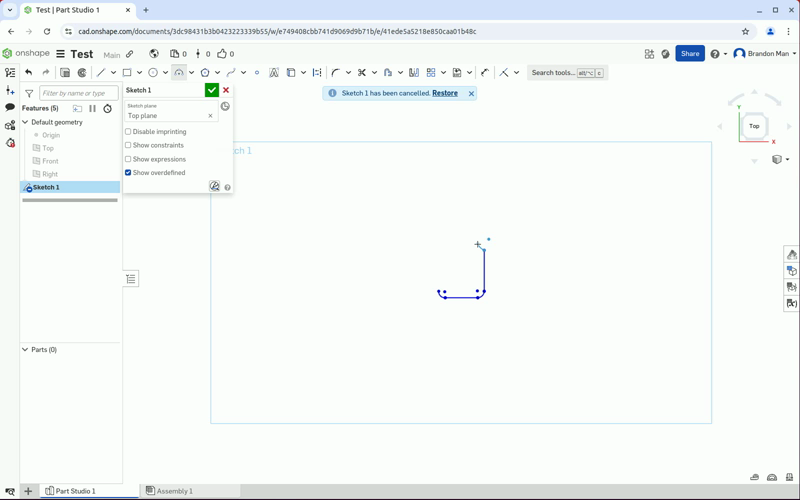
mouse_move(482, 245)
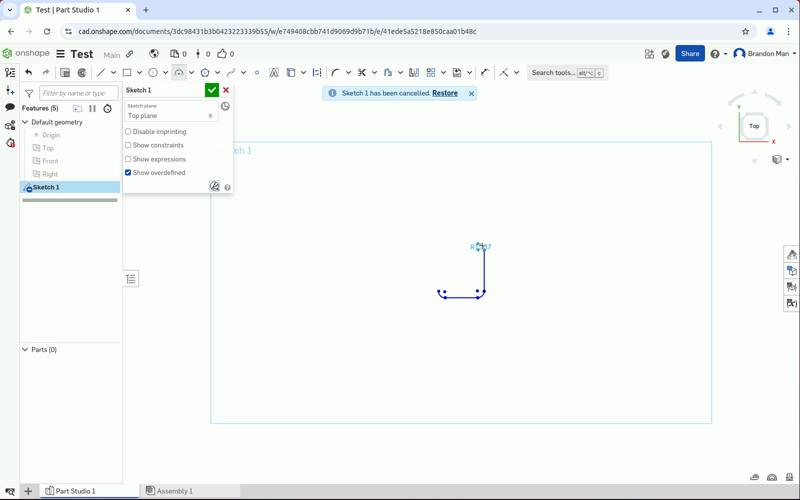
click(482, 245)
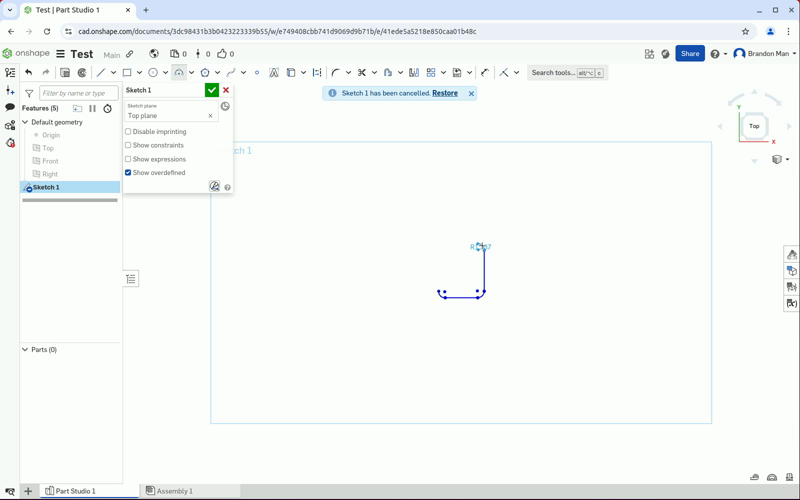
key_up(shift)
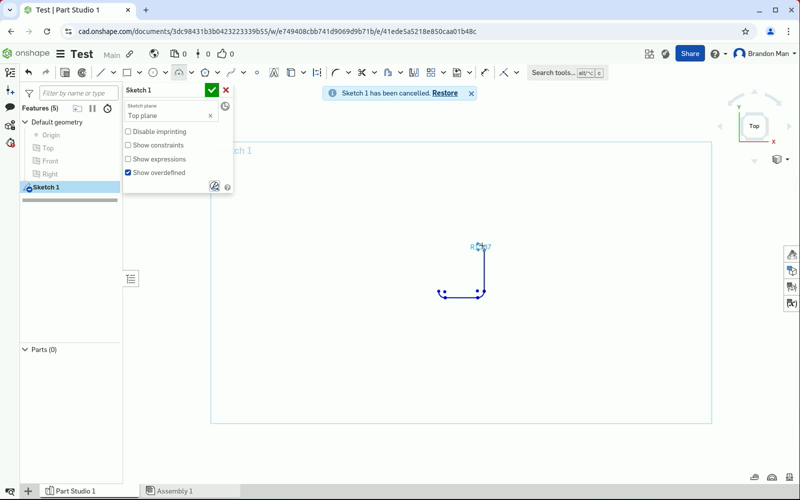
key(esc)
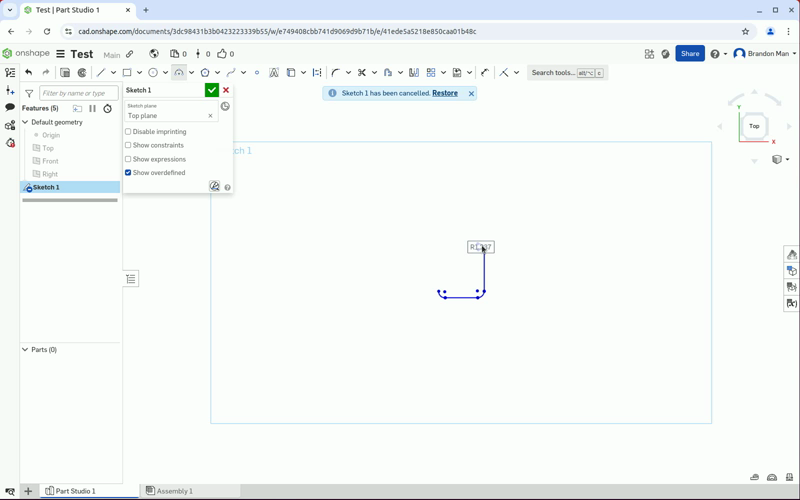
key(l)
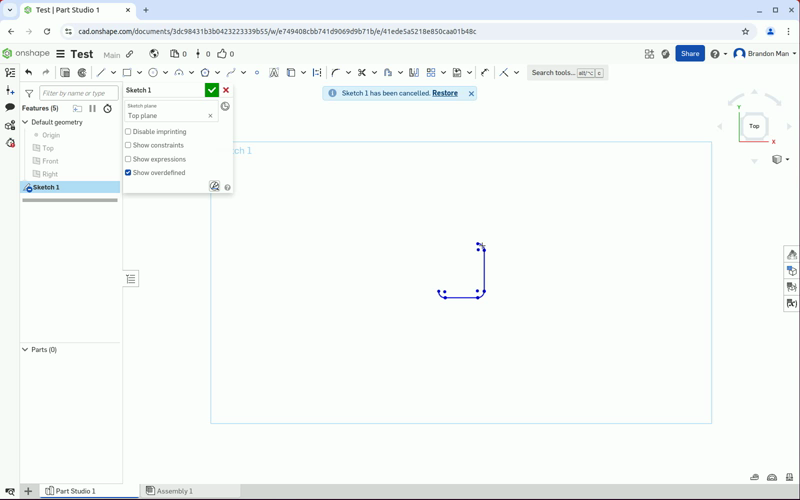
mouse_move(477, 243)
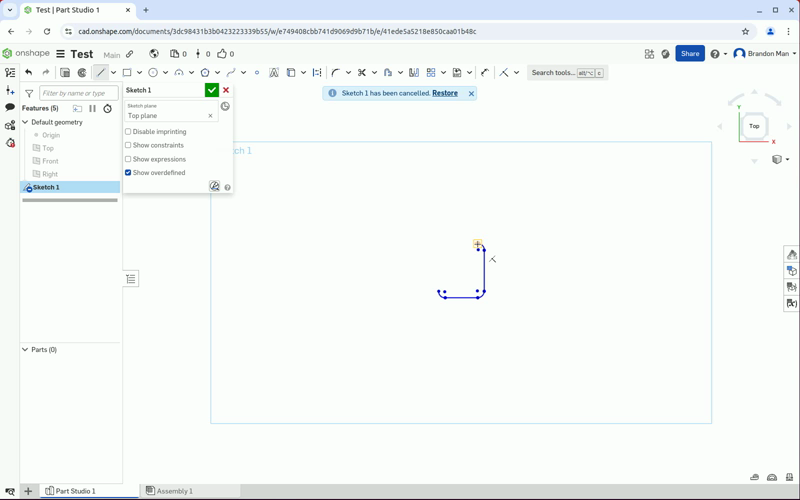
click(477, 243)
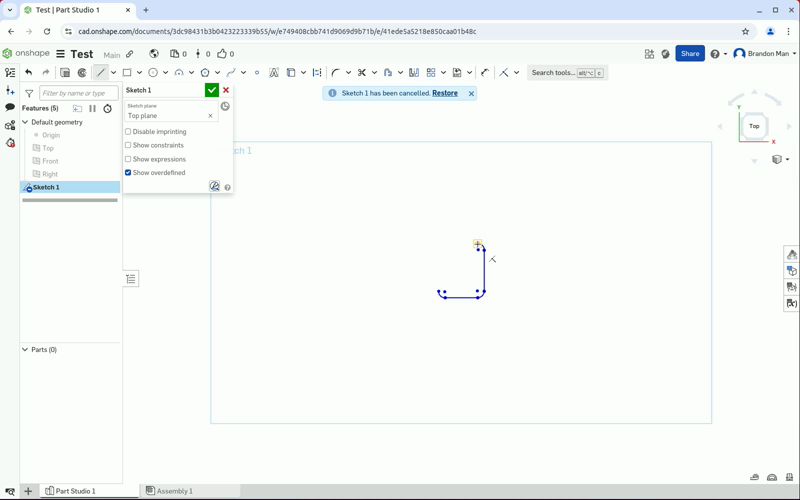
key_down(shift)
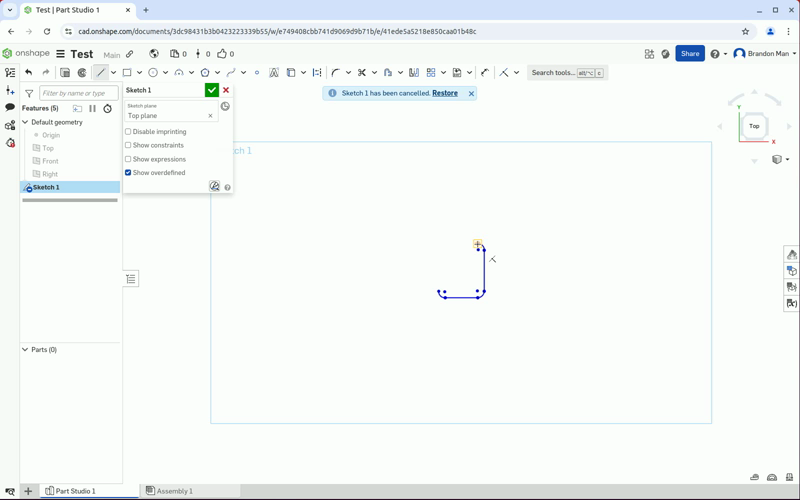
mouse_move(507, 243)
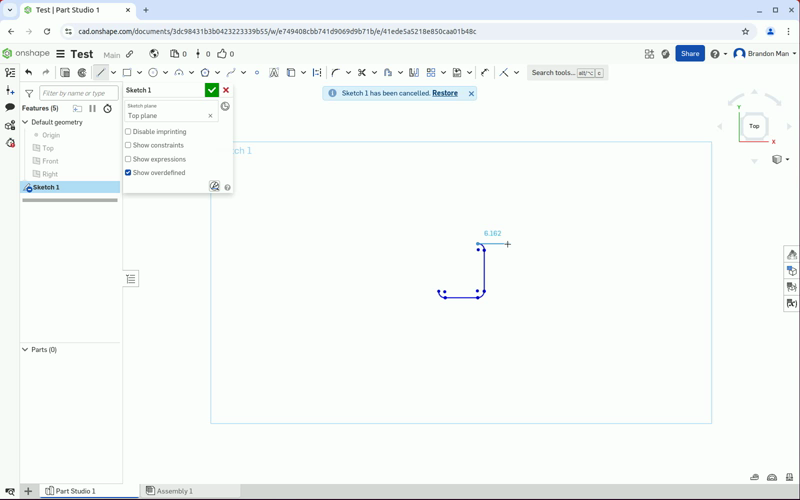
mouse_move(445, 243)
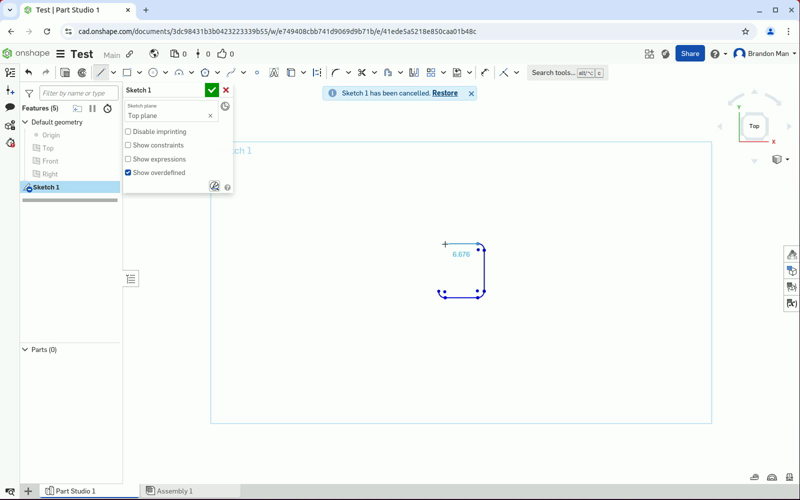
click(445, 243)
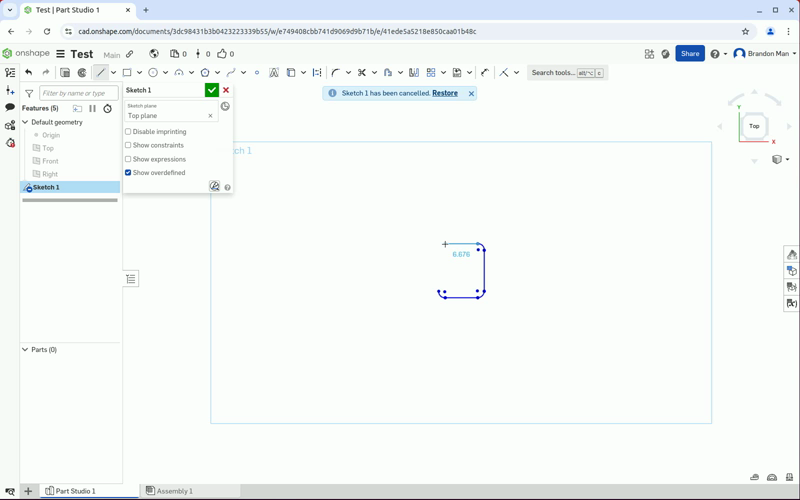
key_up(shift)
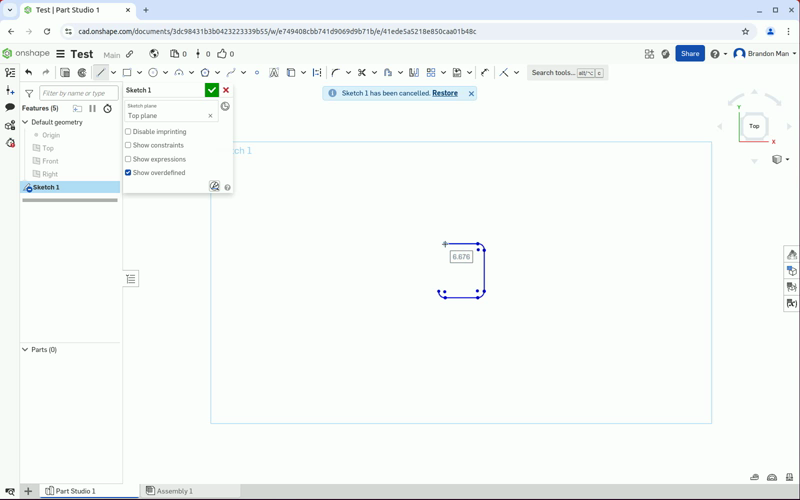
key(esc)
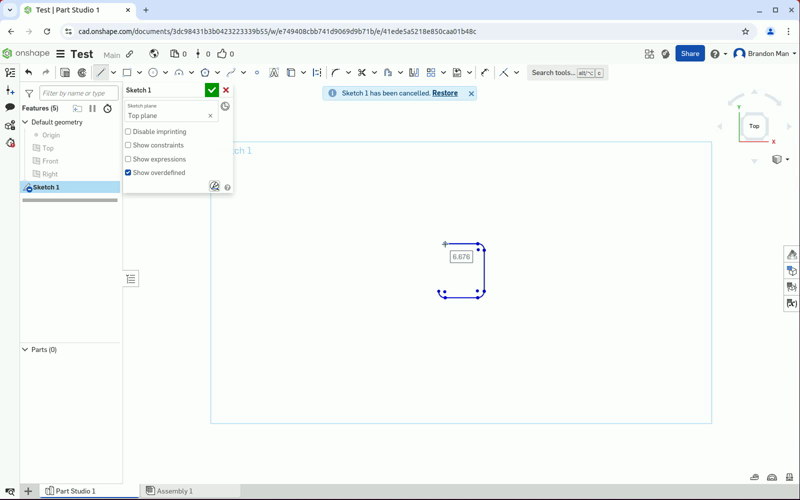
key(a)
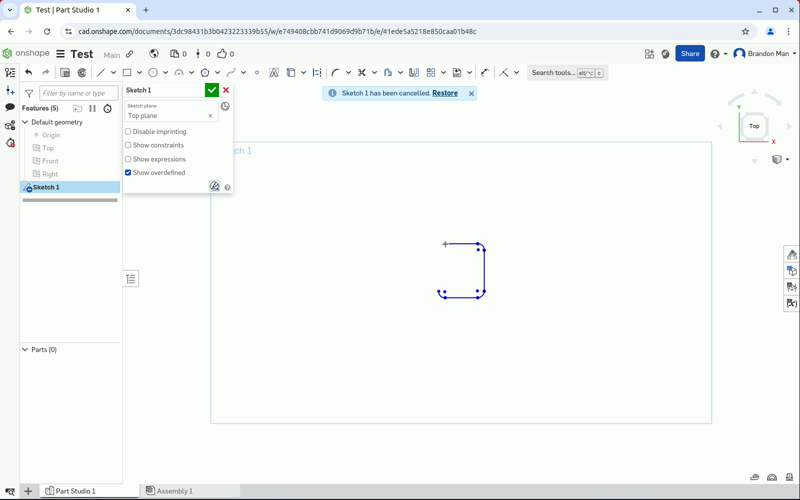
mouse_move(445, 243)
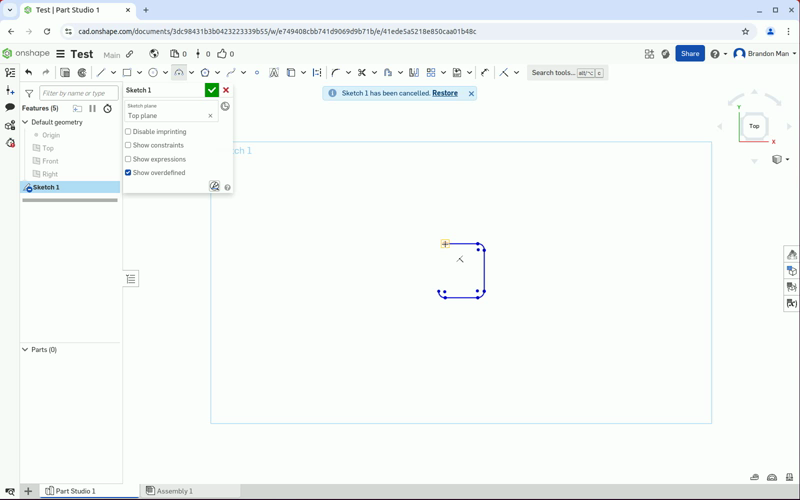
click(445, 243)
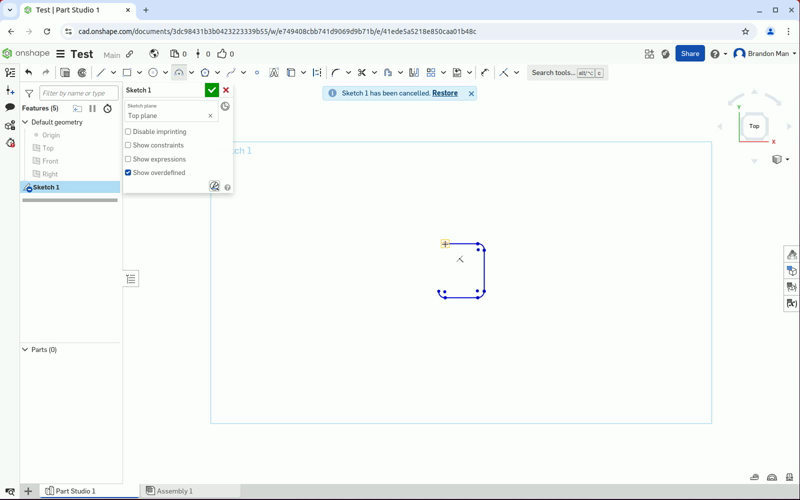
key_down(shift)
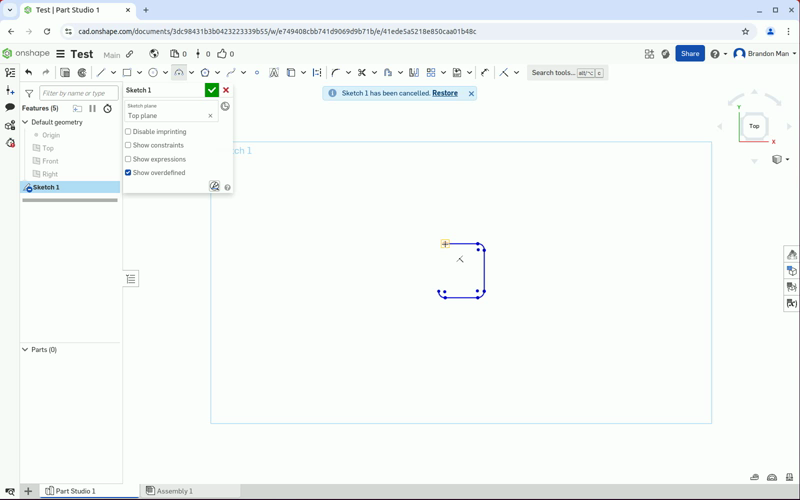
mouse_move(438, 250)
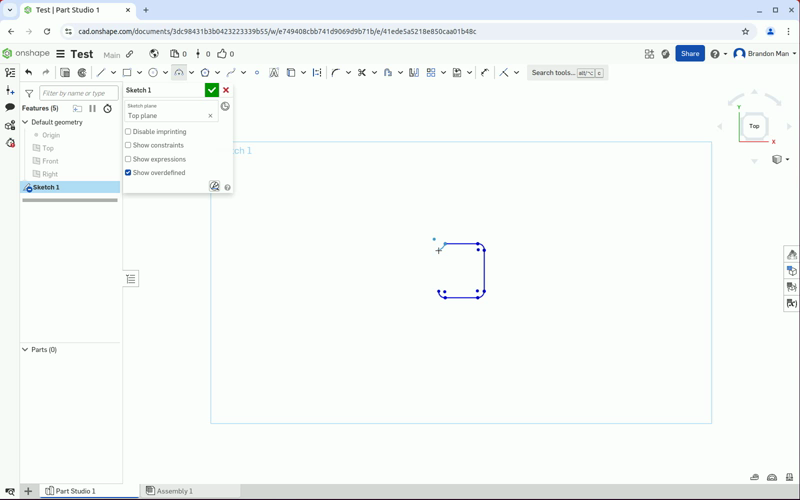
click(438, 250)
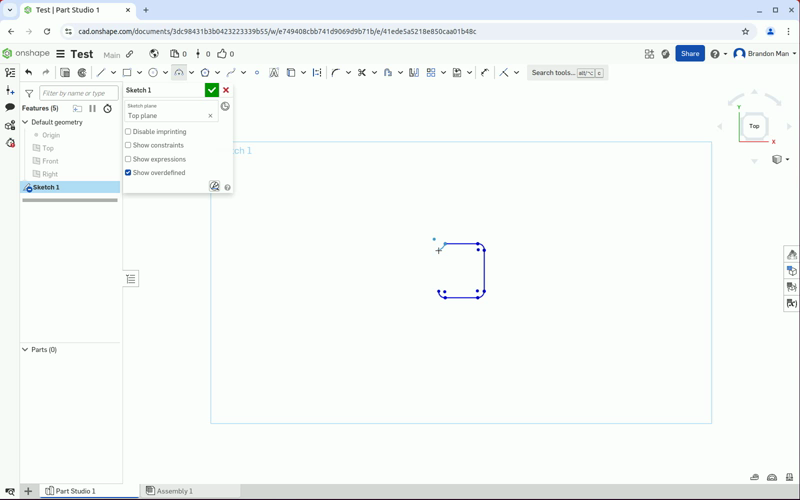
mouse_move(440, 245)
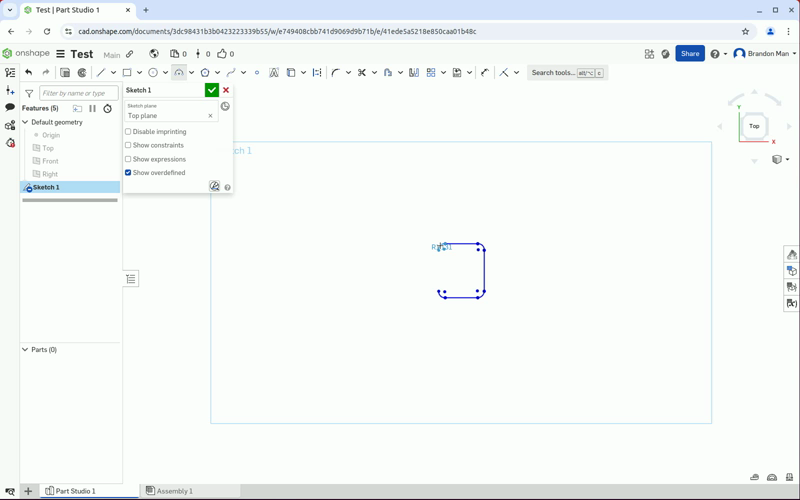
click(440, 245)
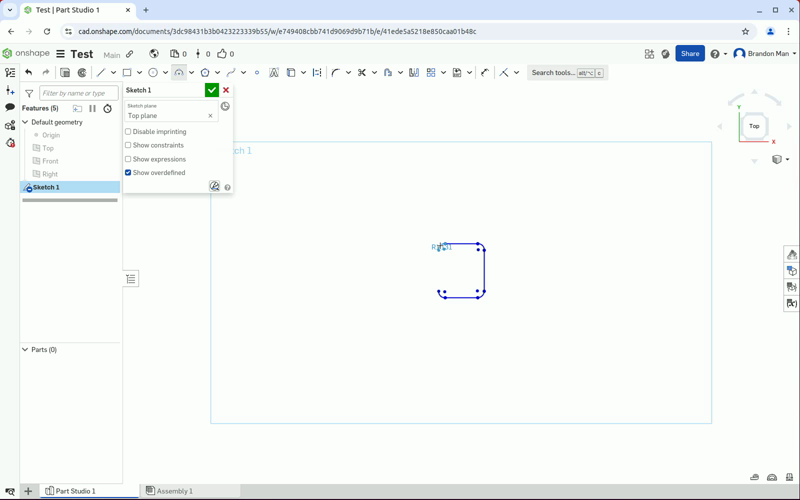
key_up(shift)
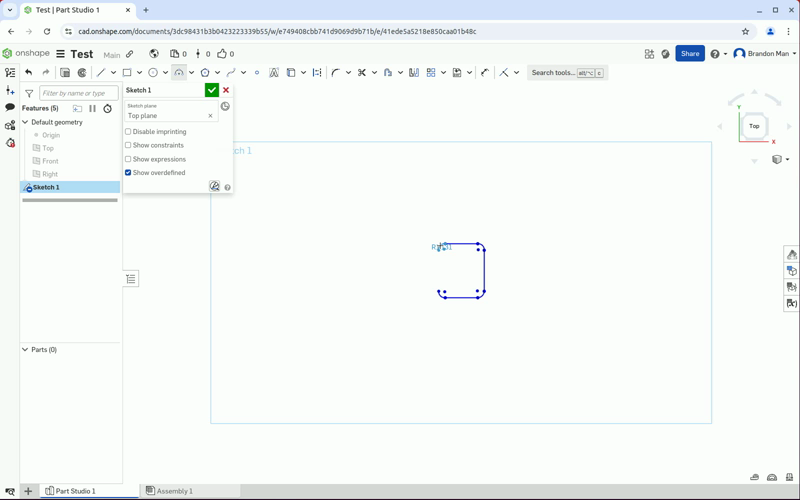
key(esc)
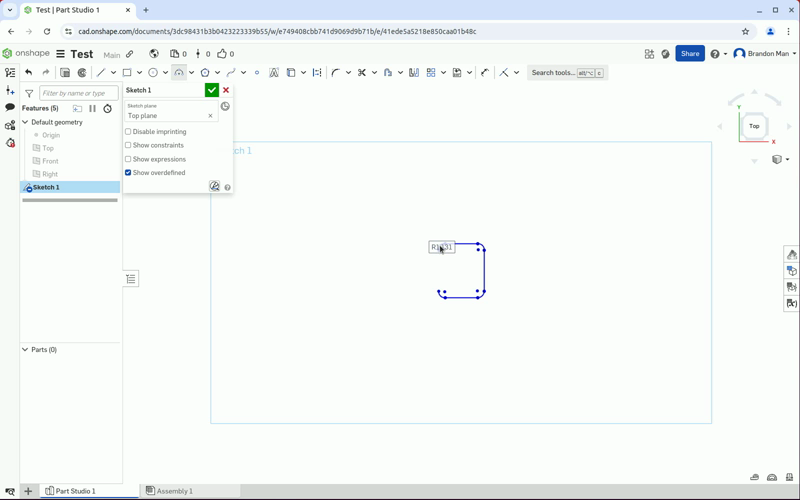
key(l)
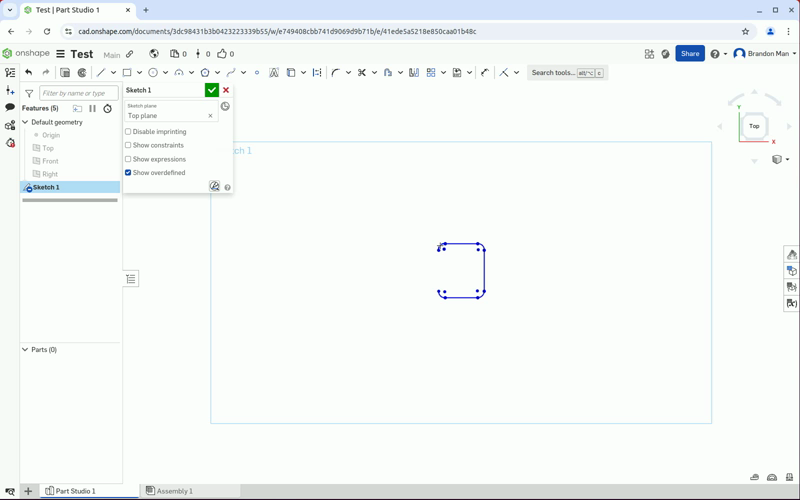
mouse_move(438, 250)
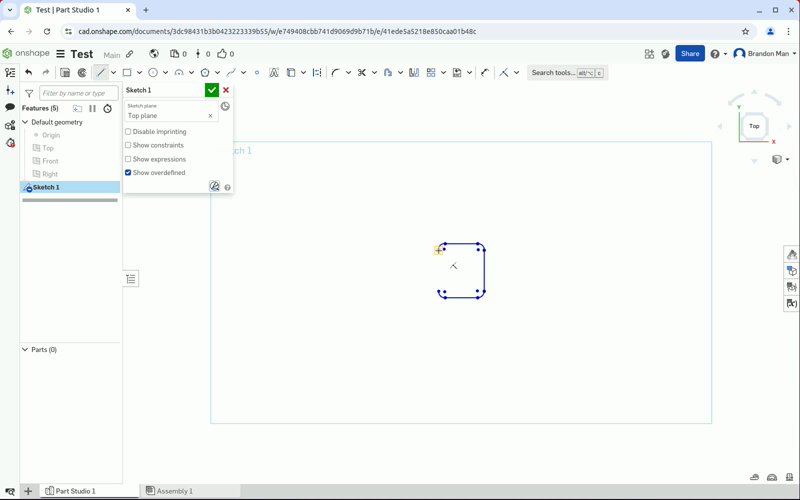
click(438, 250)
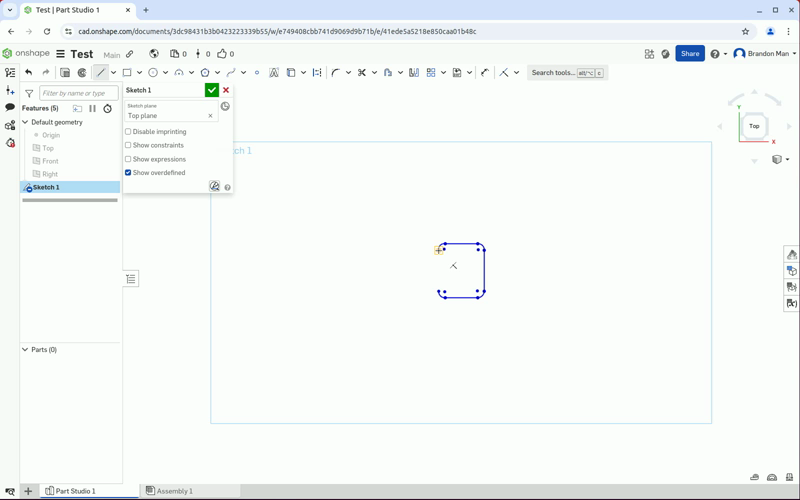
mouse_move(468, 250)
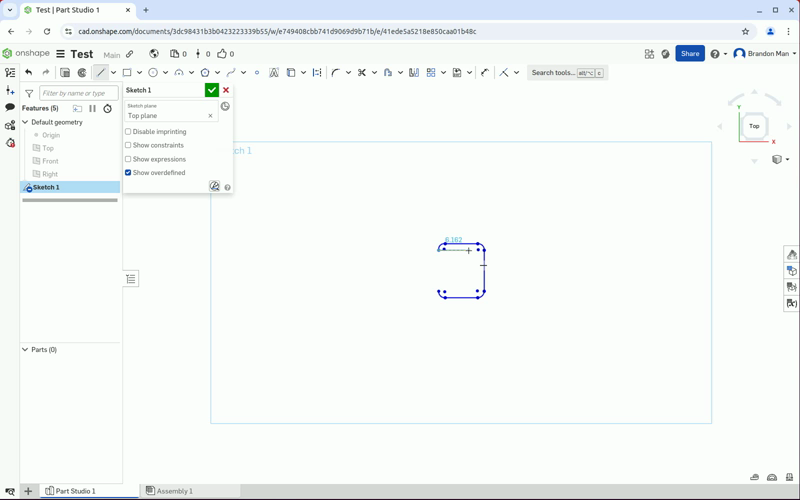
key_down(shift)
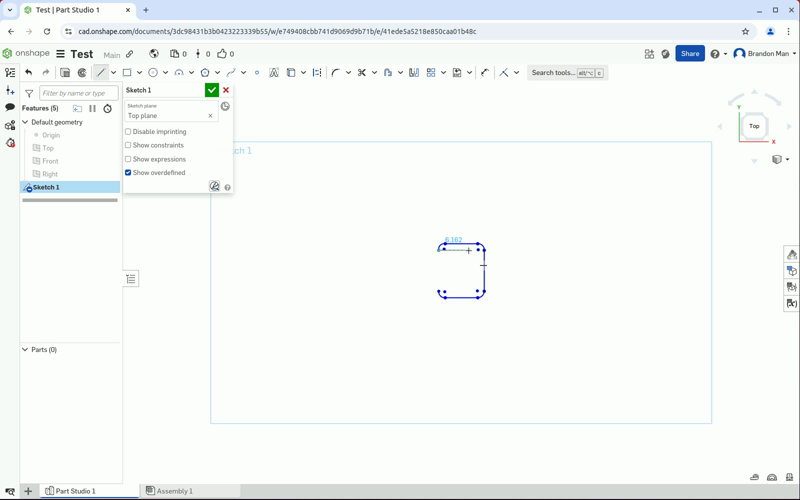
mouse_move(438, 291)
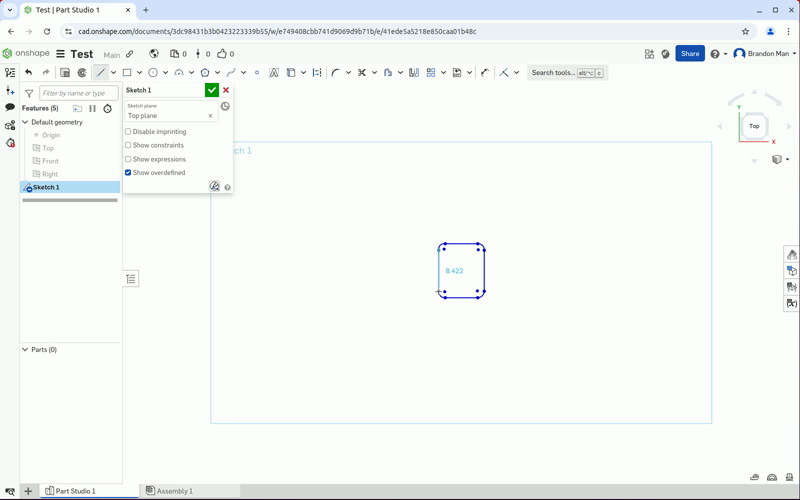
key_up(shift)
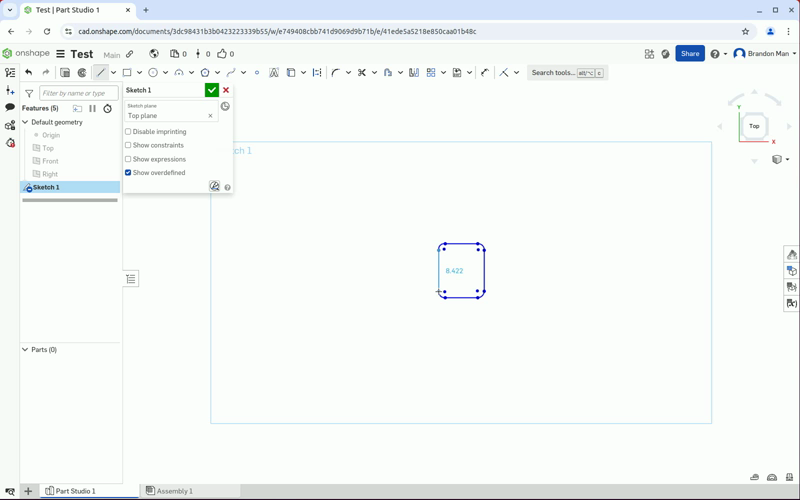
click(438, 291)
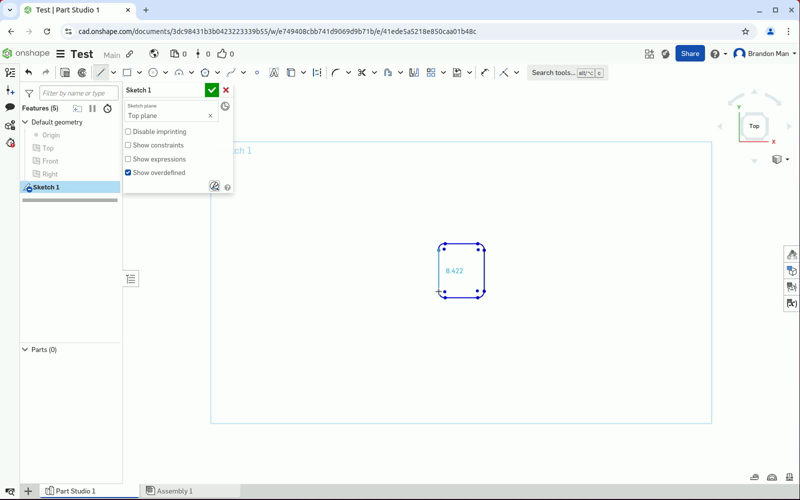
key(esc)
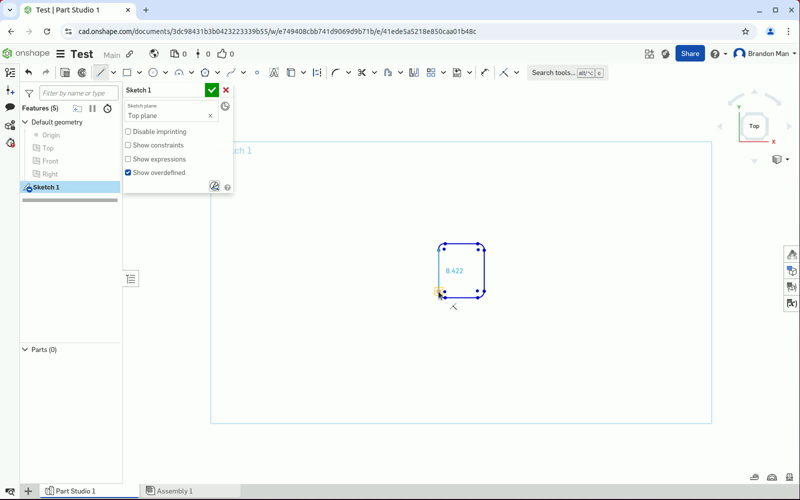
key(c)
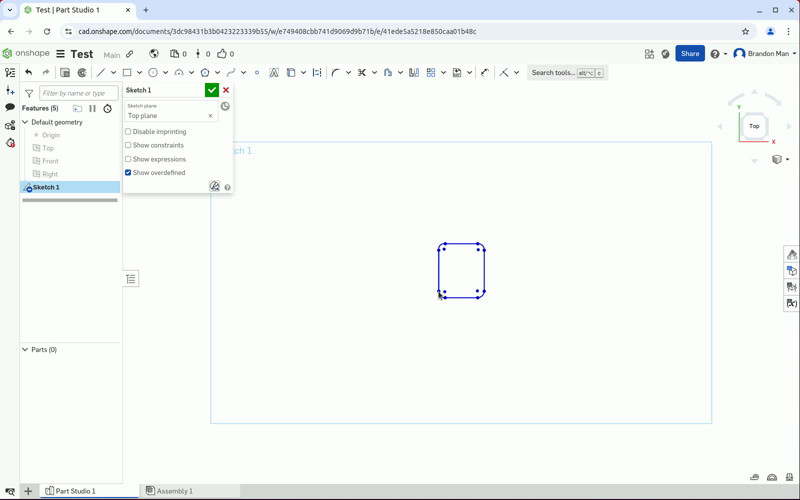
key_down(shift)
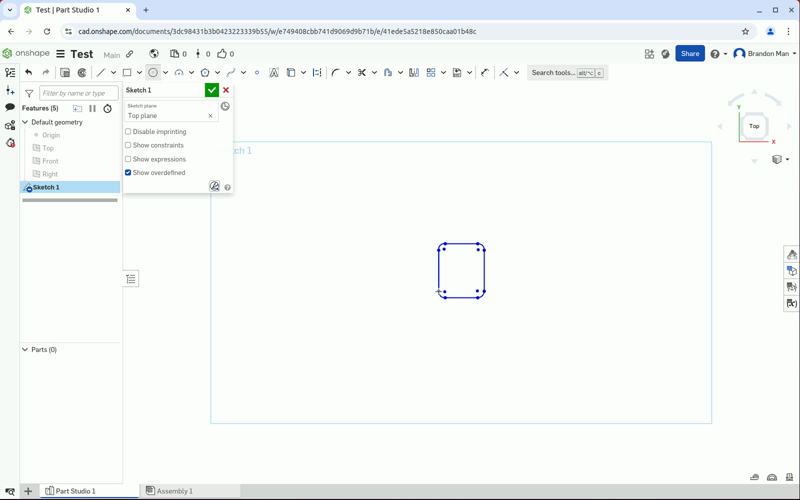
mouse_move(461, 282)
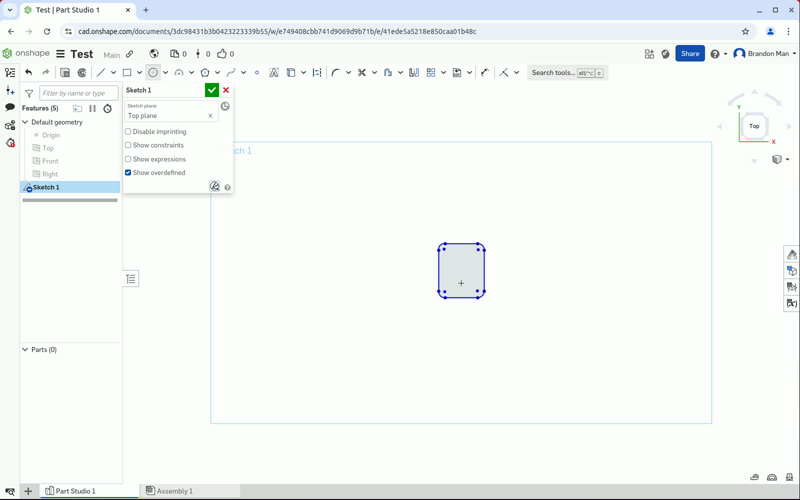
click(461, 282)
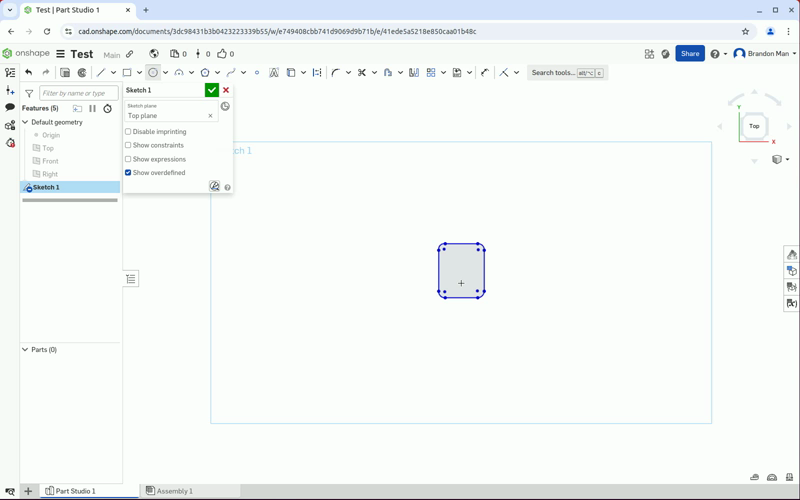
key_up(shift)
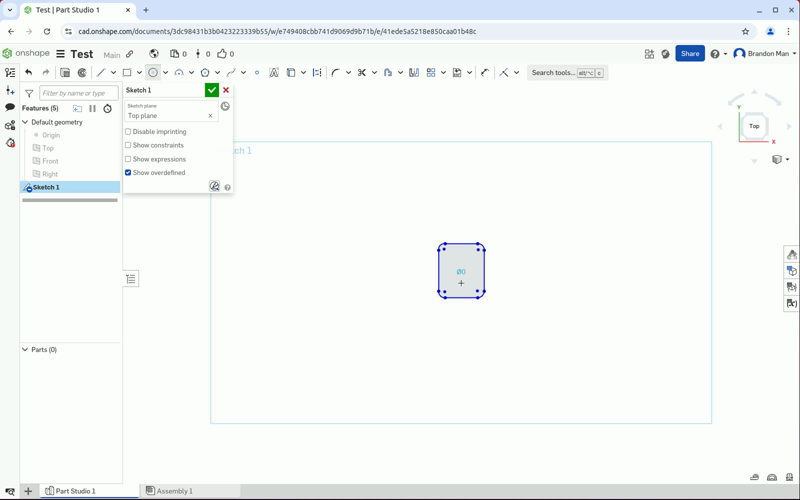
mouse_move(468, 282)
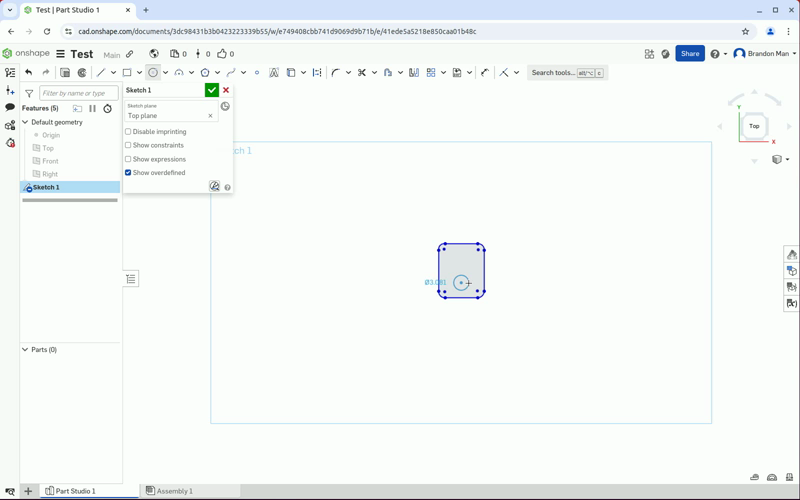
click(468, 282)
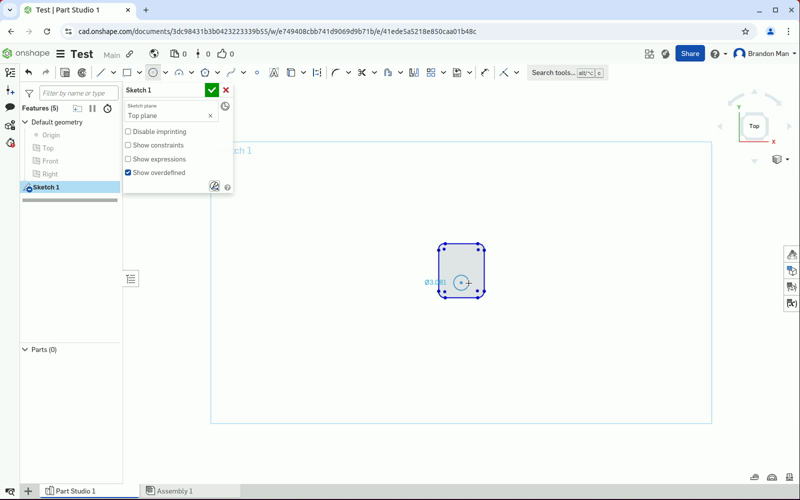
key(esc)
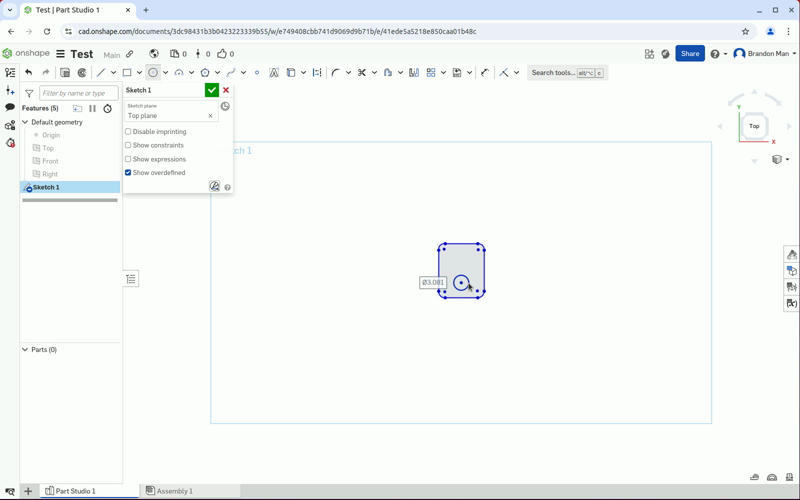
mouse_move(464, 254)
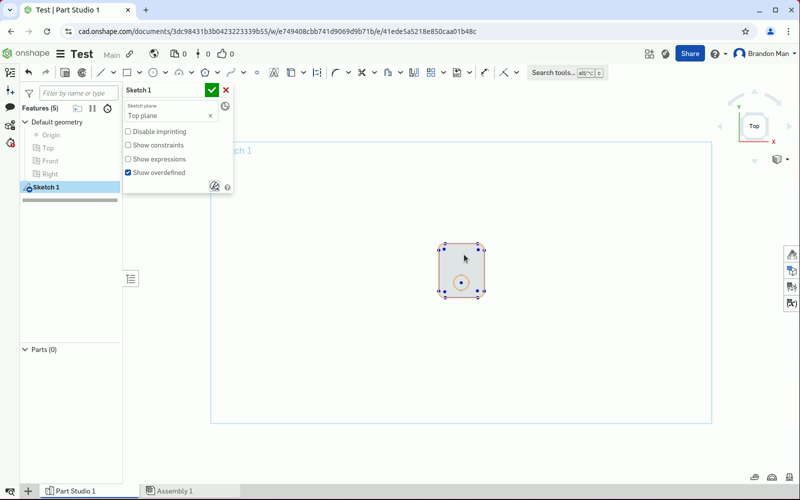
click(464, 254)
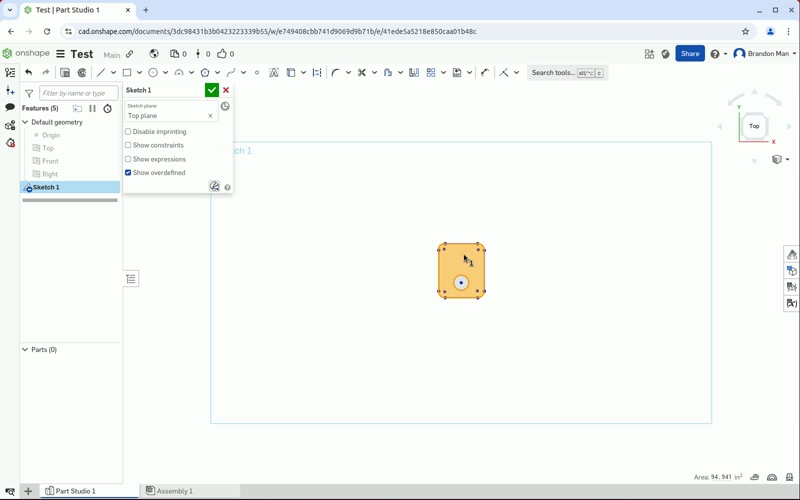
mouse_move(73, 352)
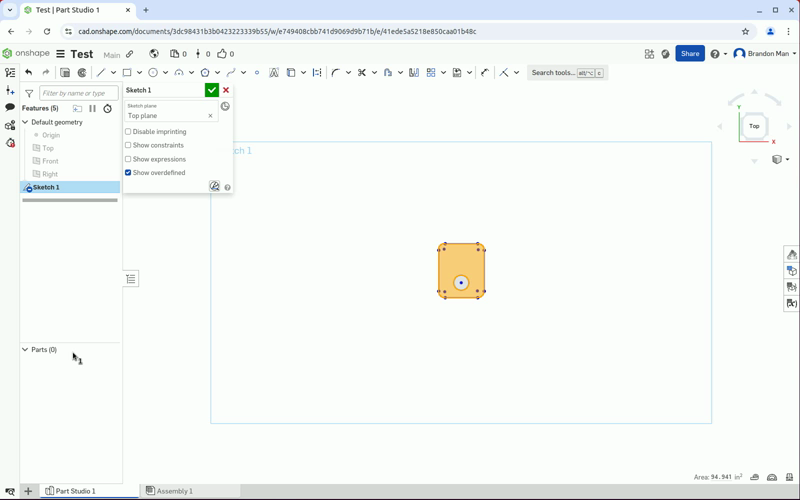
key(shift+y)
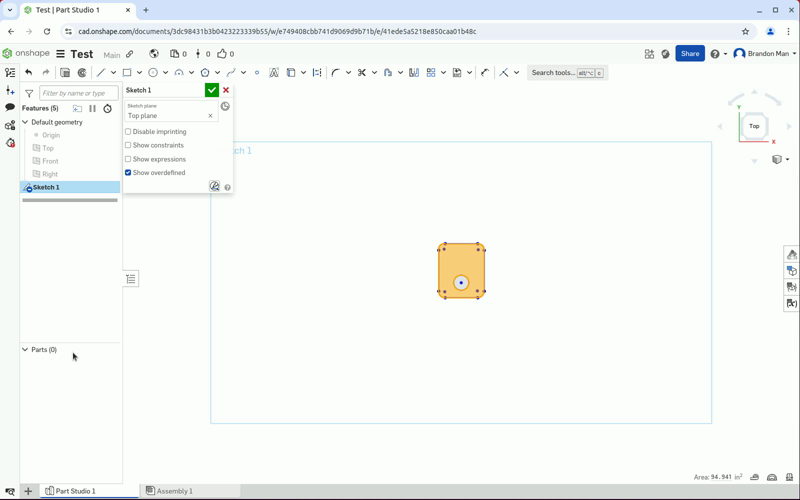
key(shift+e)
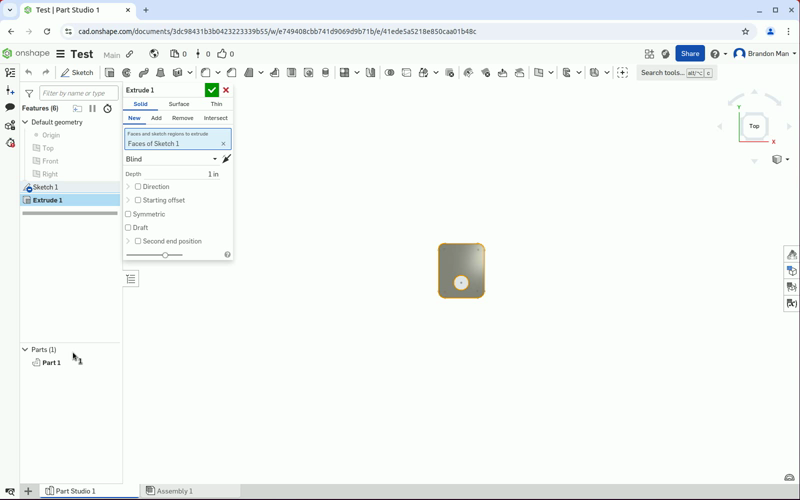
mouse_move(143, 106)
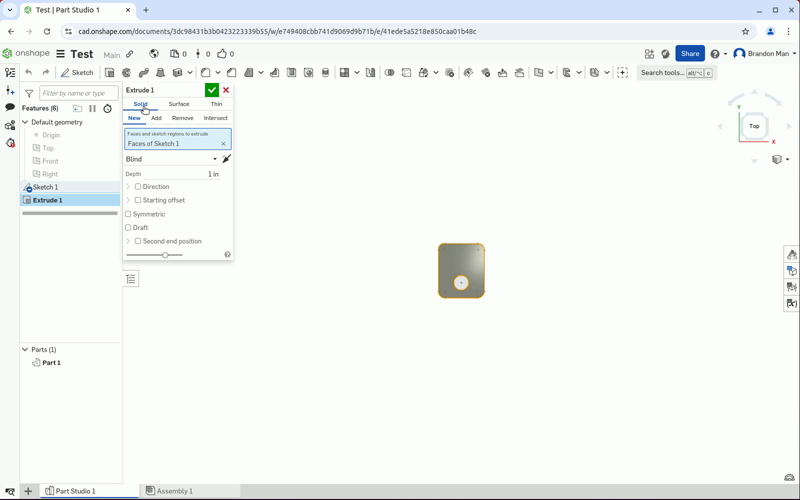
click(143, 106)
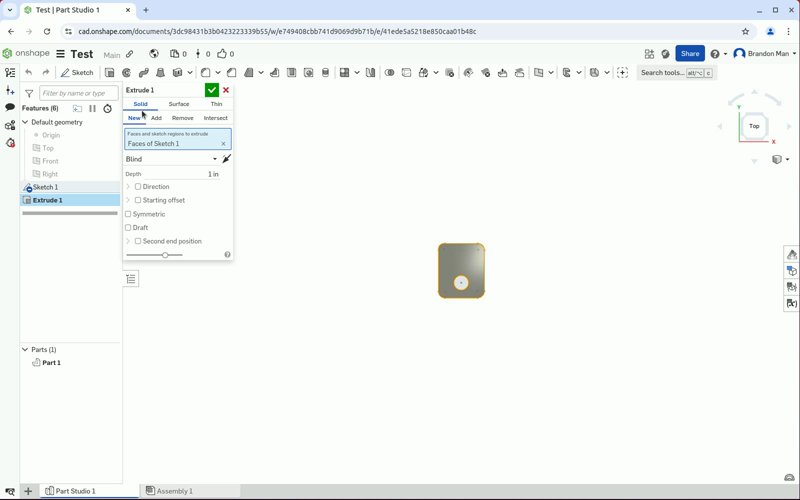
mouse_move(137, 120)
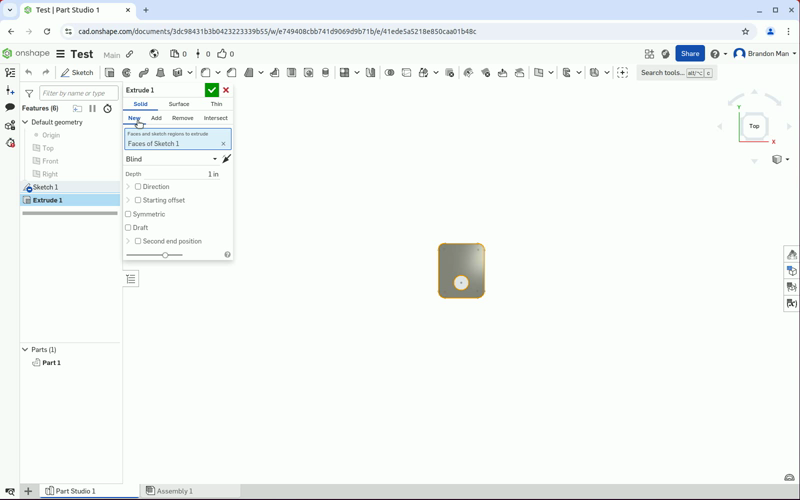
click(137, 120)
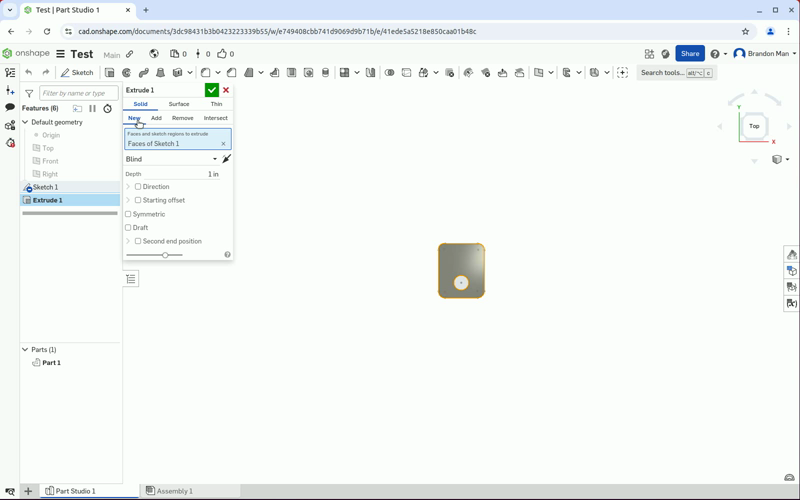
key(tab, 4)
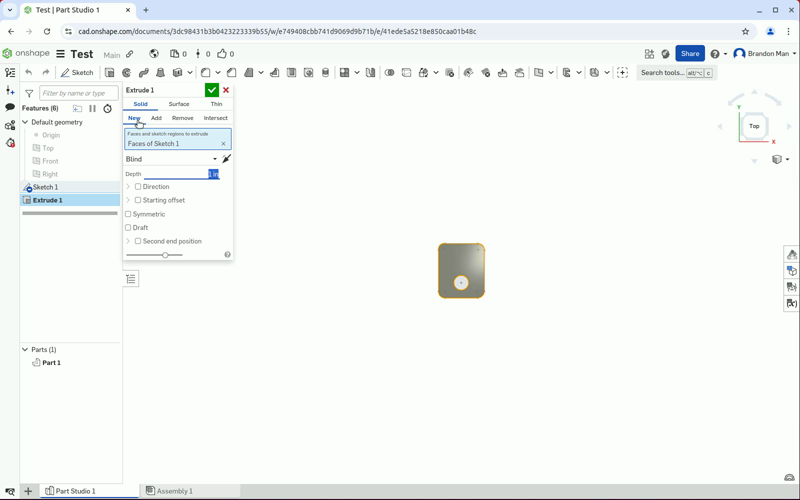
text(-0.481)
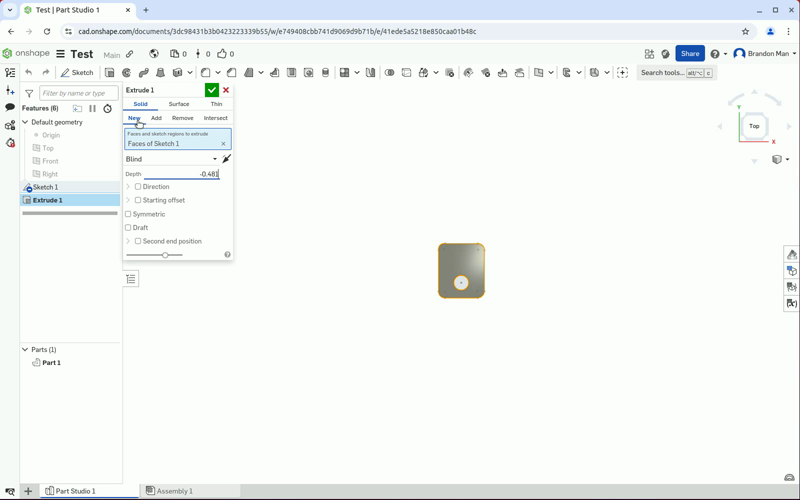
key(enter)
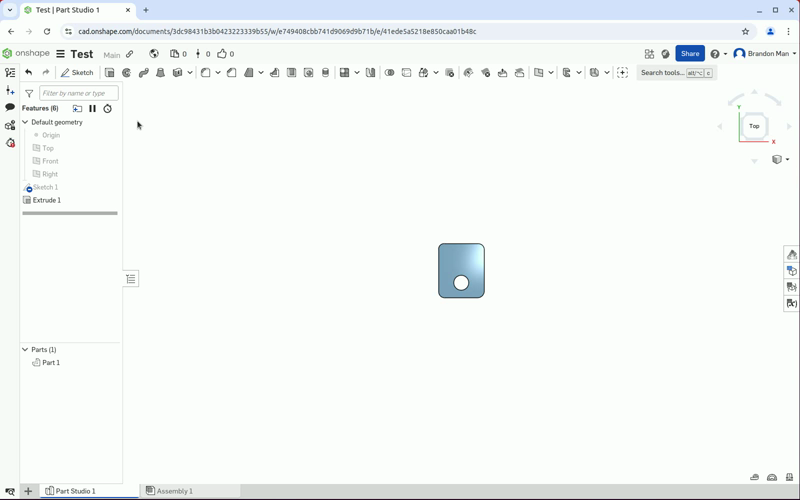
key(shift+h)
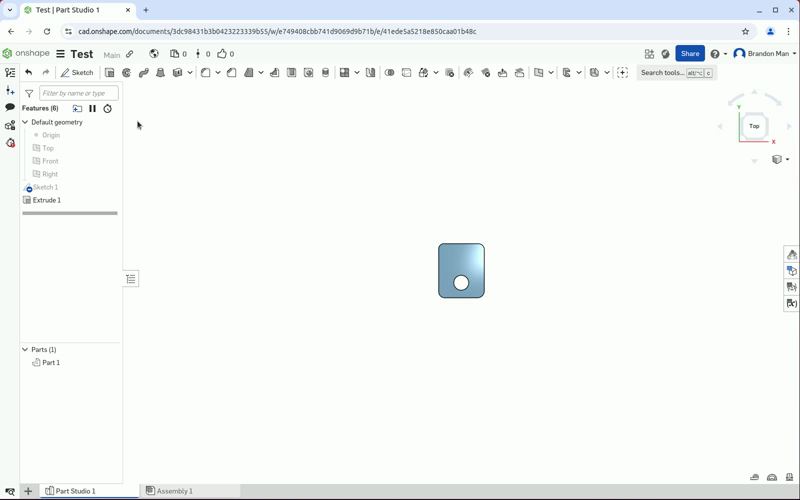
key(shift+h)
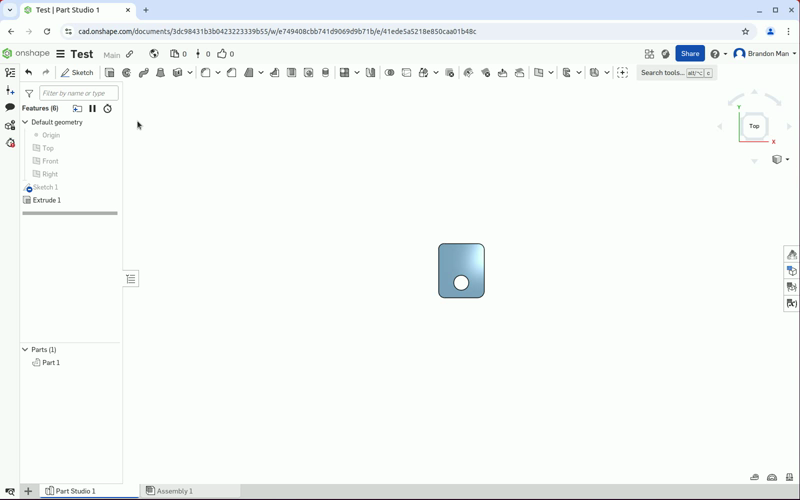
mouse_move(73, 189)
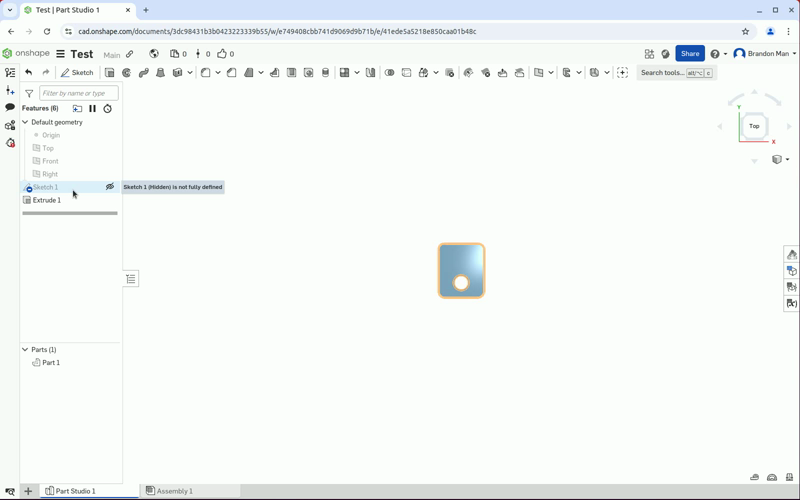
click(73, 189)
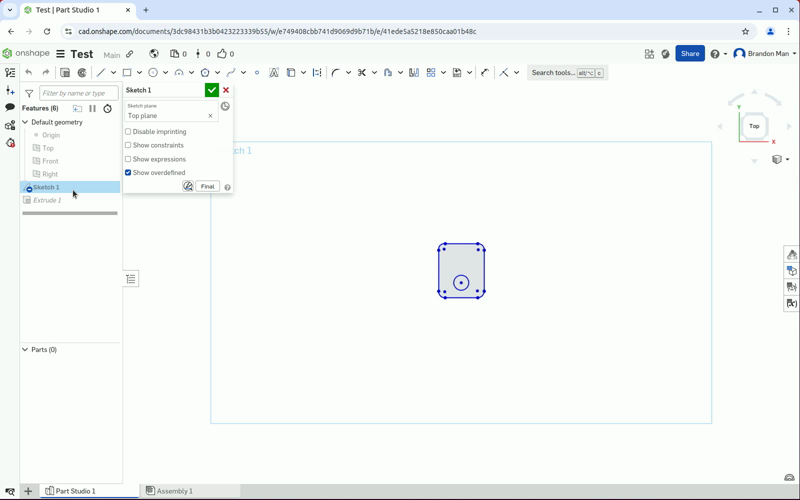
mouse_move(229, 92)
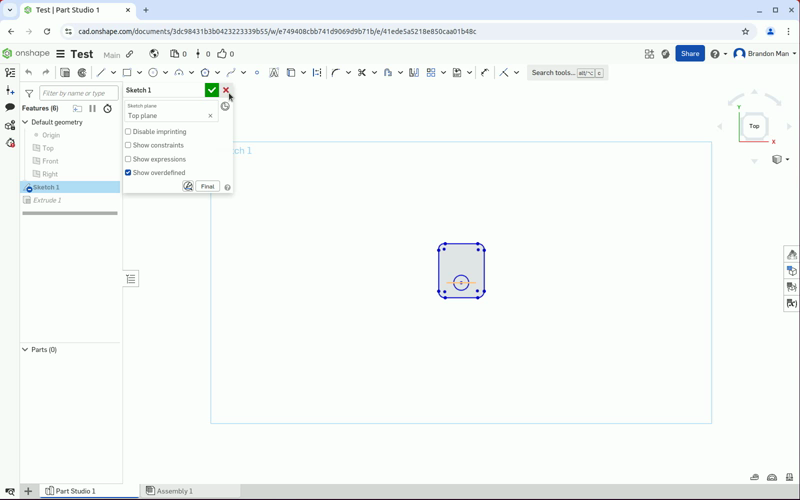
click(229, 92)
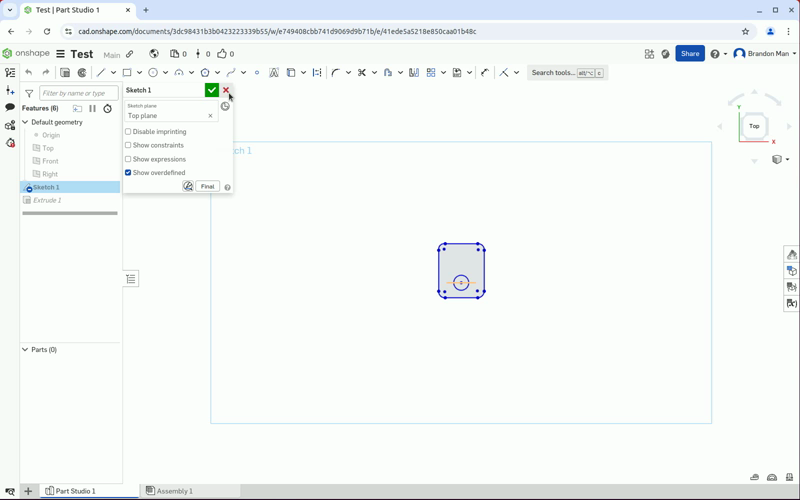
key(shift+s)
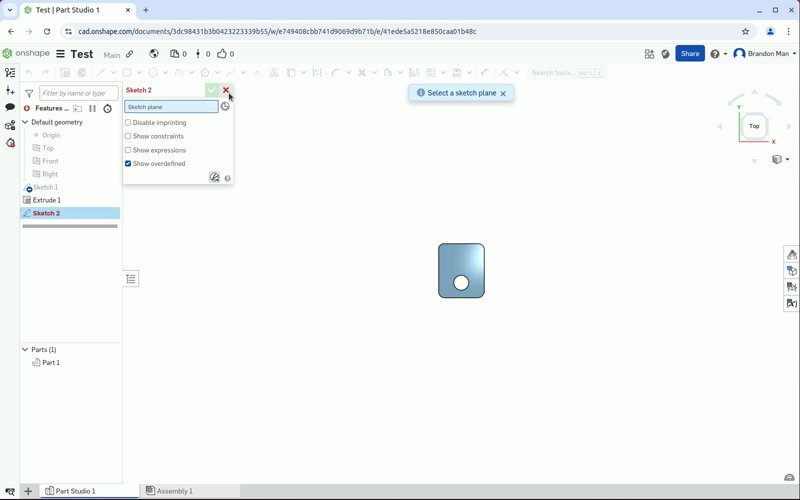
mouse_move(73, 150)
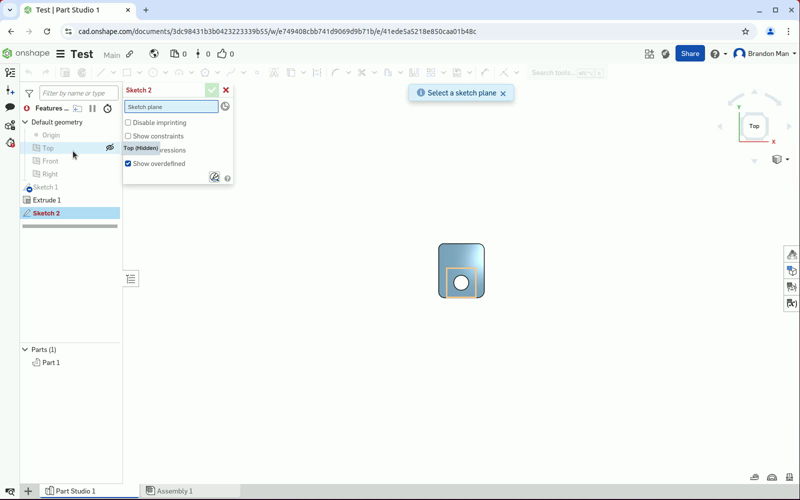
click(73, 150)
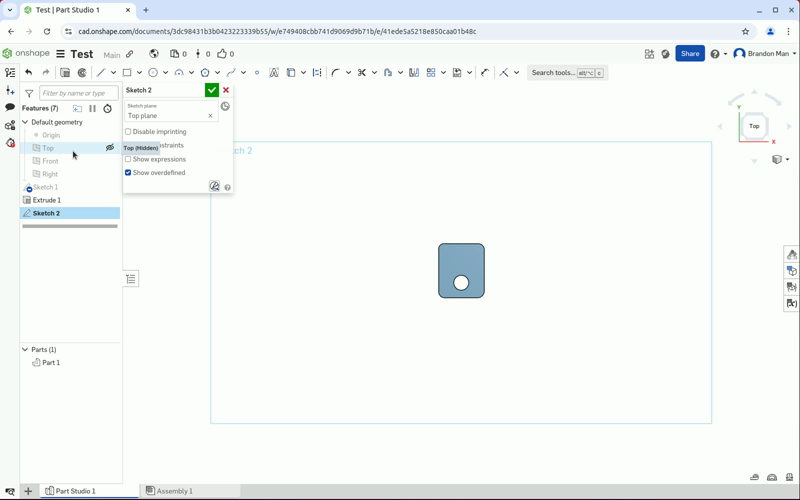
mouse_move(73, 352)
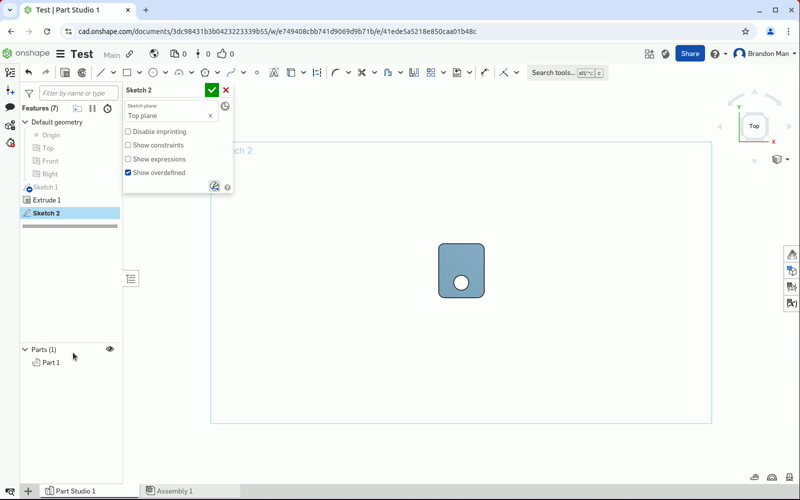
key(y)
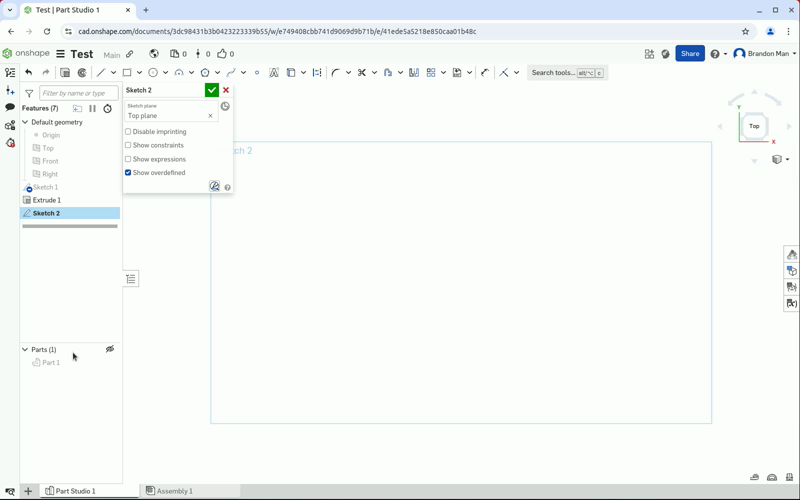
key(c)
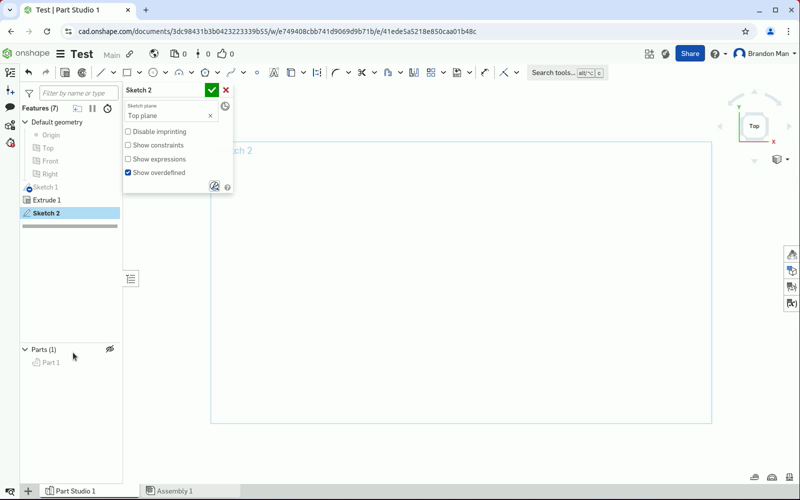
key_down(shift)
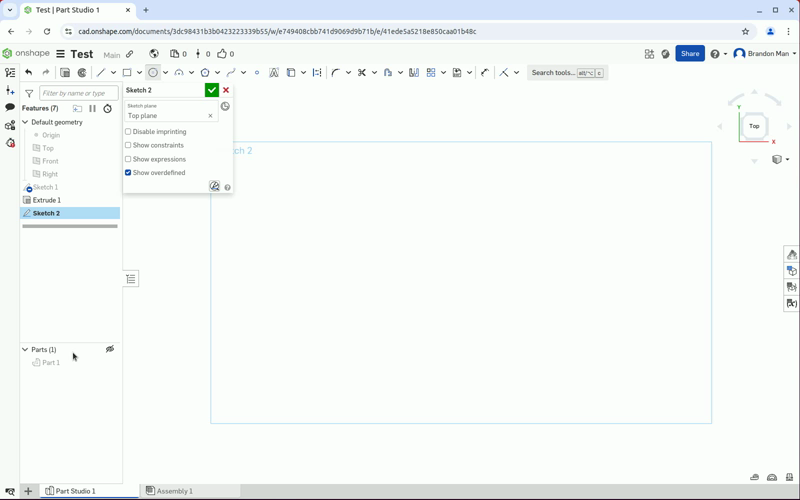
mouse_move(461, 282)
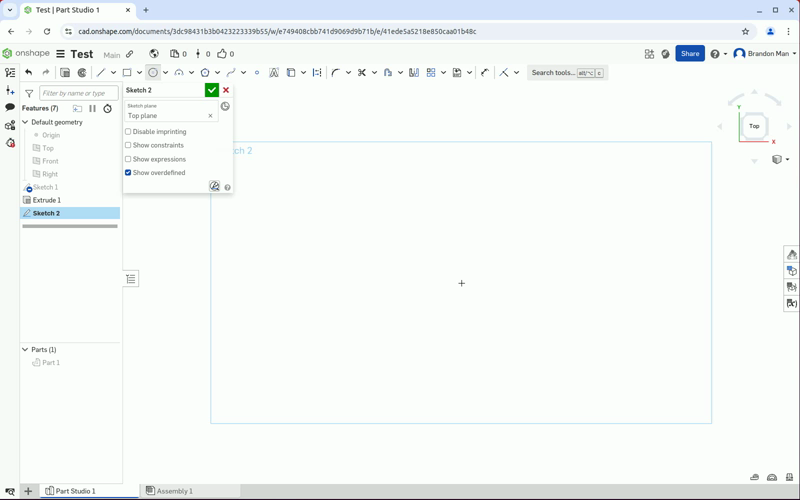
click(461, 282)
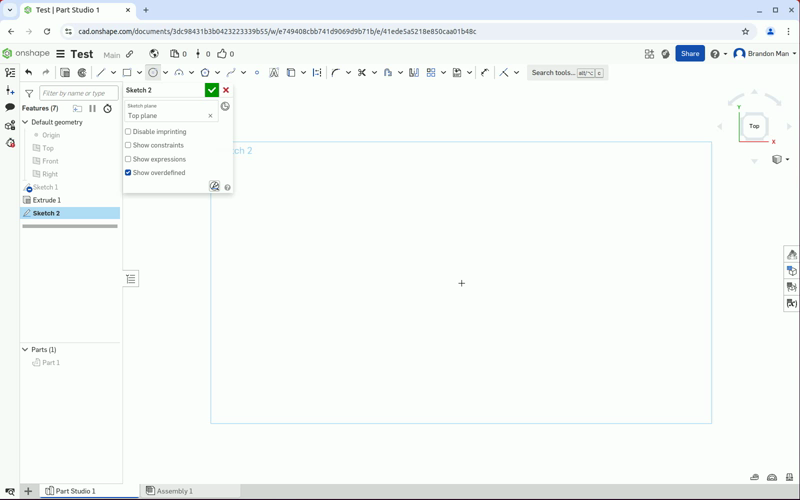
key_up(shift)
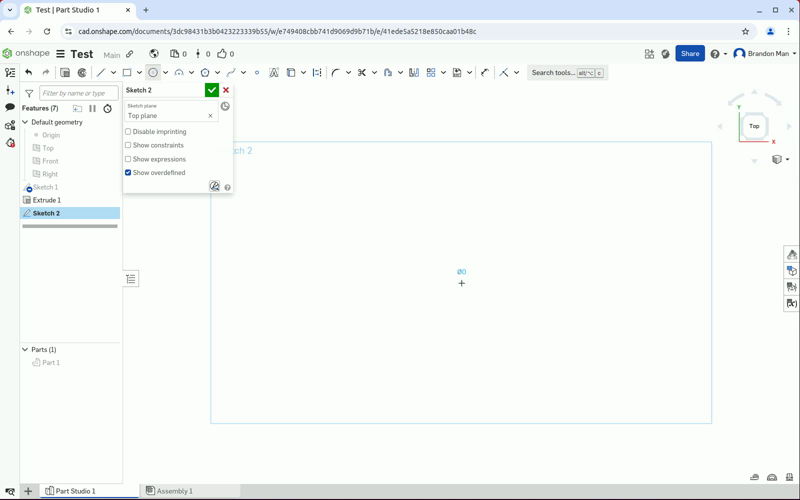
mouse_move(470, 282)
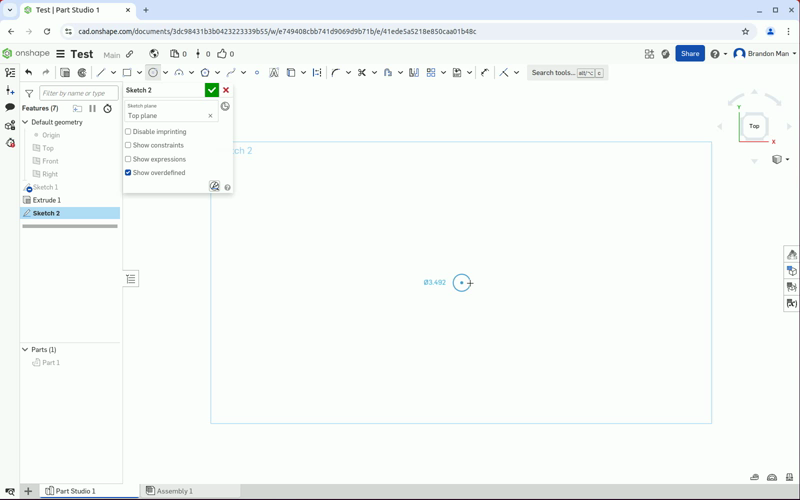
click(470, 282)
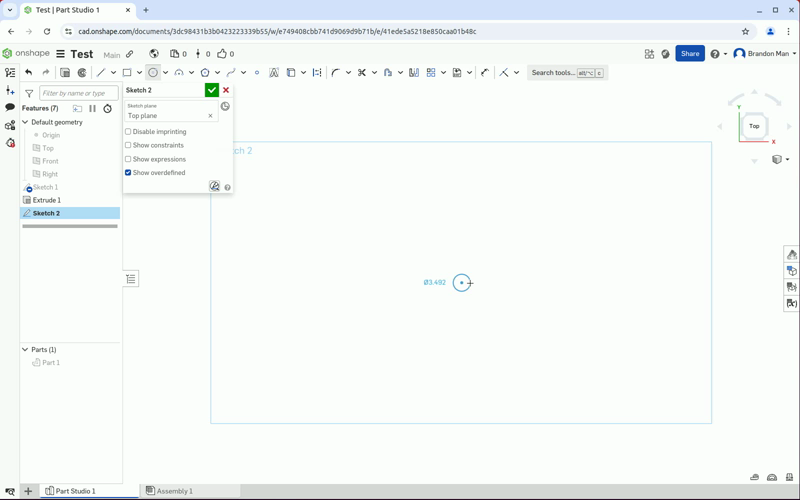
key(esc)
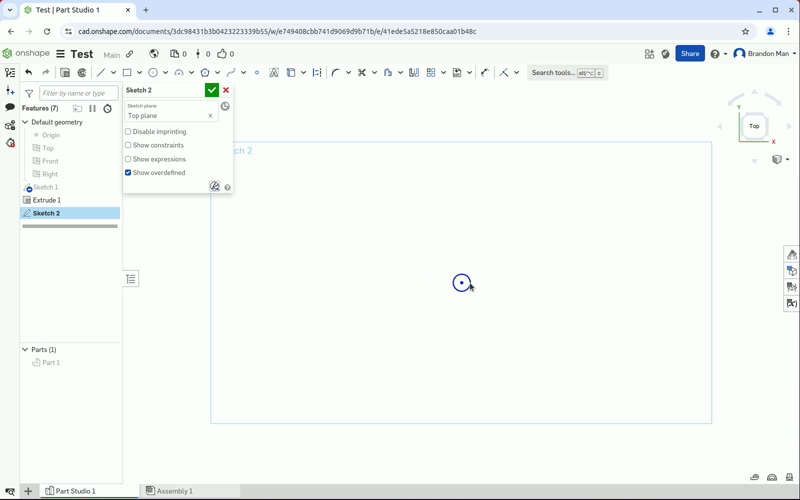
key(c)
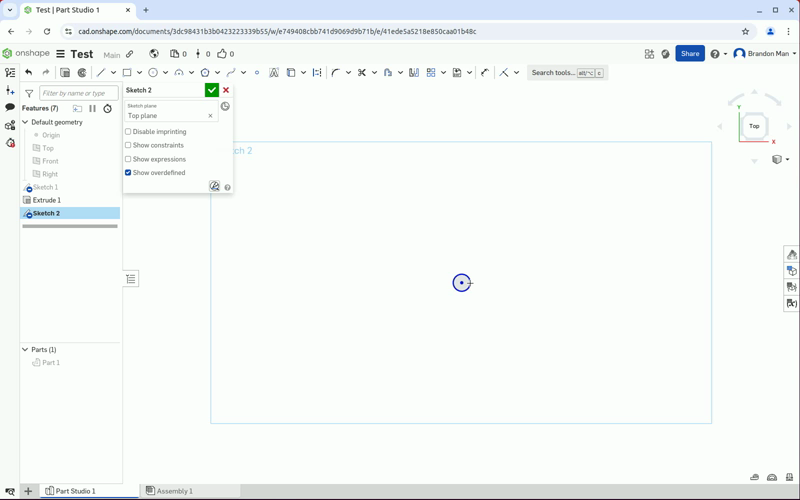
key_down(shift)
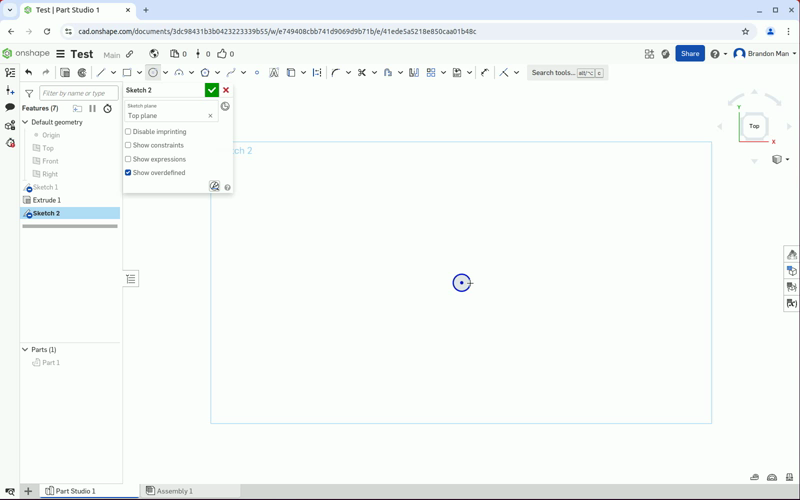
mouse_move(461, 282)
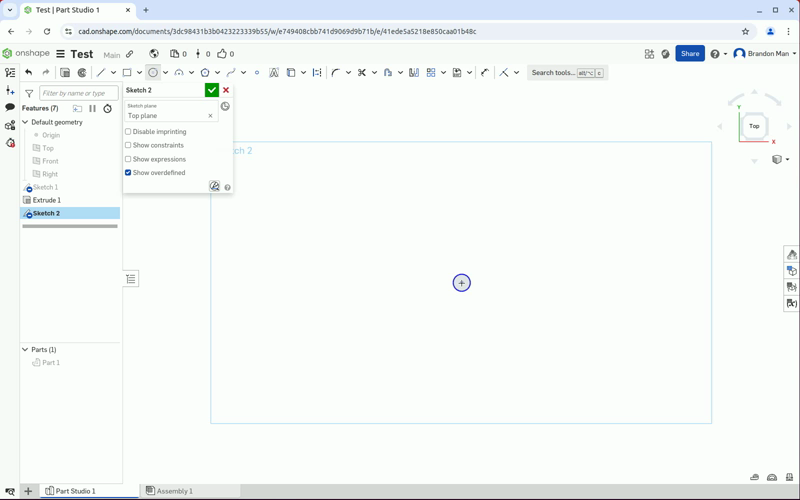
click(461, 282)
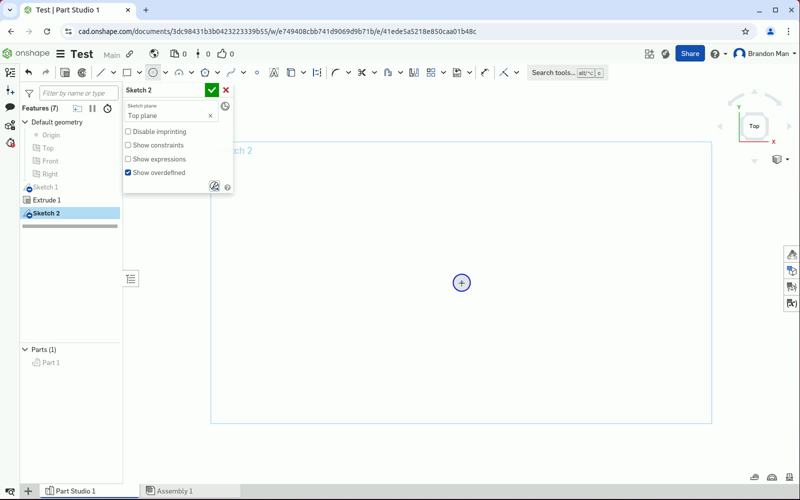
key_up(shift)
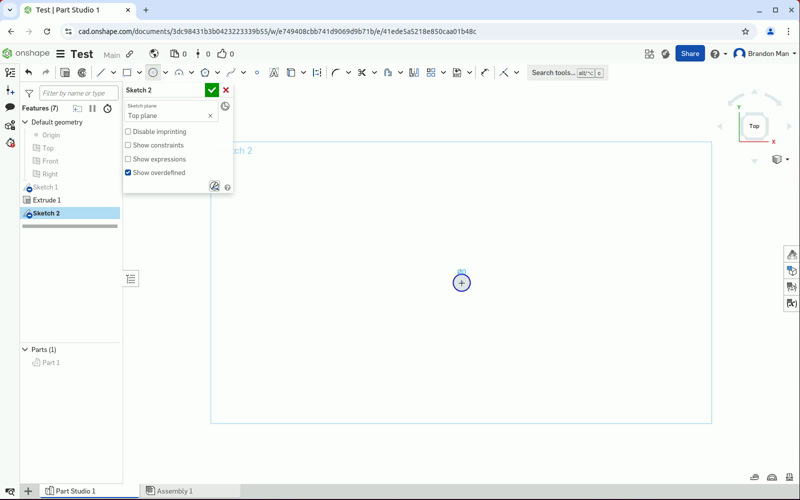
mouse_move(467, 282)
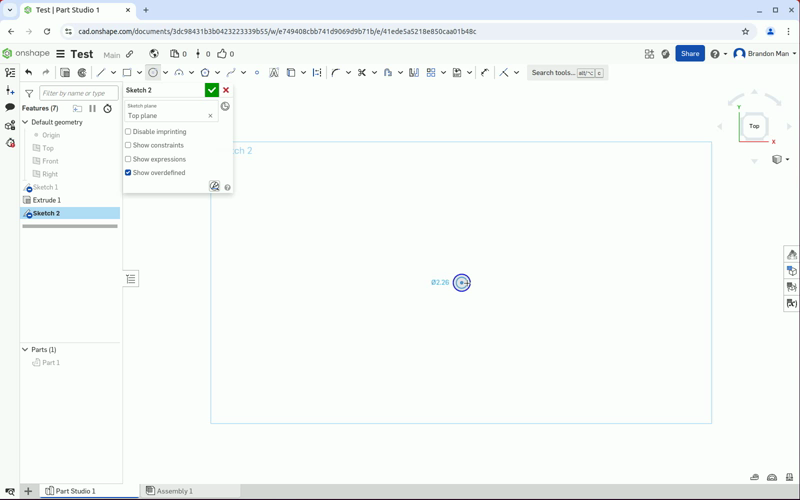
scroll(6)
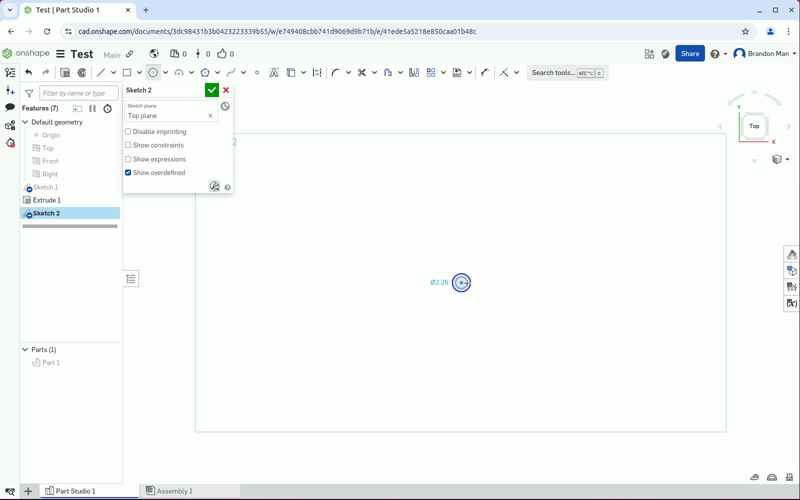
scroll(6)
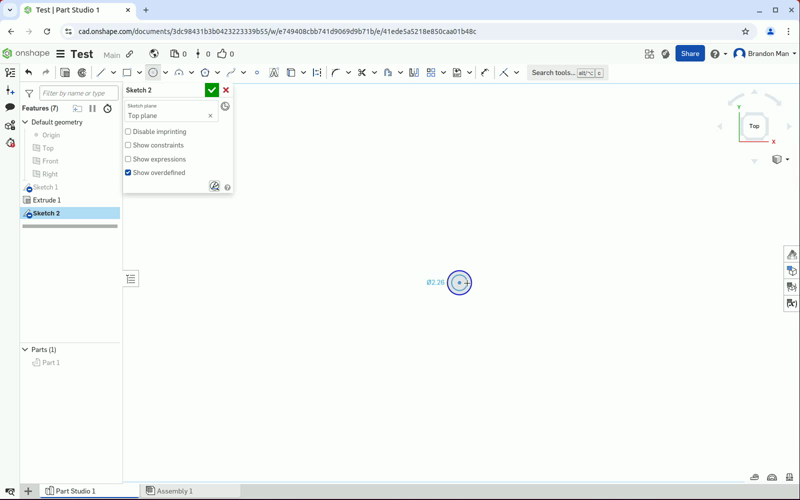
scroll(6)
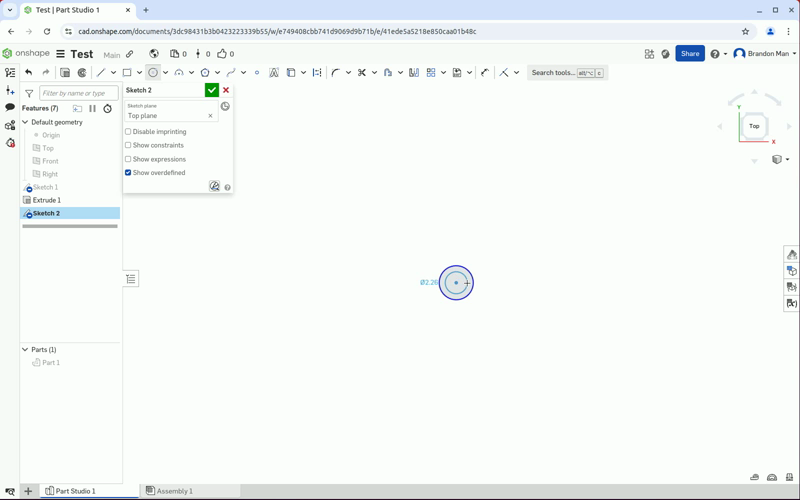
scroll(6)
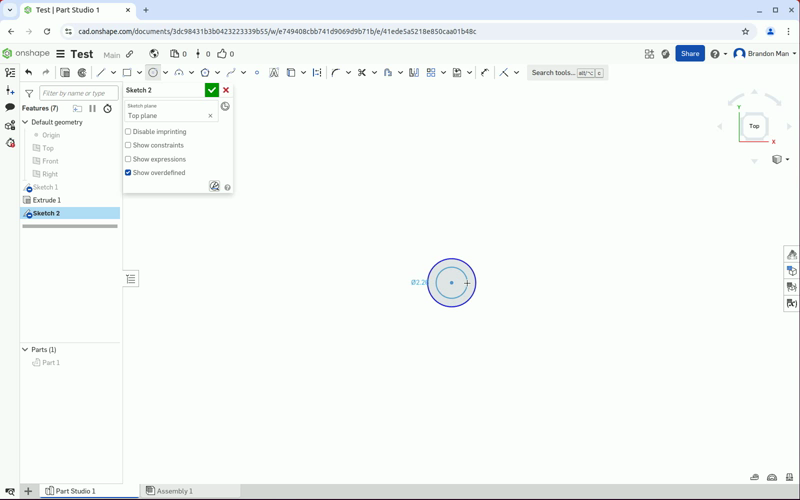
scroll(6)
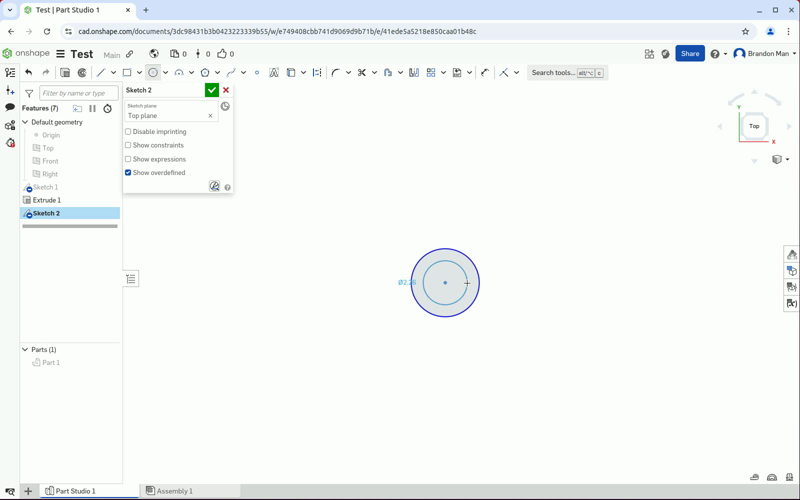
scroll(6)
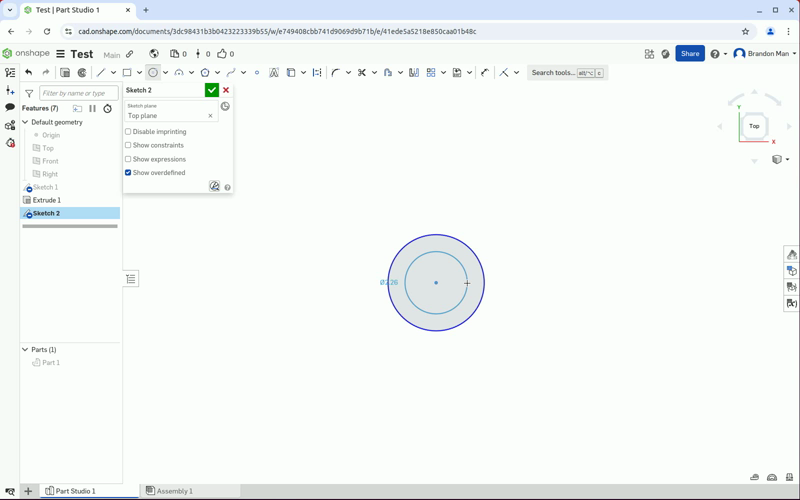
scroll(6)
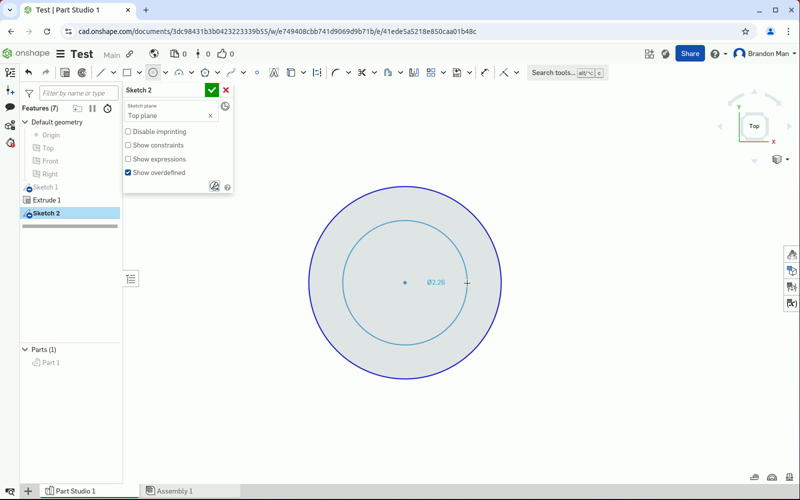
click(467, 282)
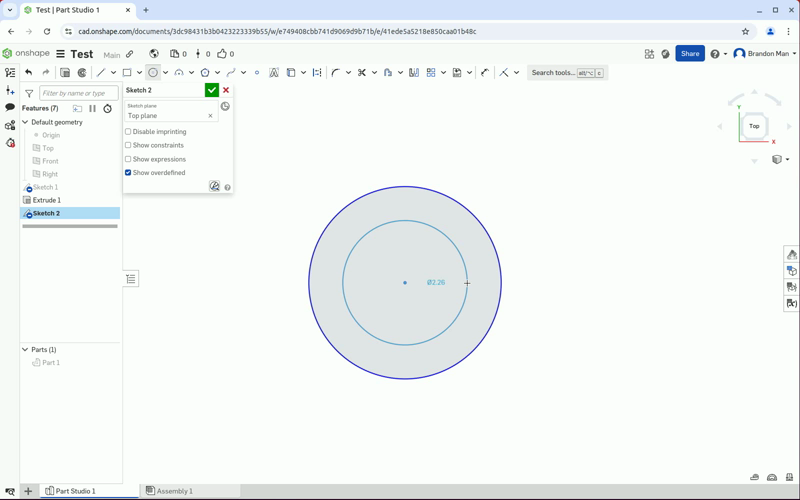
scroll(-6)
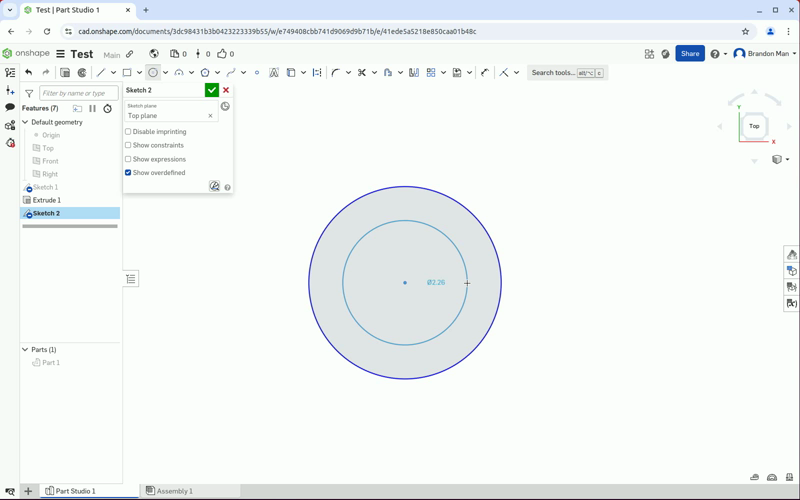
scroll(-6)
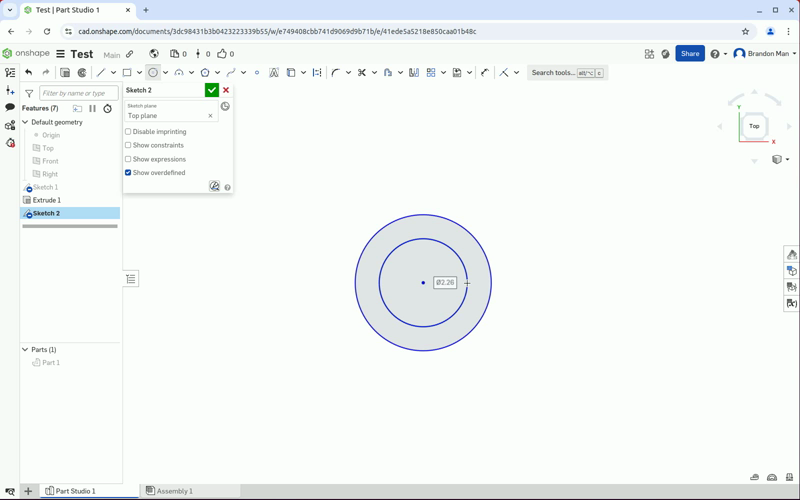
scroll(-6)
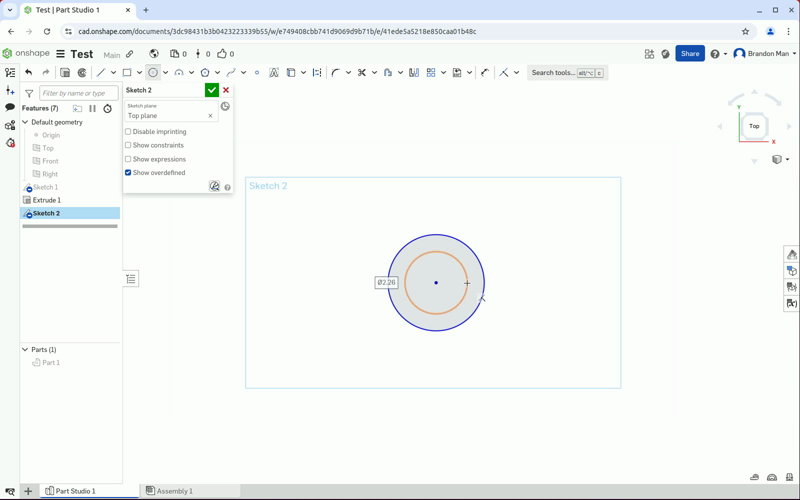
scroll(-6)
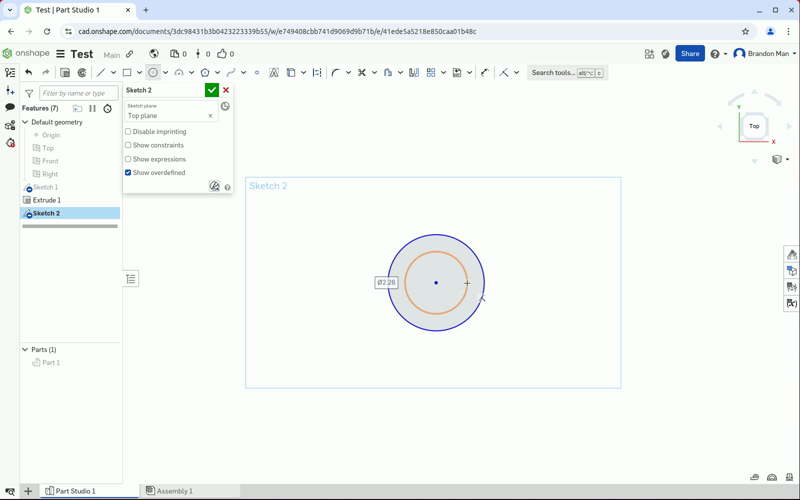
scroll(-6)
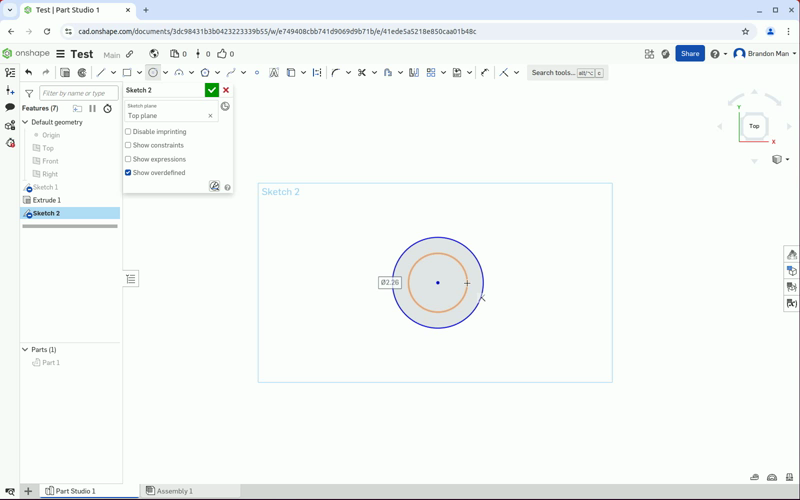
scroll(-6)
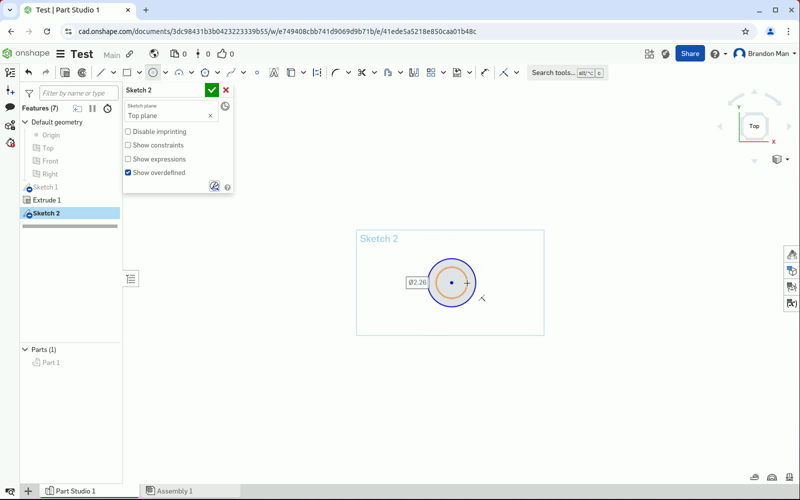
scroll(-6)
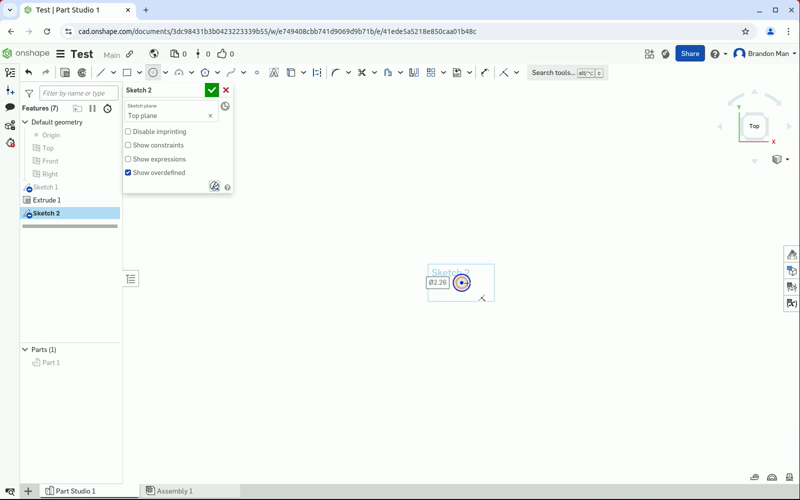
key(esc)
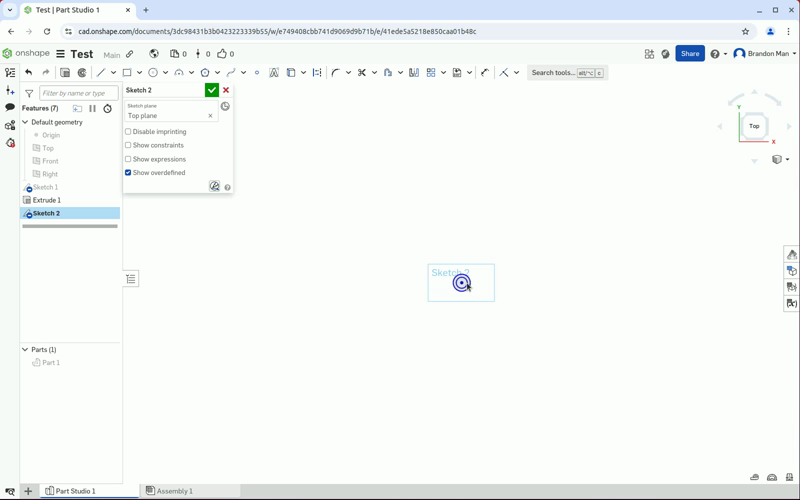
mouse_move(467, 283)
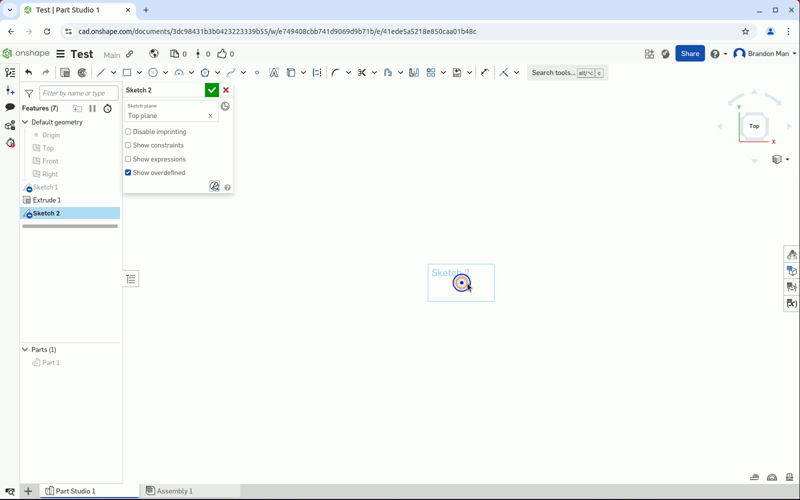
scroll(6)
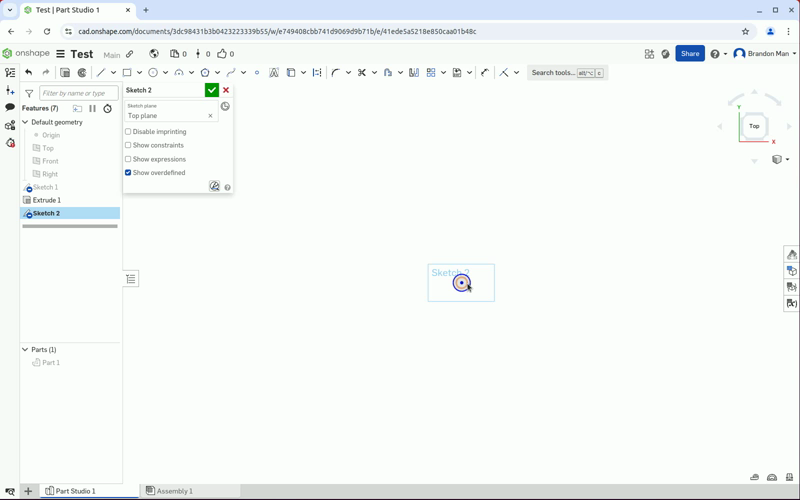
scroll(6)
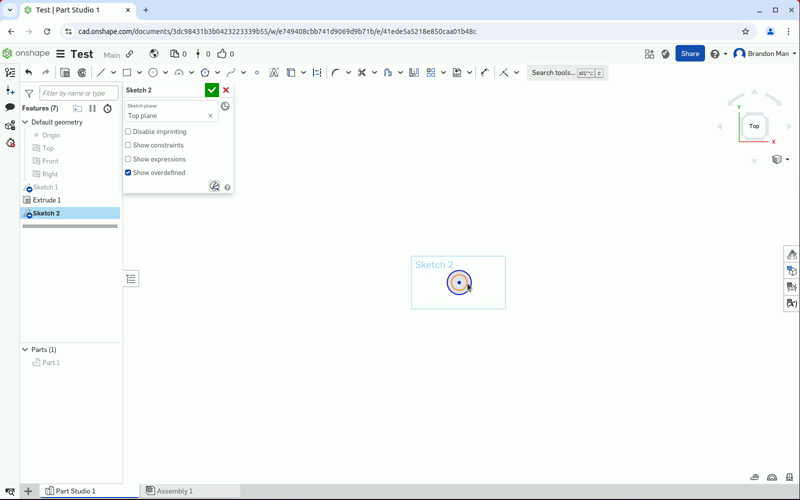
scroll(6)
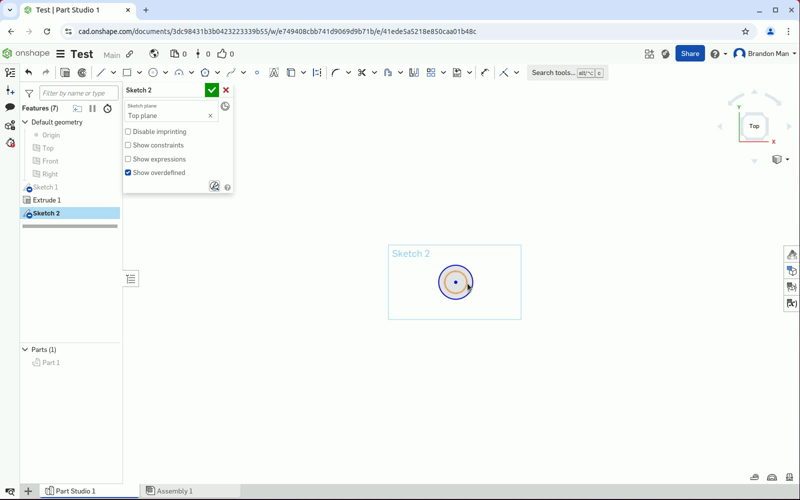
scroll(6)
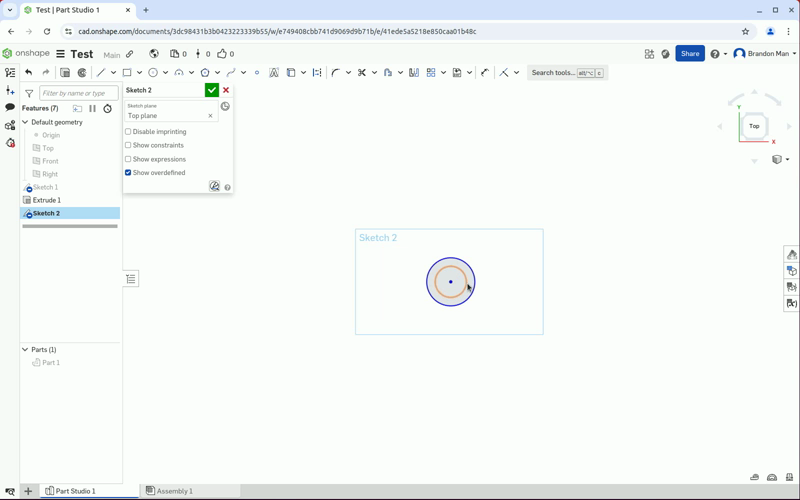
scroll(6)
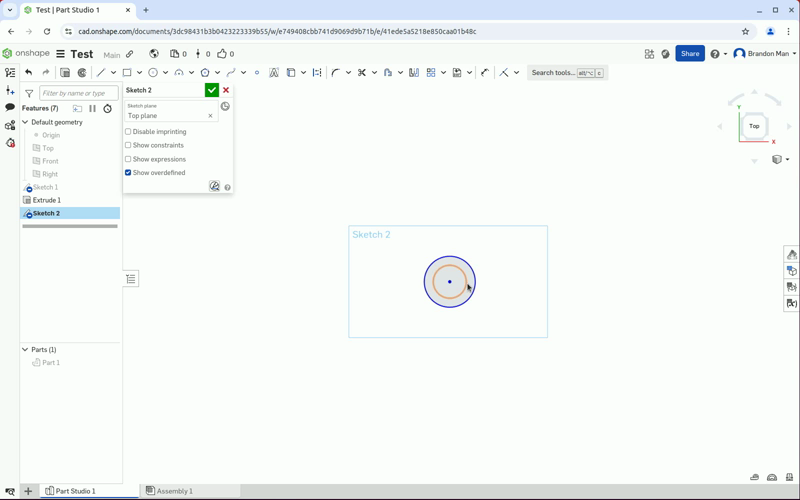
scroll(6)
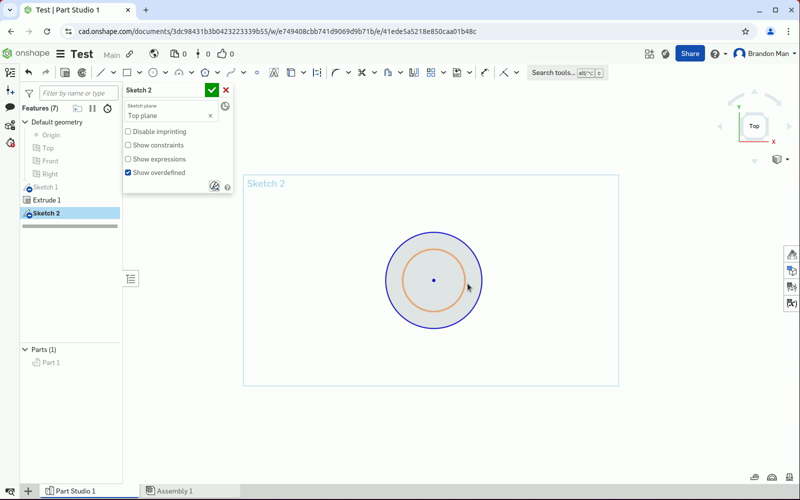
scroll(6)
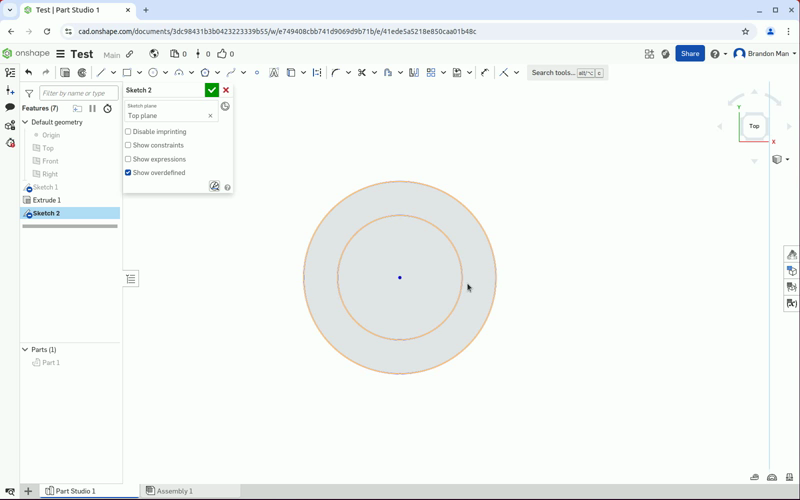
click(467, 283)
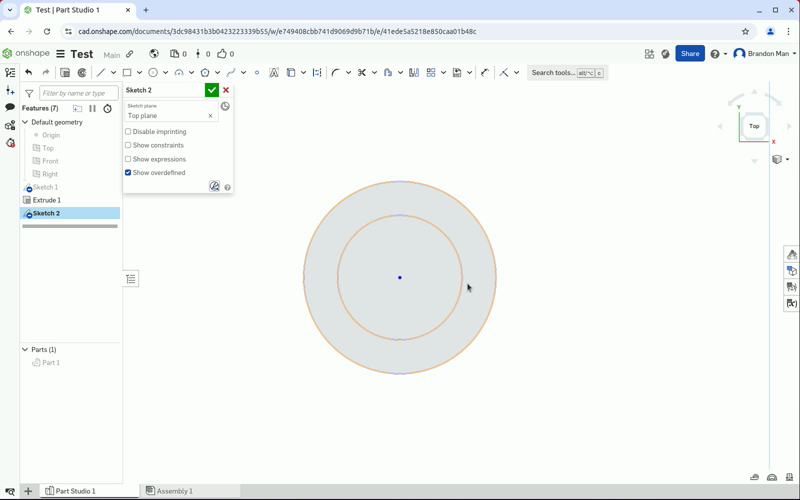
scroll(-6)
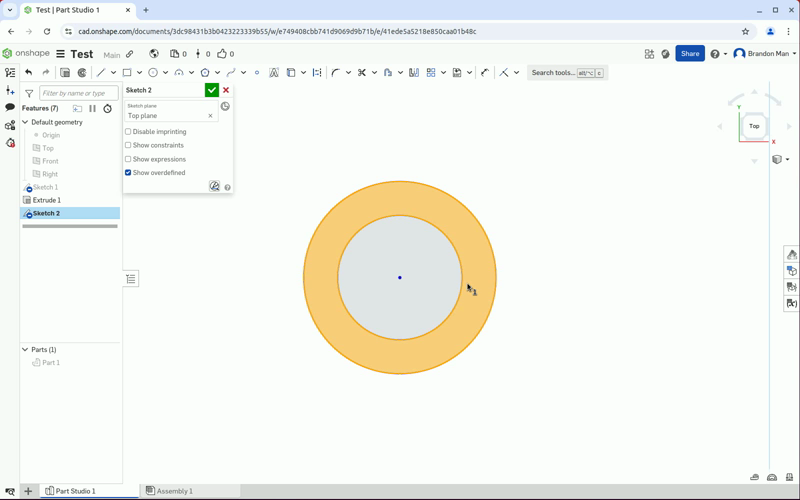
scroll(-6)
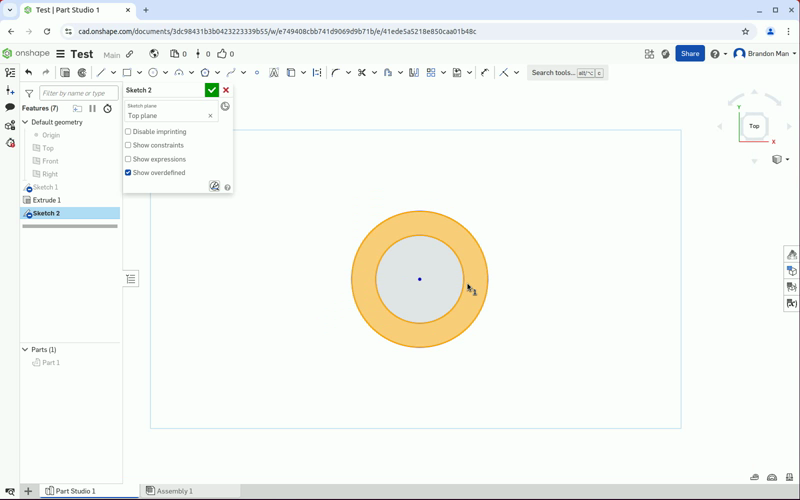
scroll(-6)
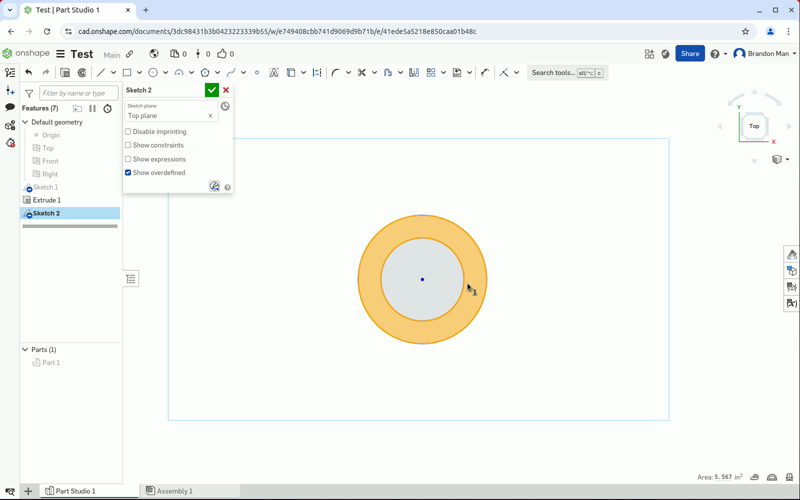
scroll(-6)
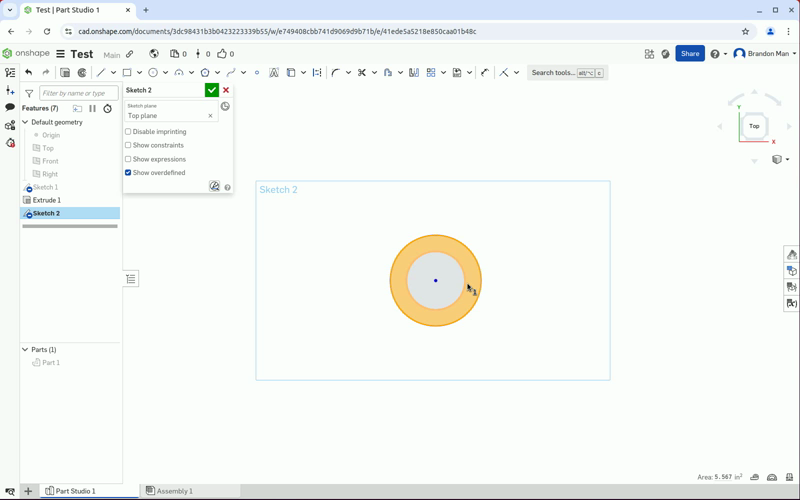
scroll(-6)
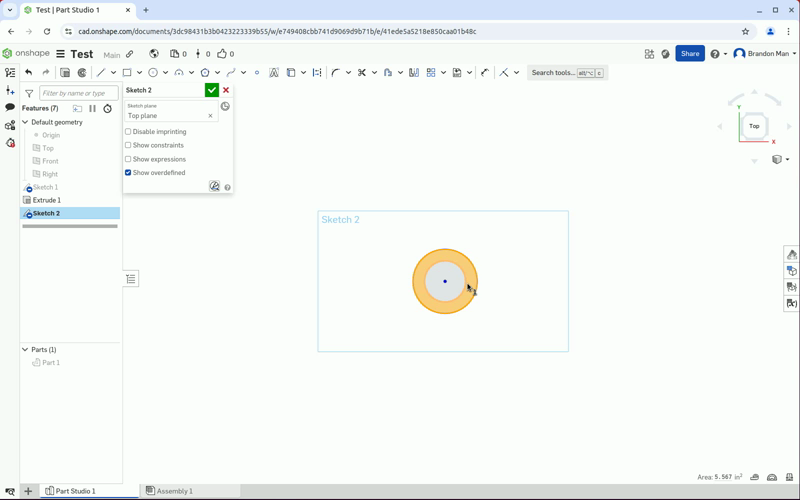
scroll(-6)
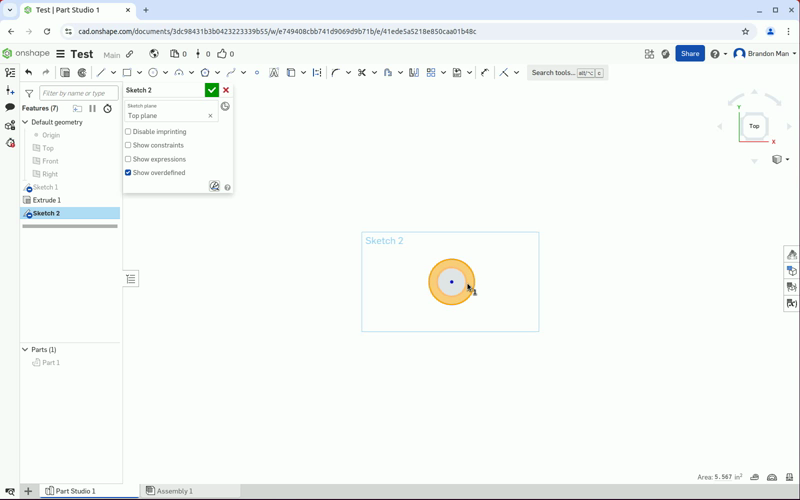
scroll(-6)
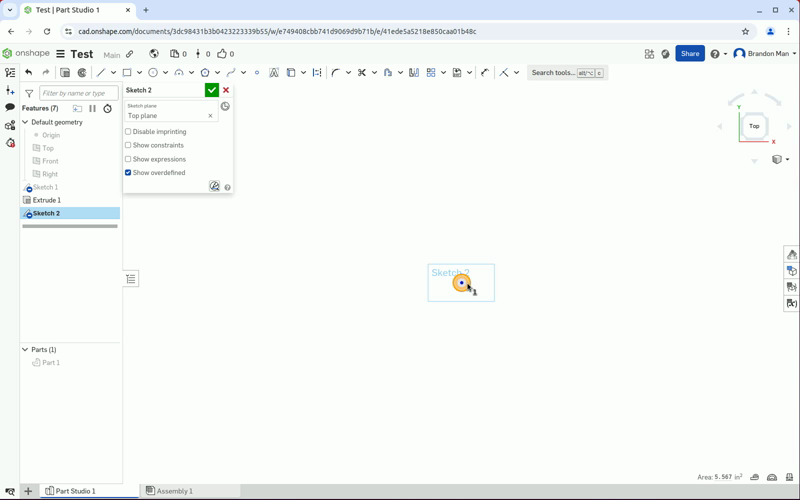
mouse_move(73, 352)
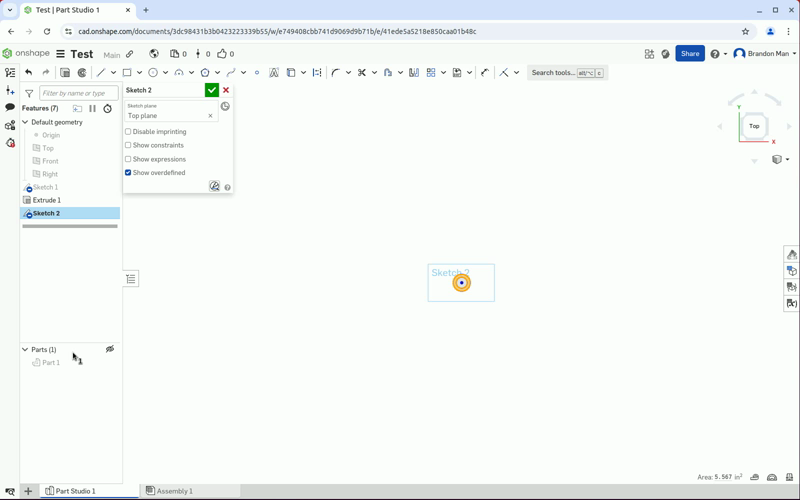
key(shift+y)
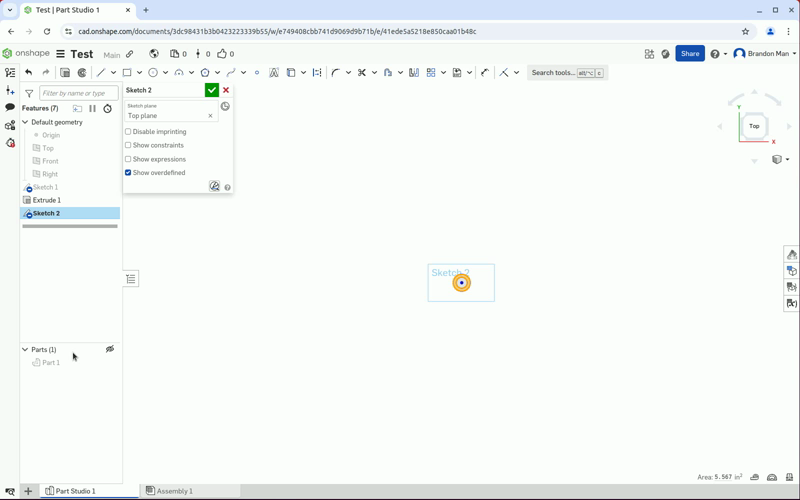
key(shift+e)
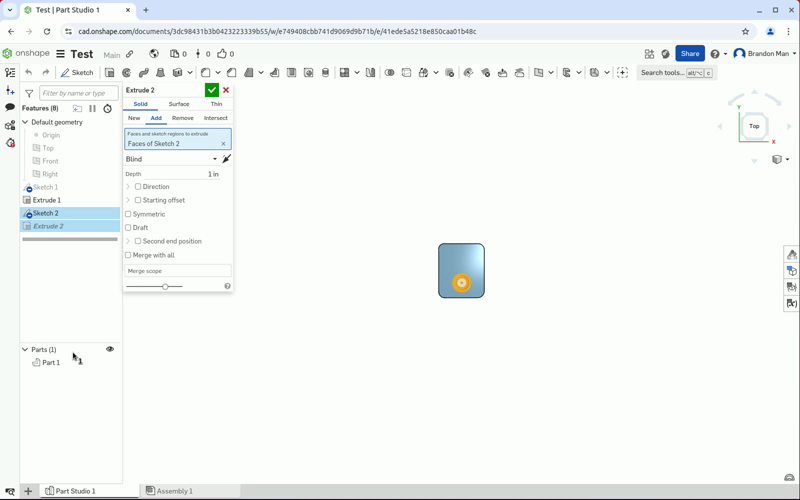
mouse_move(143, 106)
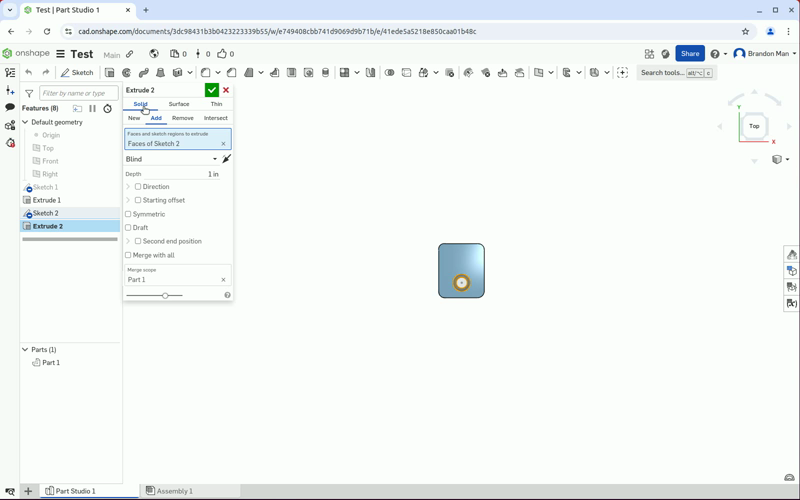
click(143, 106)
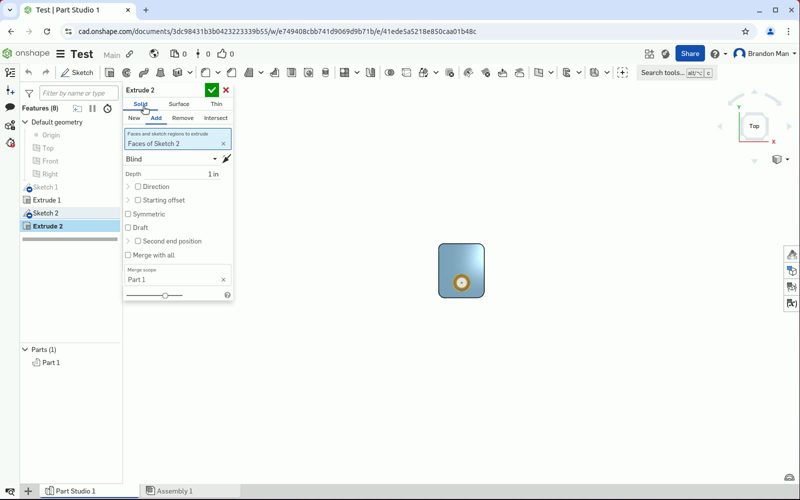
mouse_move(137, 120)
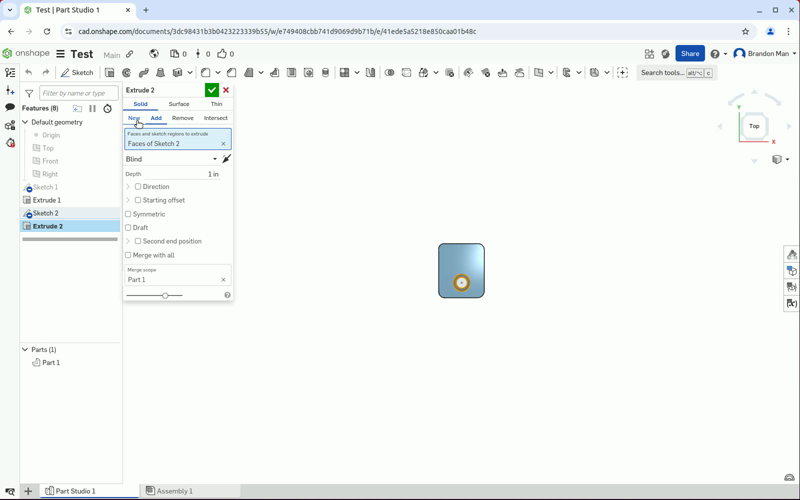
click(137, 120)
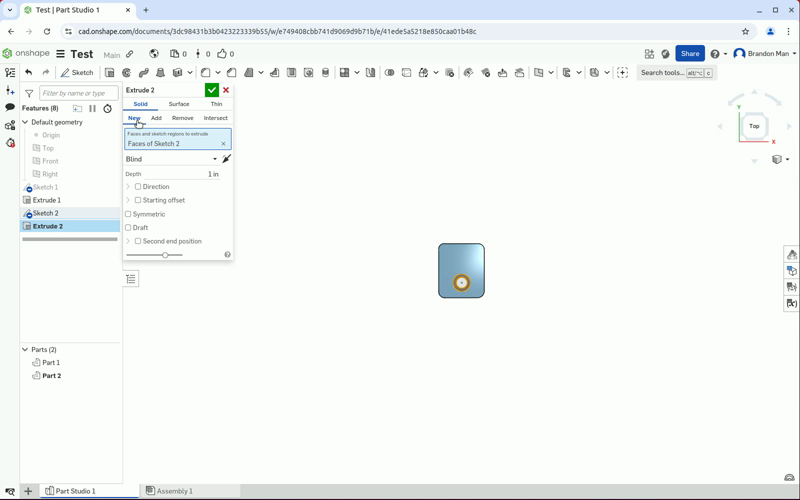
key(tab, 4)
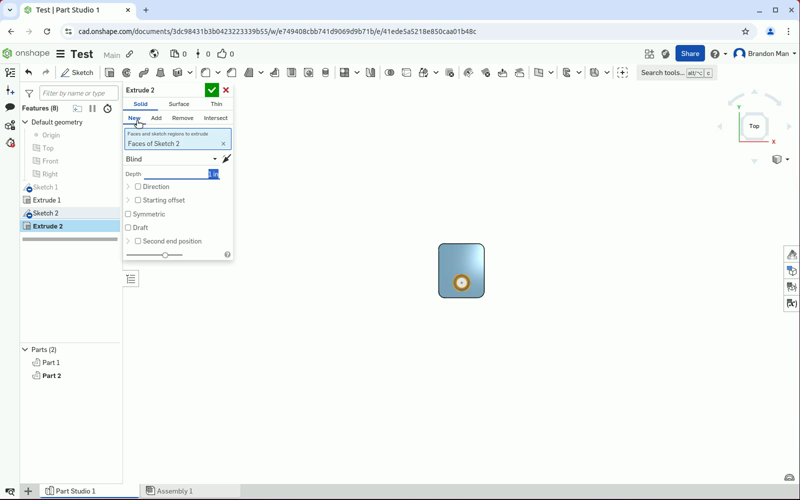
text(-0.481)
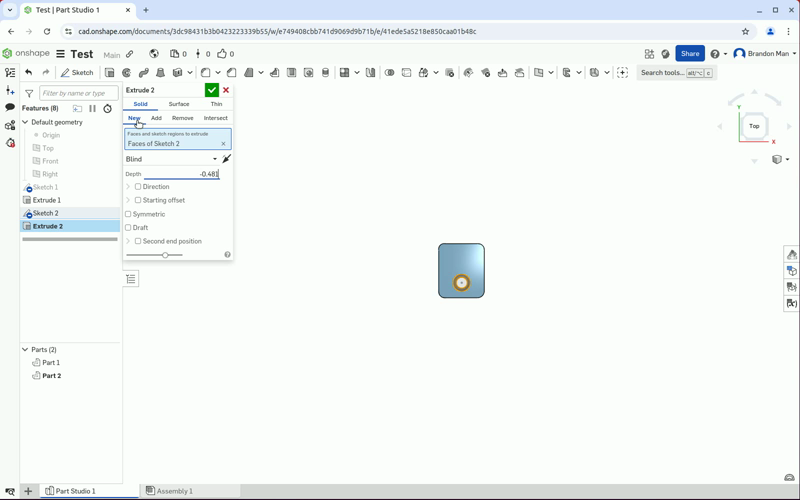
key(enter)
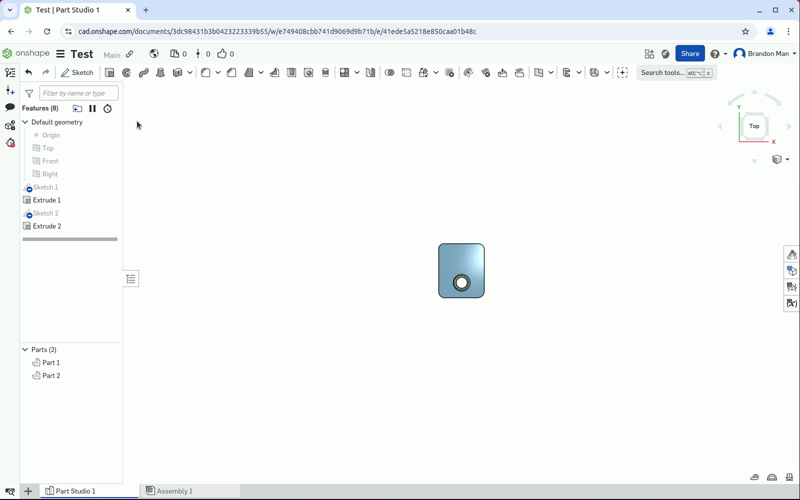
key(shift+h)
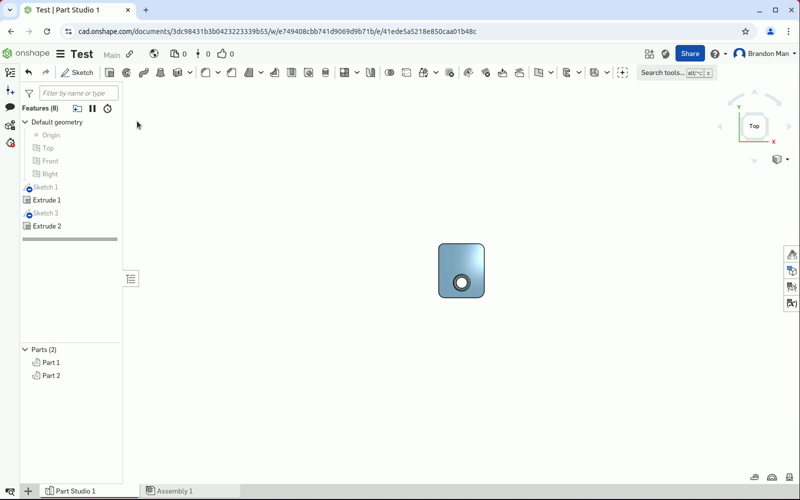
key(shift+h)
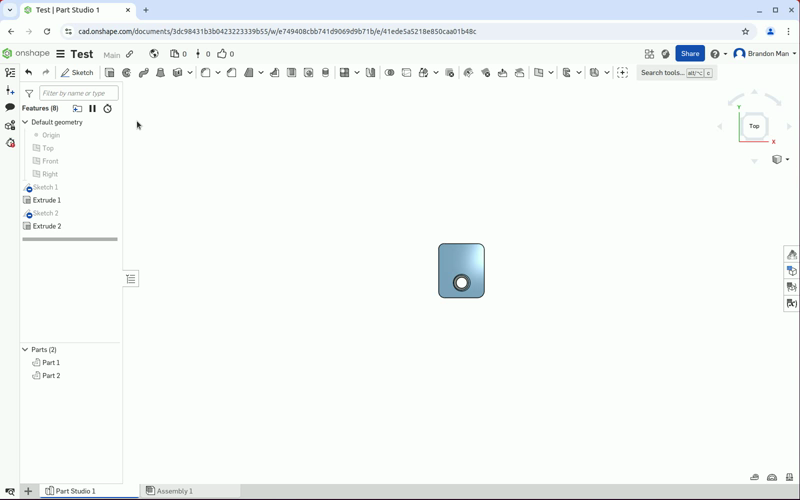
mouse_move(73, 189)
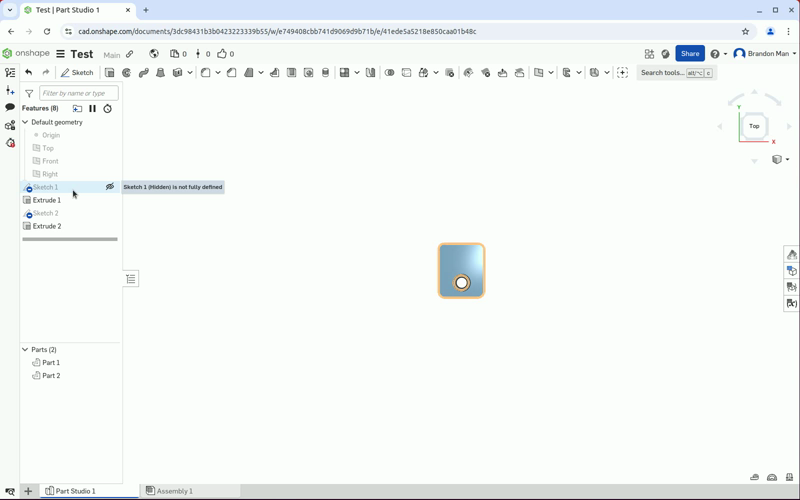
click(73, 189)
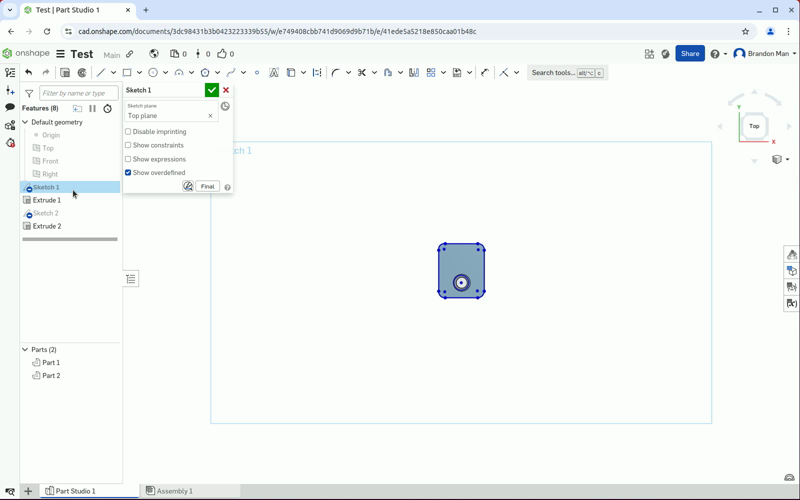
mouse_move(229, 92)
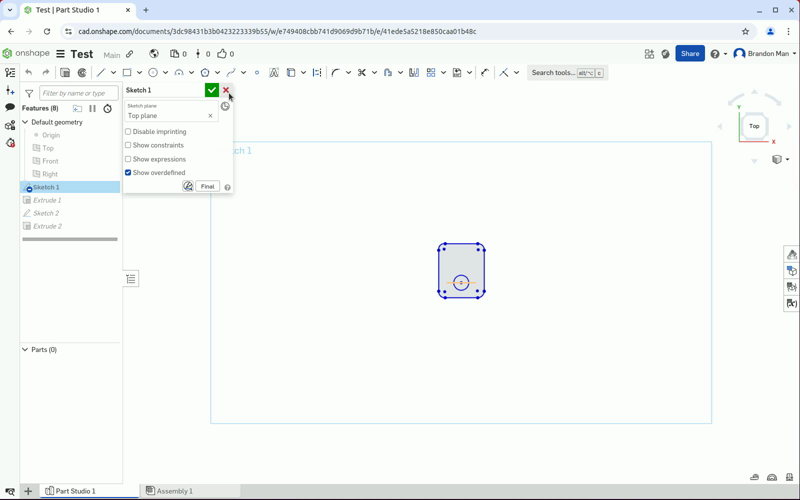
click(229, 92)
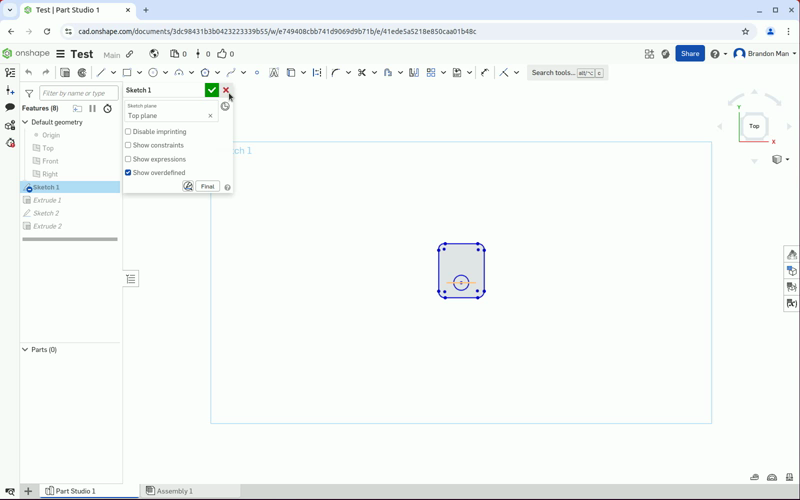
key(shift+s)
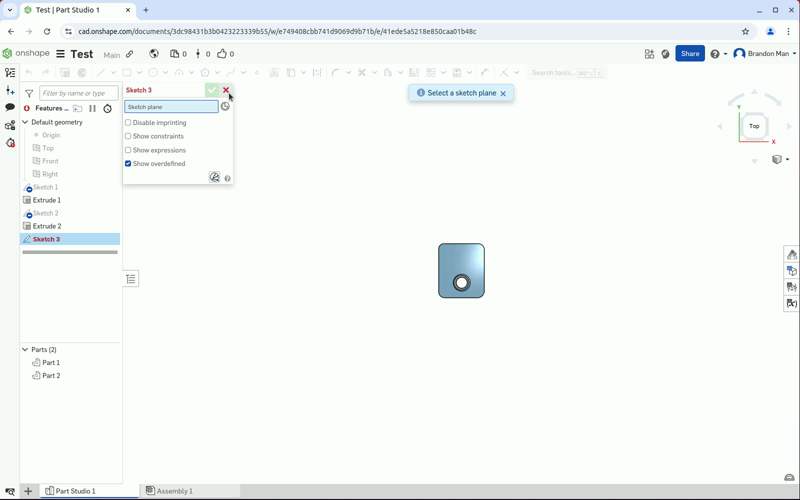
mouse_move(73, 150)
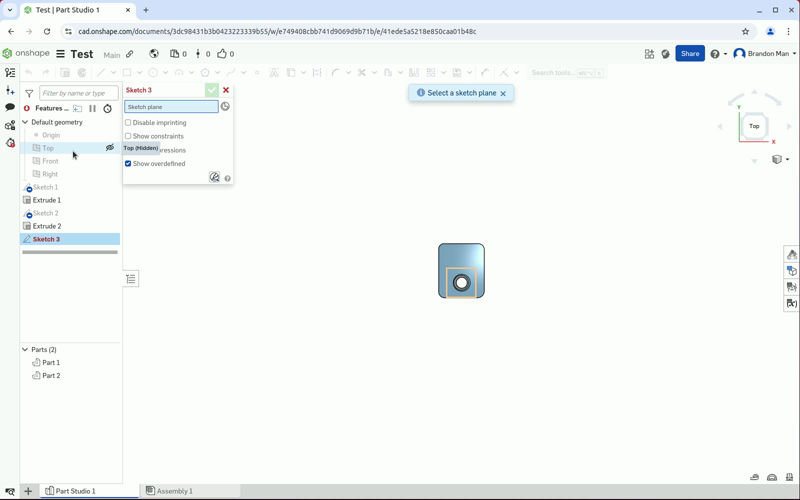
click(73, 150)
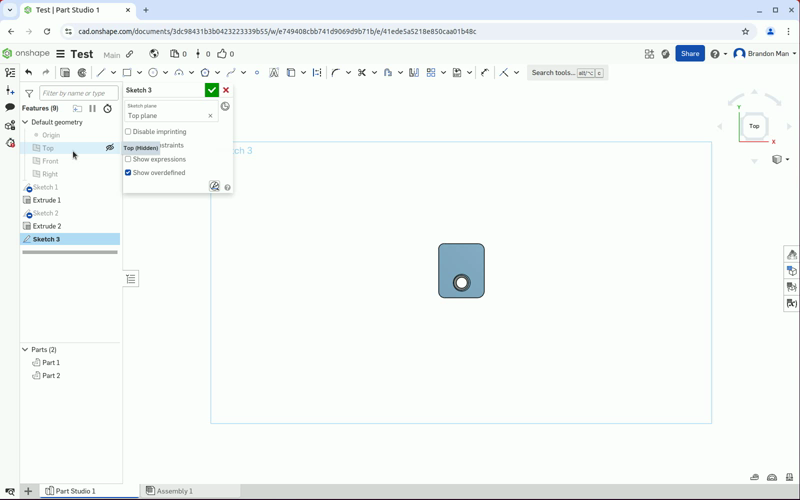
mouse_move(73, 352)
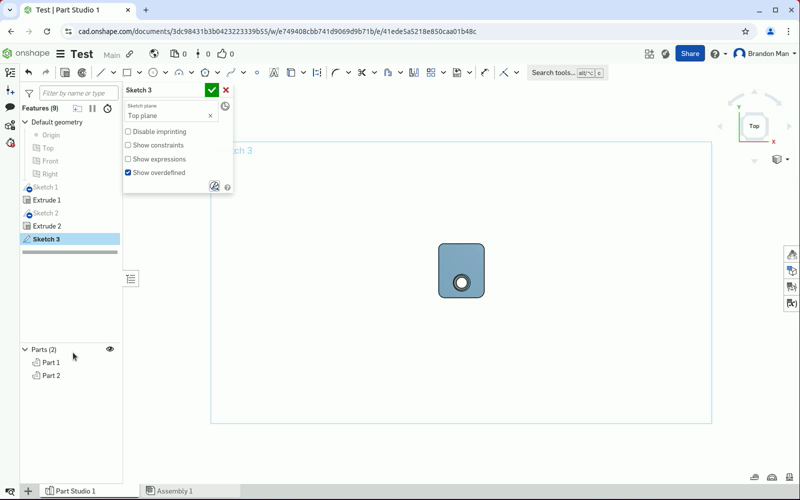
key(y)
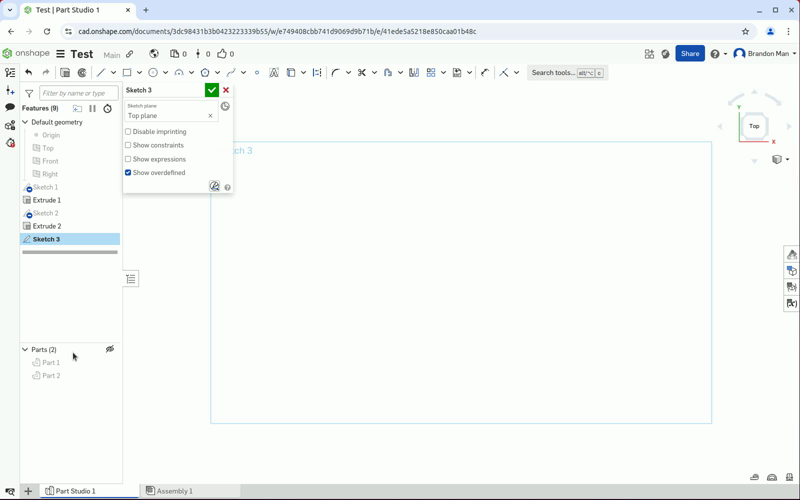
key(c)
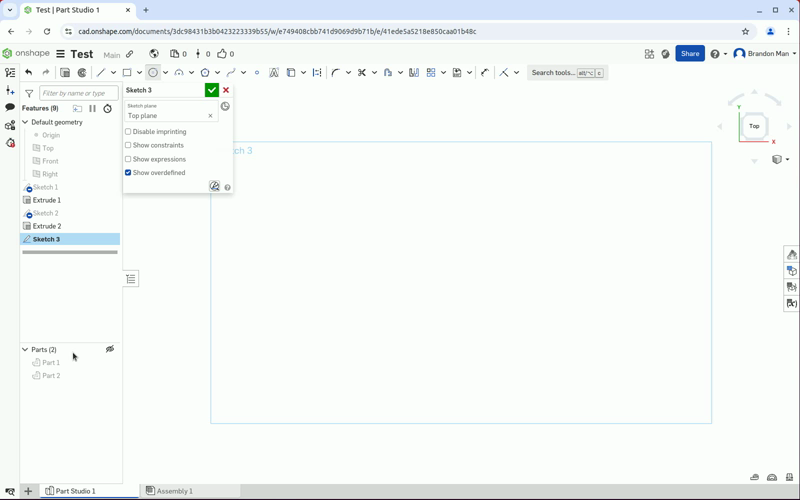
key_down(shift)
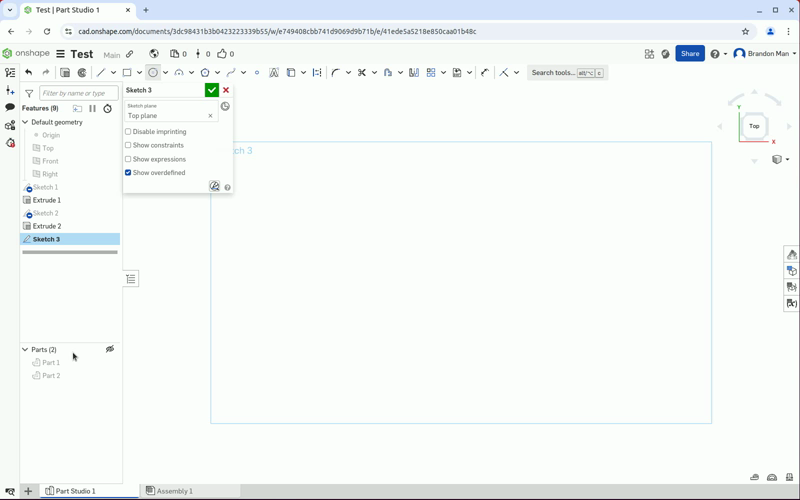
mouse_move(461, 282)
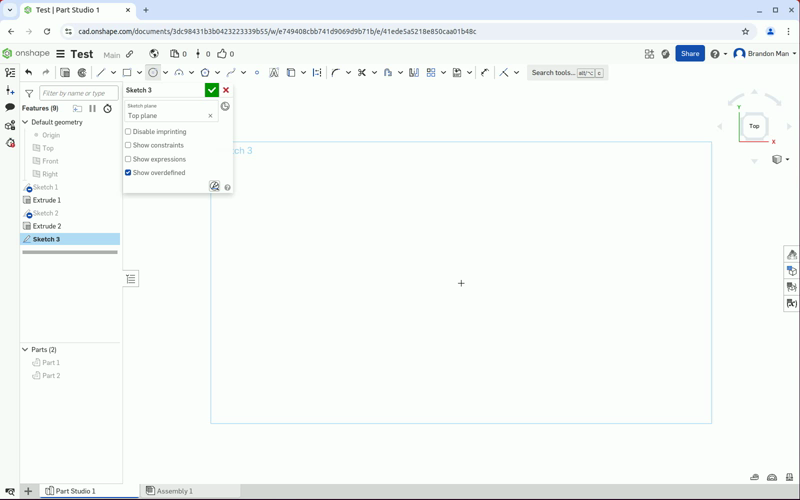
click(461, 282)
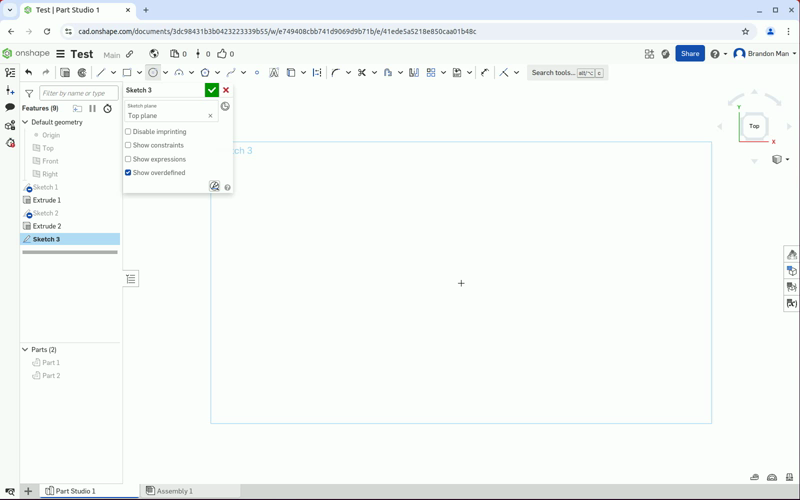
key_up(shift)
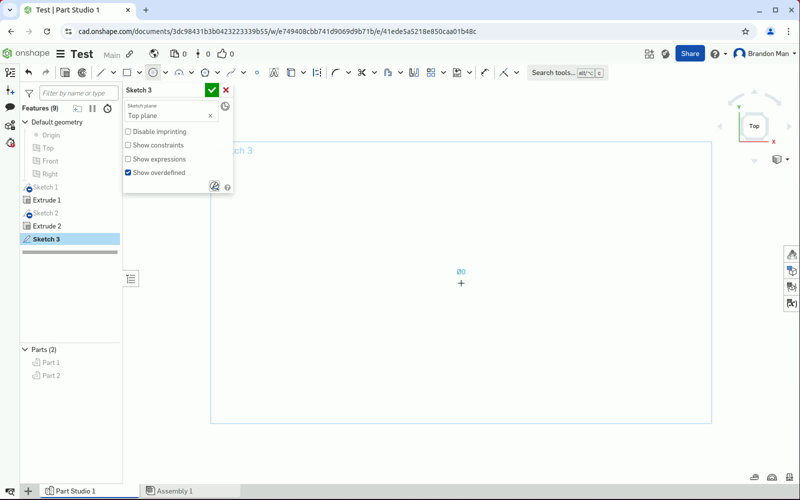
mouse_move(466, 282)
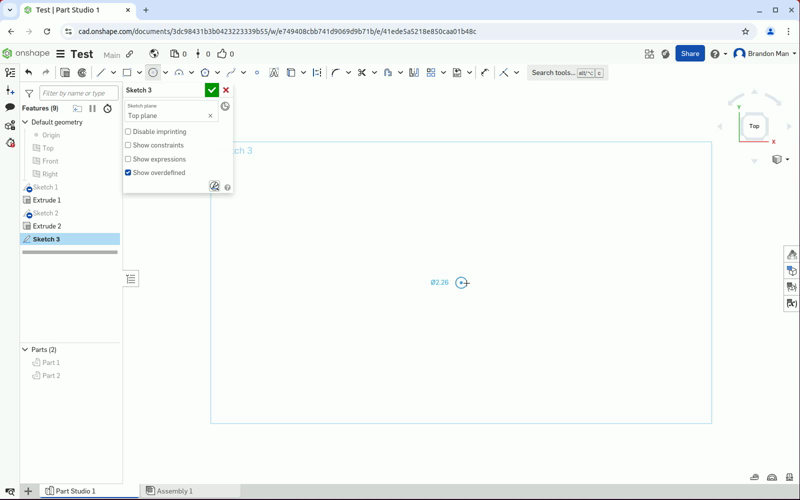
click(466, 282)
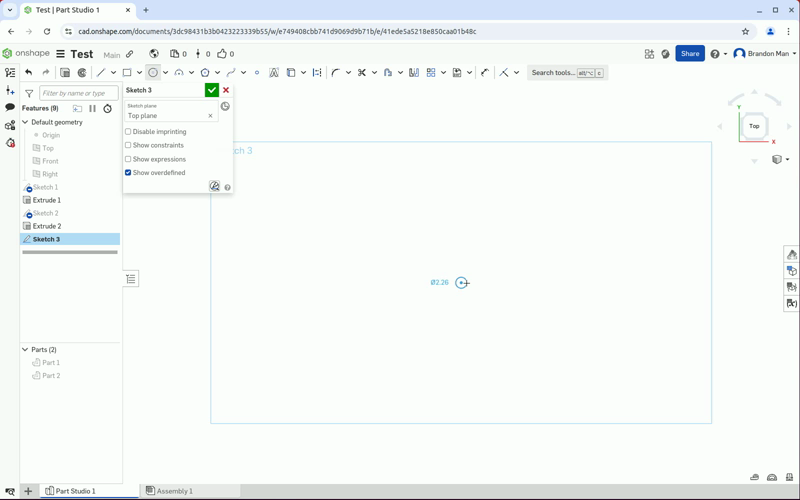
key(esc)
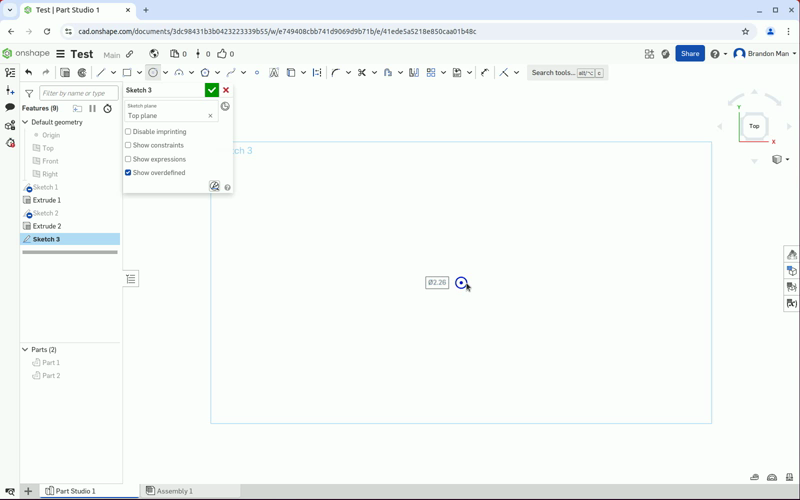
mouse_move(465, 284)
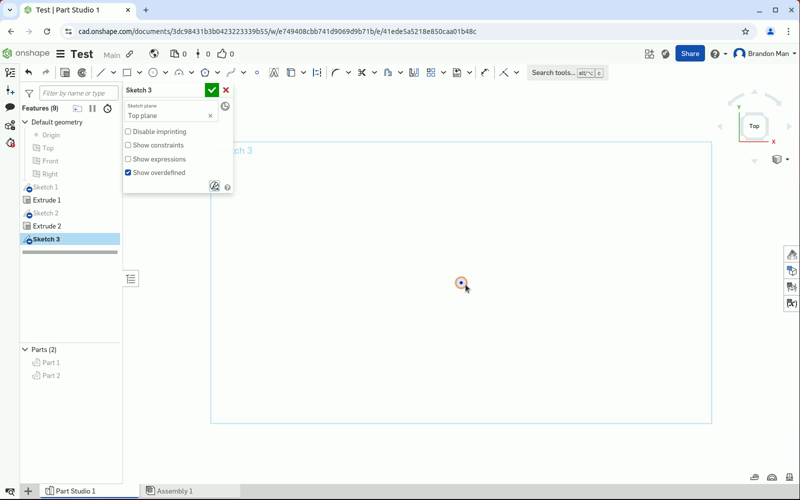
scroll(6)
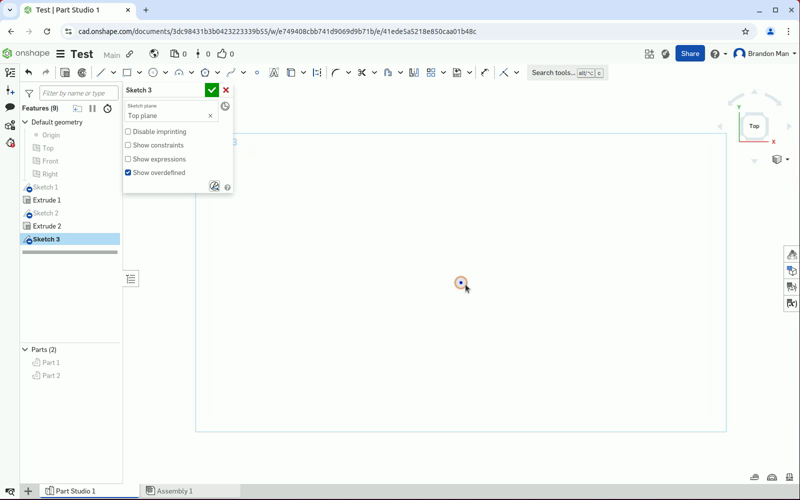
scroll(6)
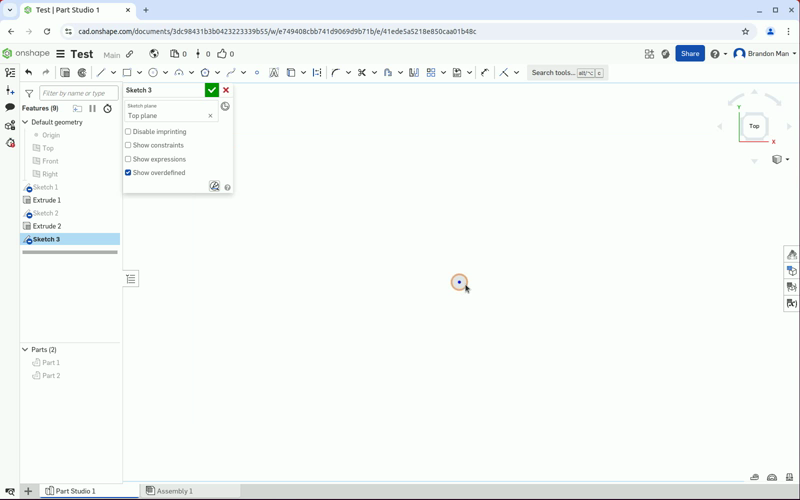
scroll(6)
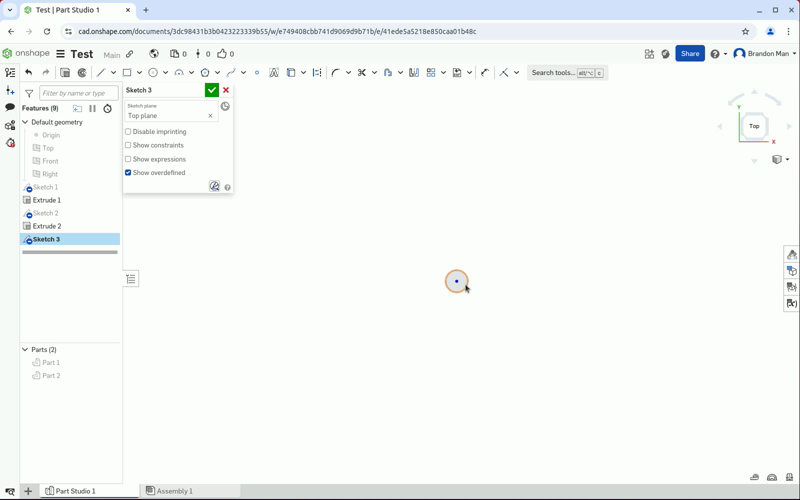
scroll(6)
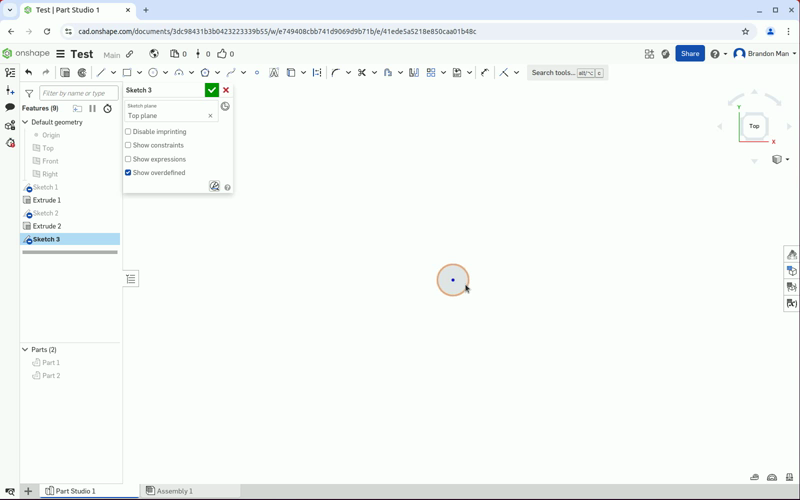
scroll(6)
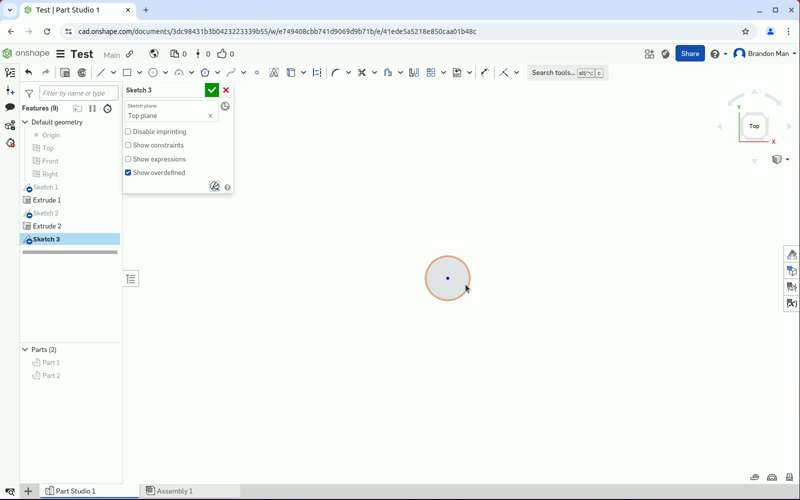
scroll(6)
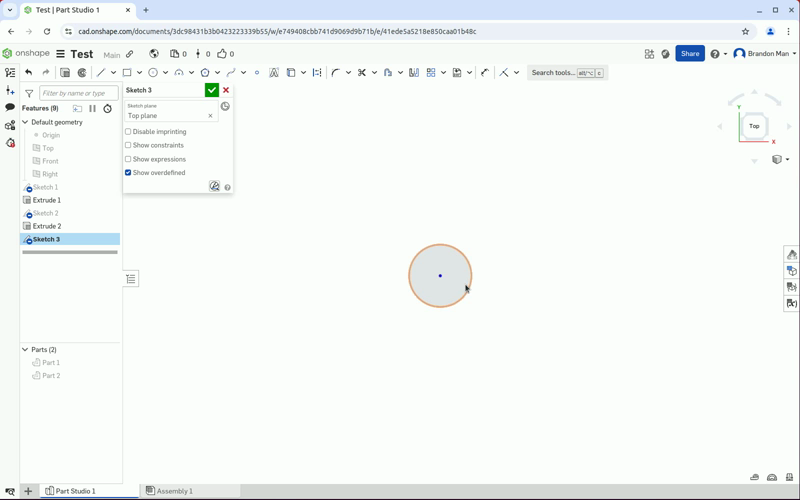
scroll(6)
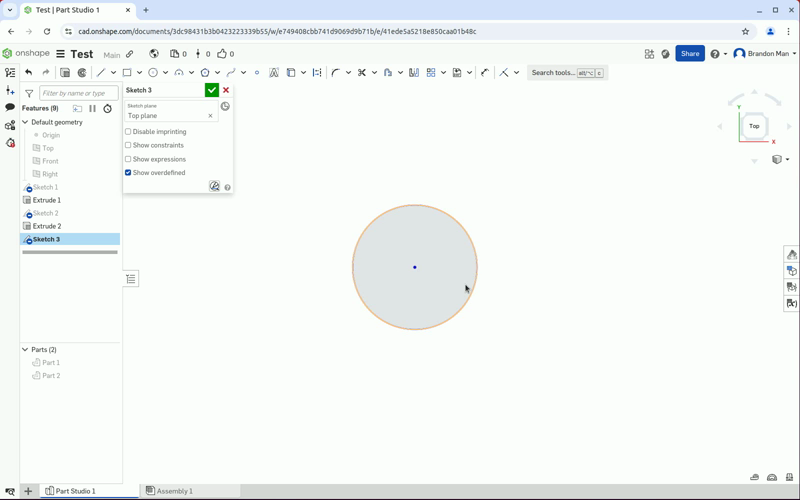
click(465, 284)
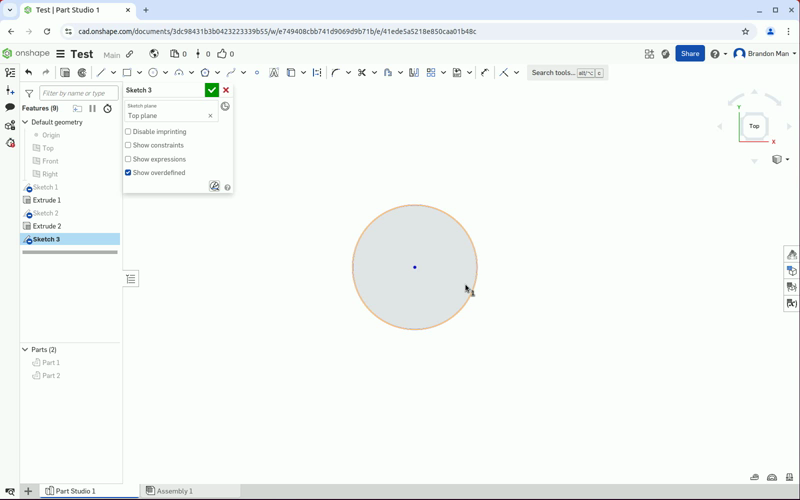
scroll(-6)
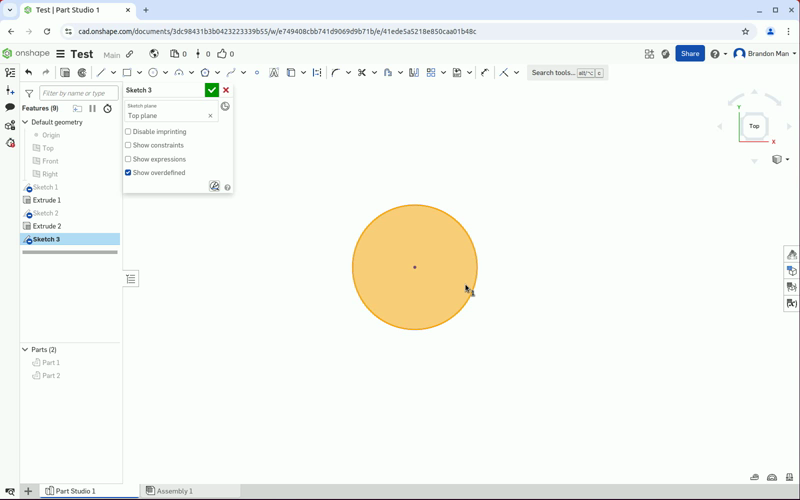
scroll(-6)
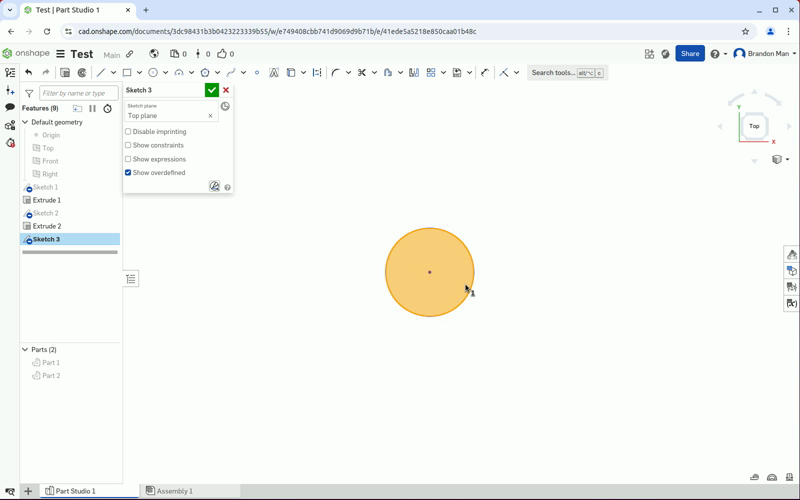
scroll(-6)
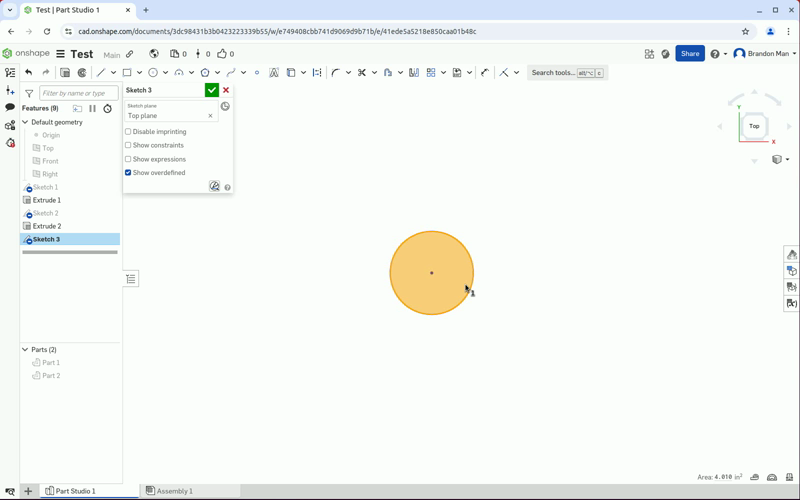
scroll(-6)
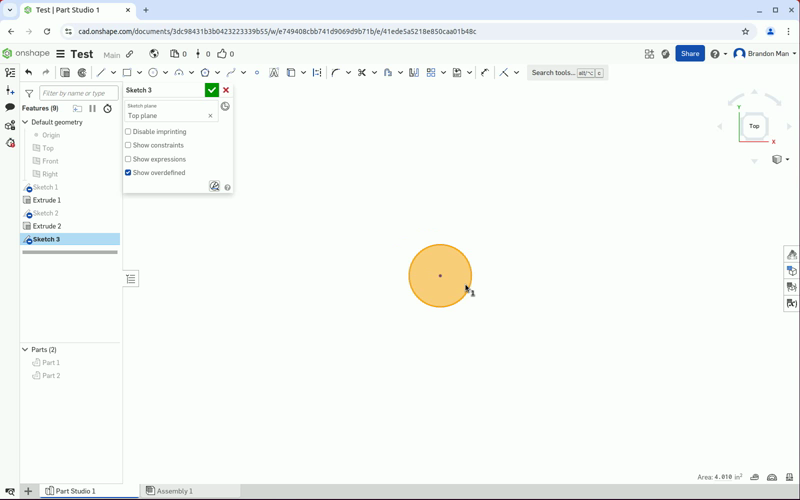
scroll(-6)
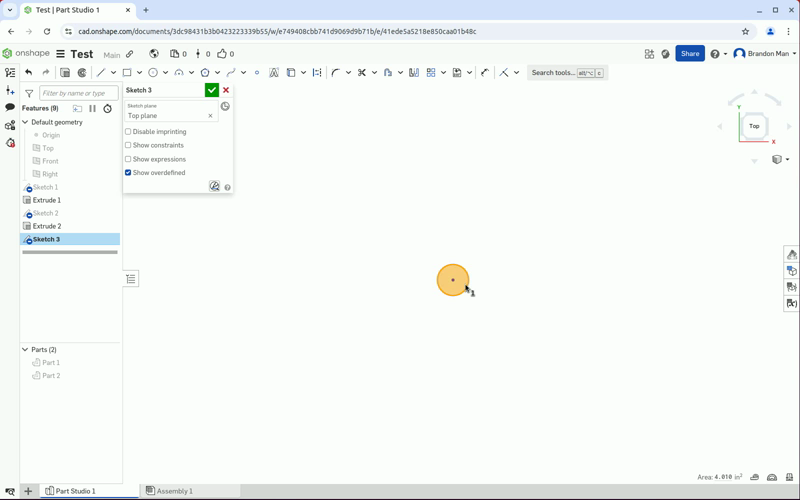
scroll(-6)
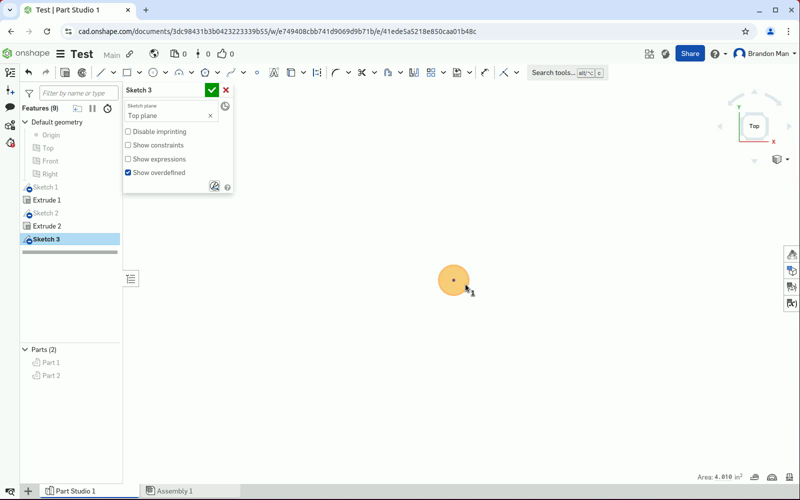
scroll(-6)
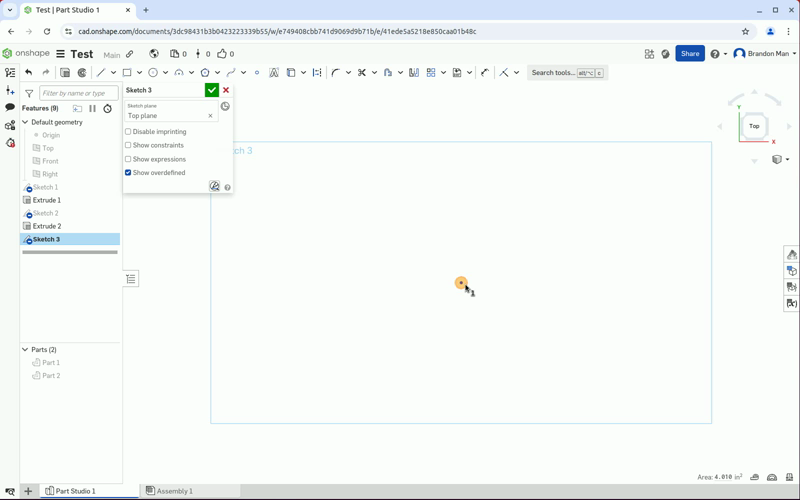
mouse_move(73, 352)
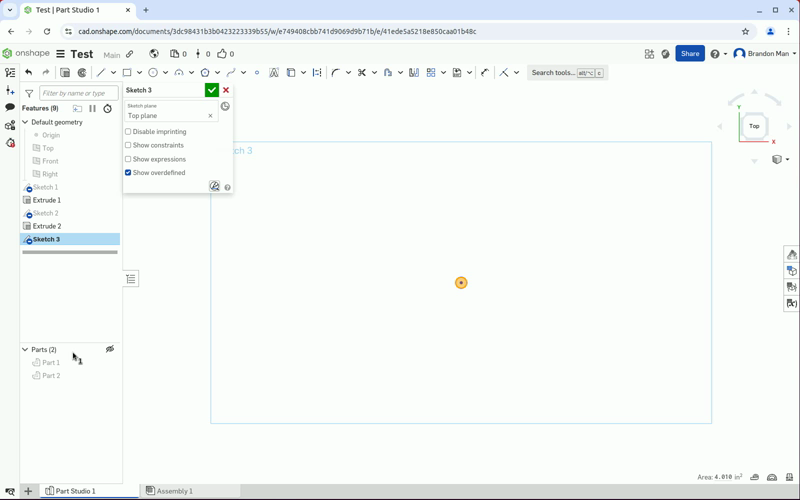
key(shift+y)
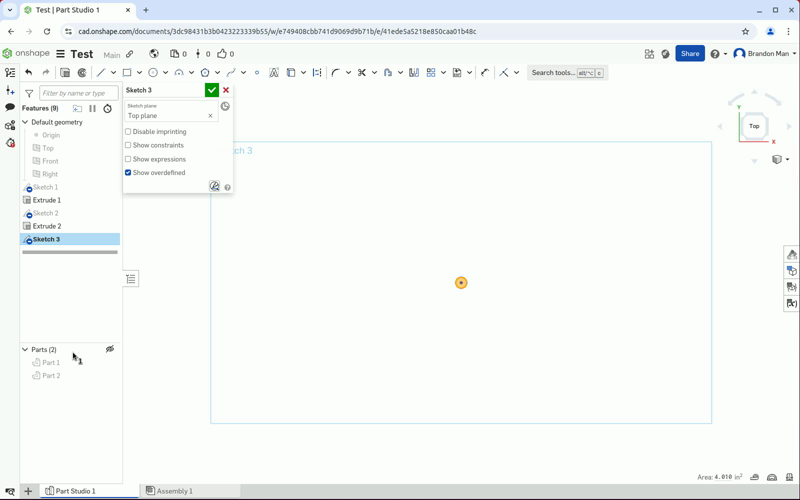
key(shift+e)
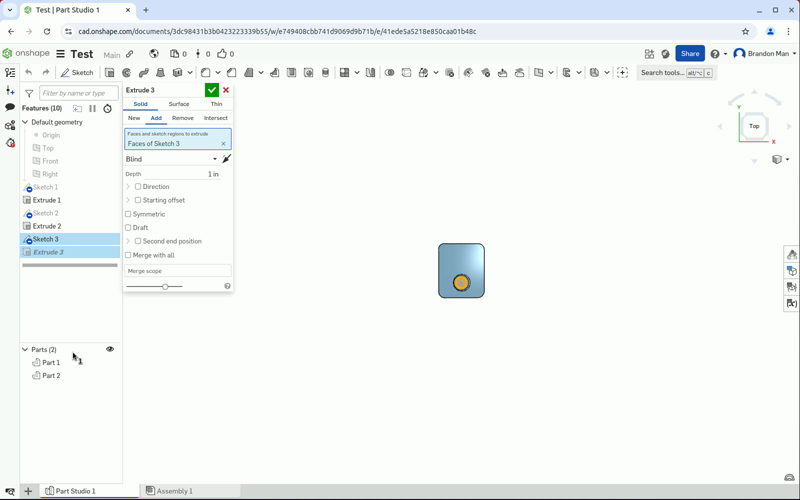
mouse_move(143, 106)
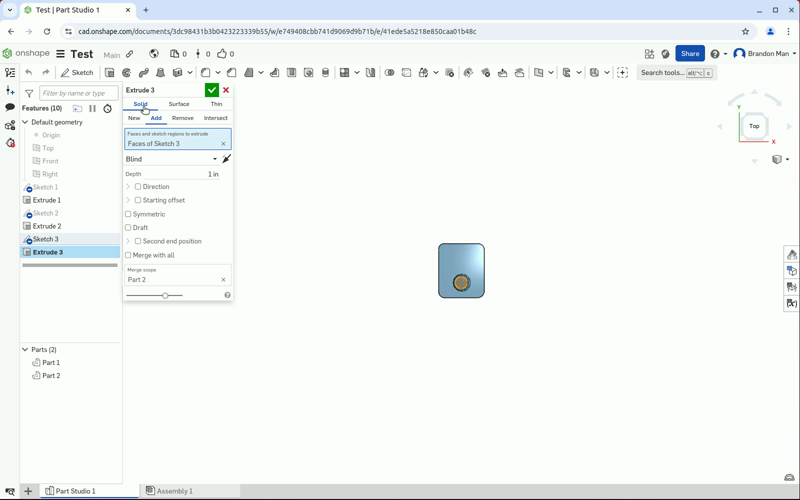
click(143, 106)
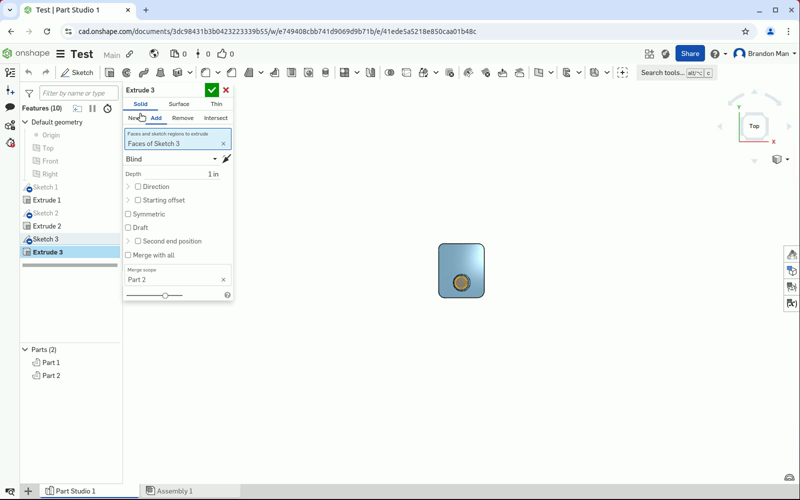
mouse_move(137, 120)
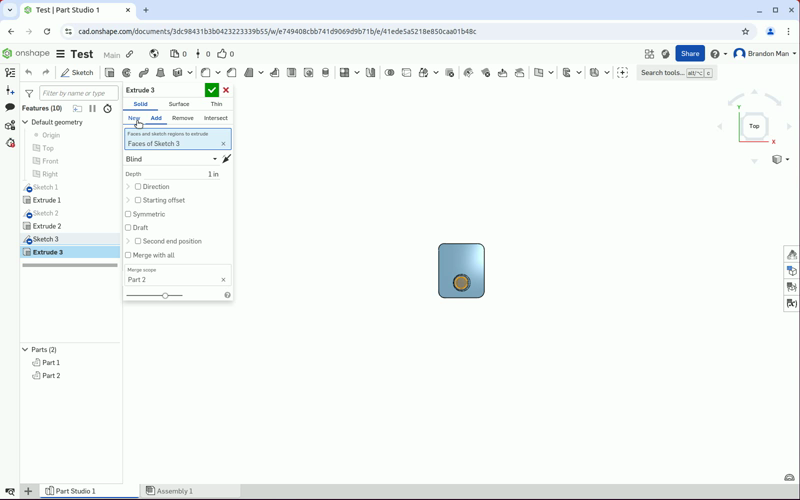
click(137, 120)
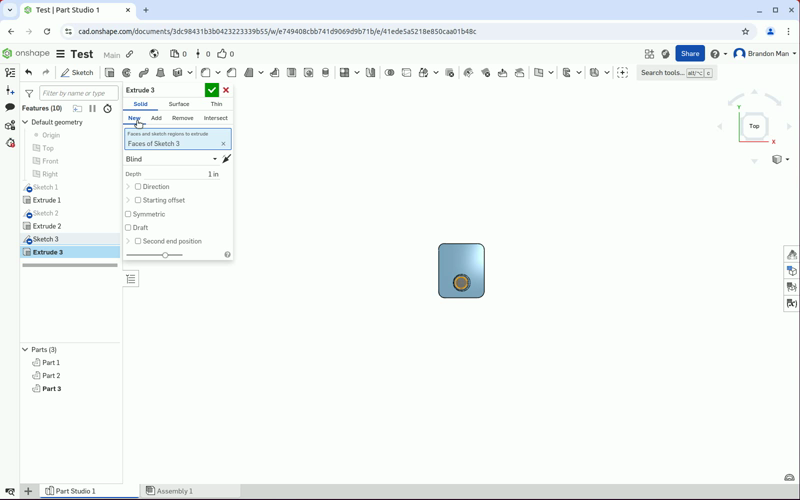
key(tab, 4)
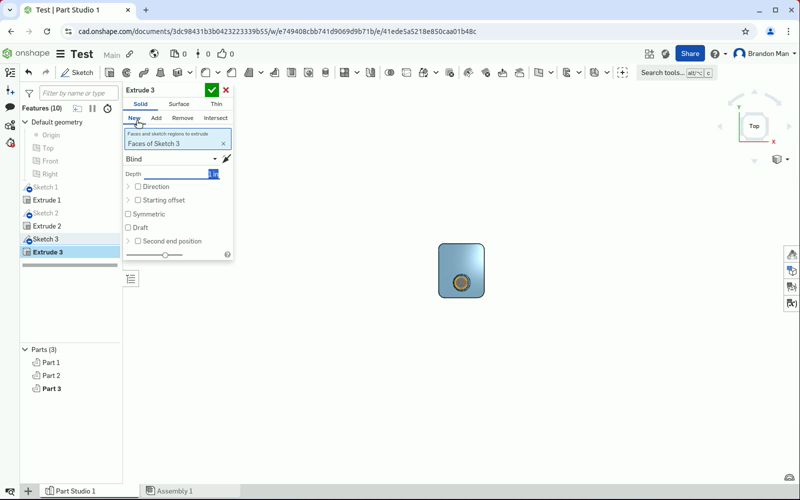
text(-0.481)
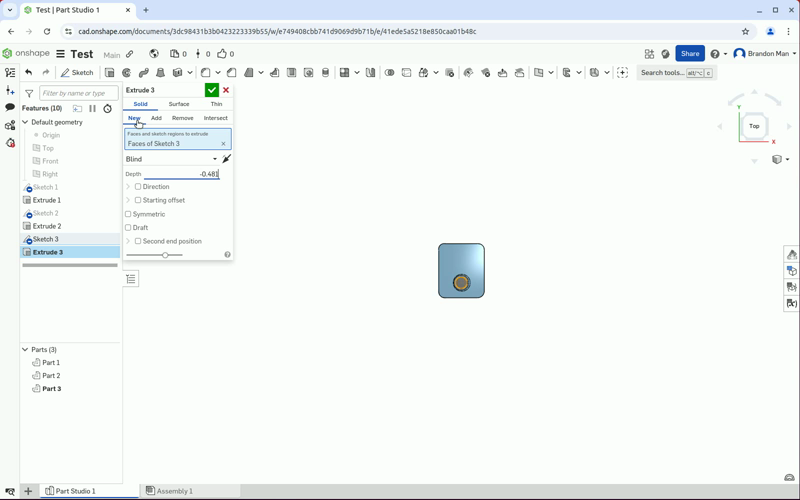
key(enter)
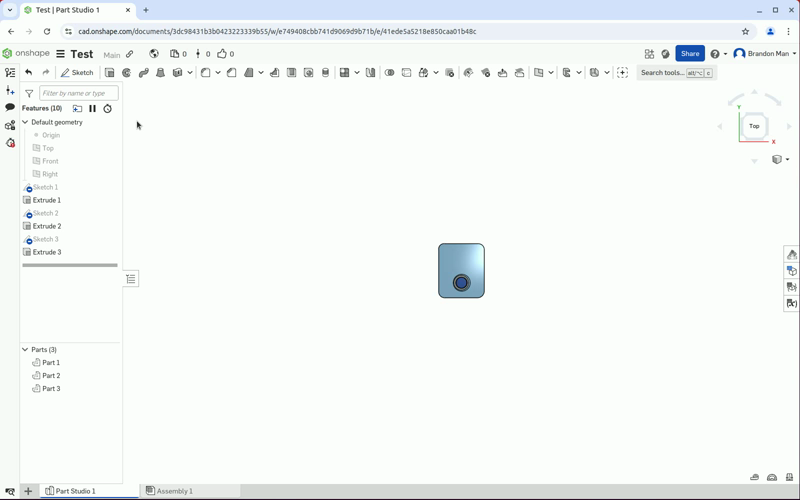
key(shift+h)
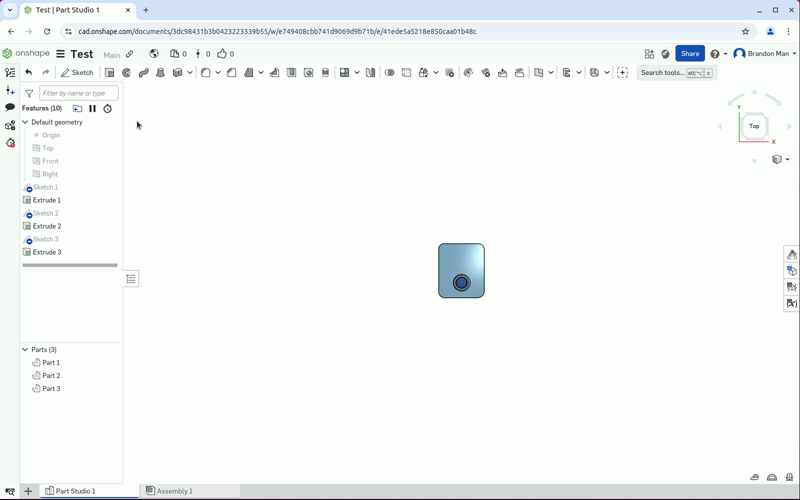
key(shift+h)
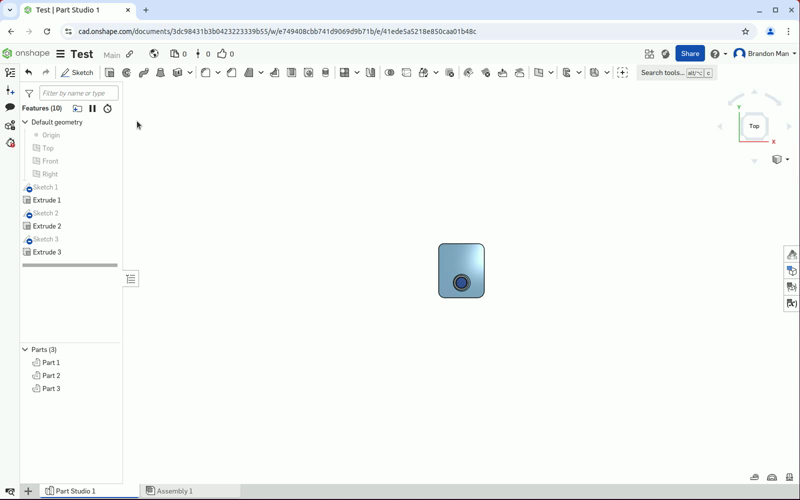
mouse_move(73, 189)
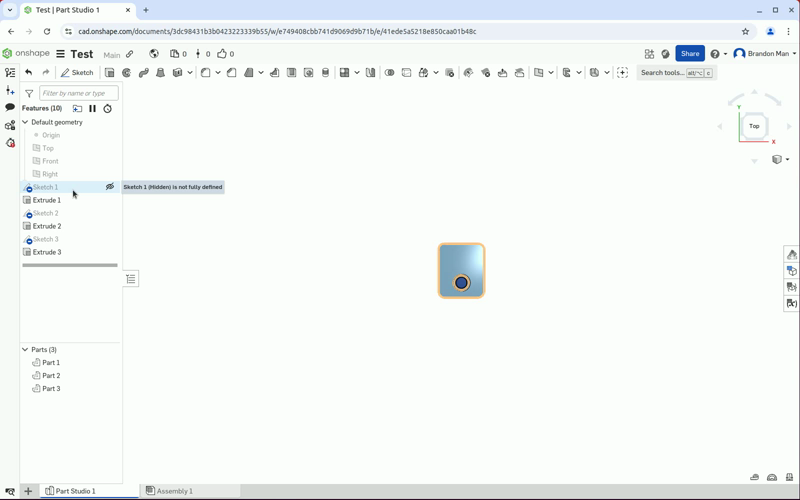
click(73, 189)
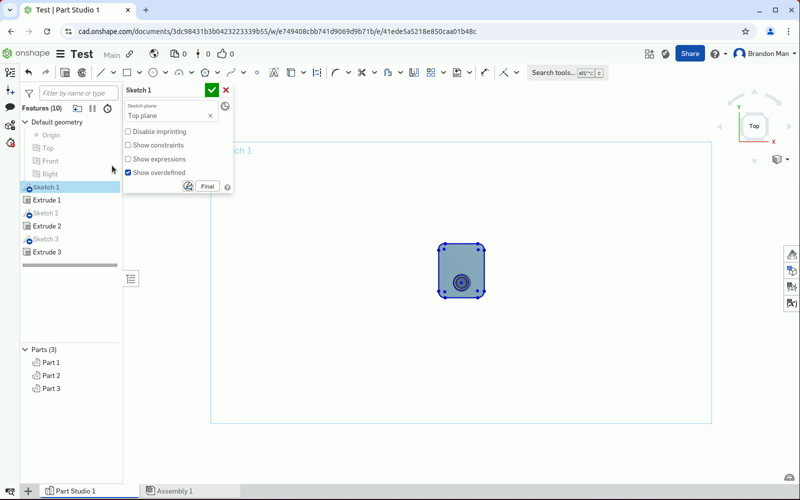
mouse_move(229, 92)
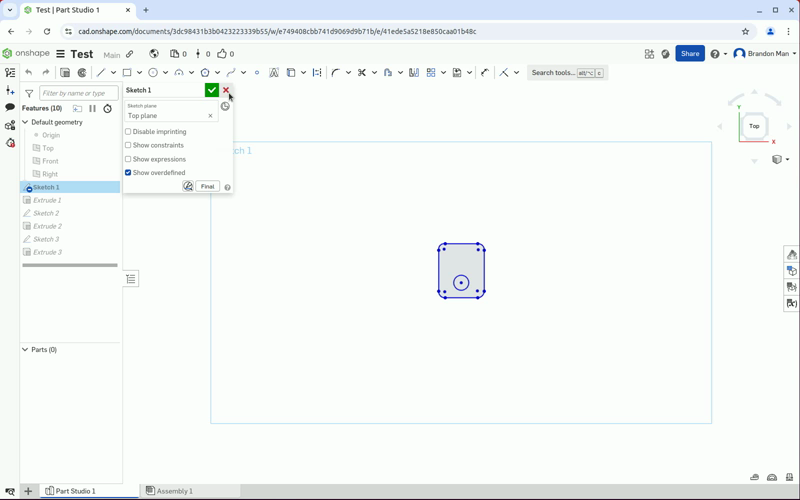
click(229, 92)
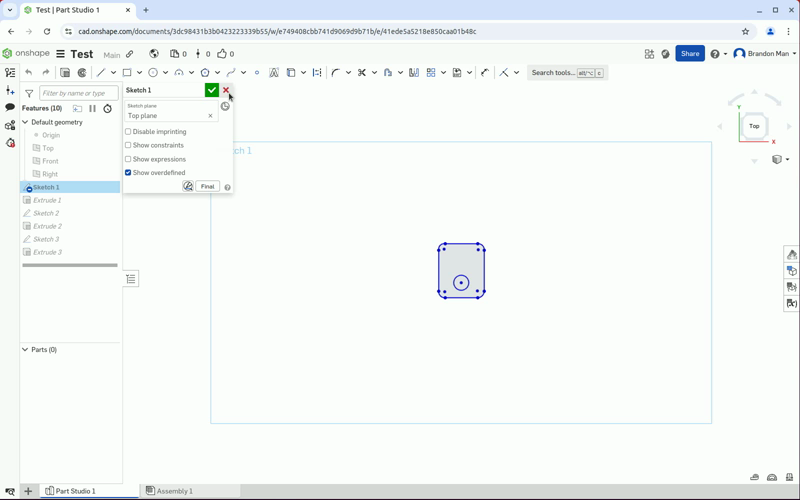
key(shift+s)
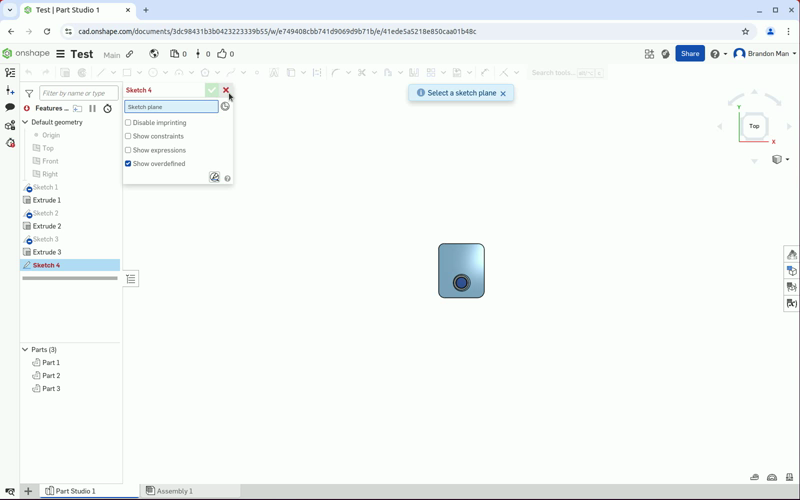
mouse_move(73, 150)
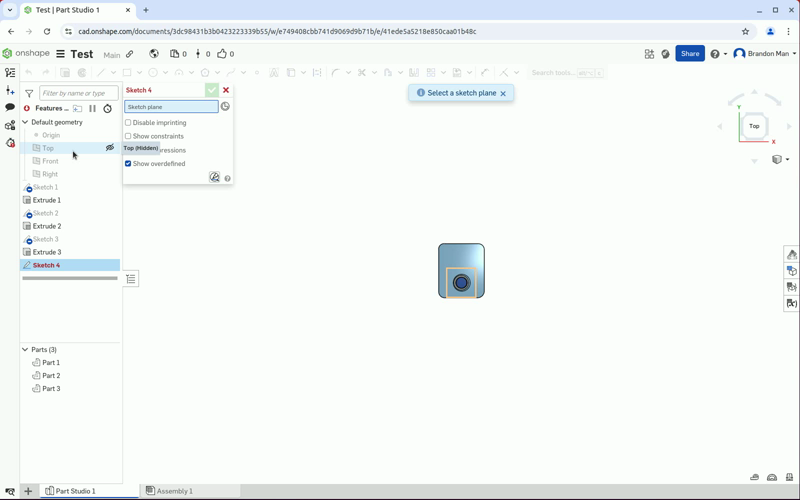
click(73, 150)
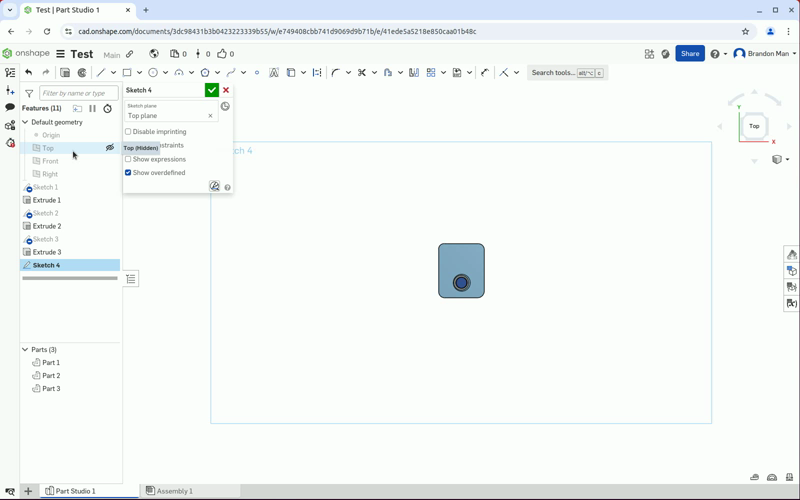
mouse_move(73, 352)
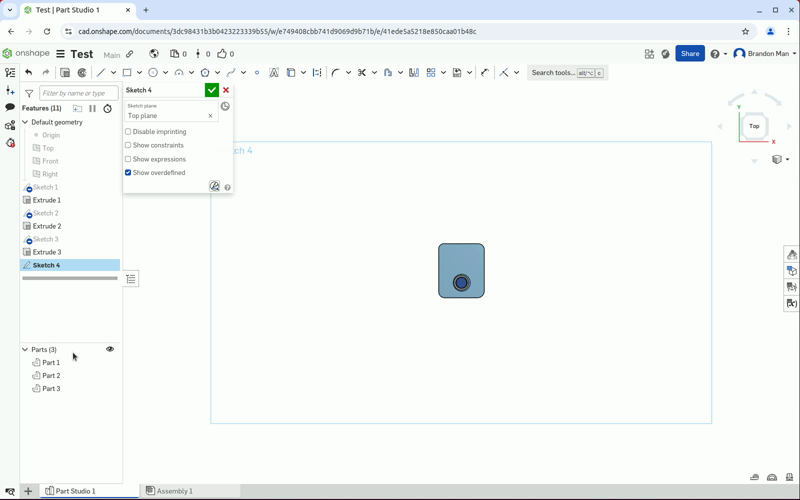
key(y)
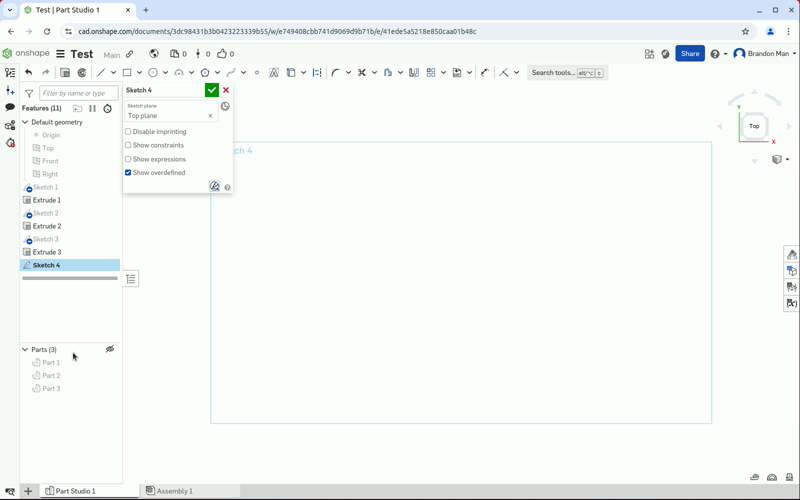
key(c)
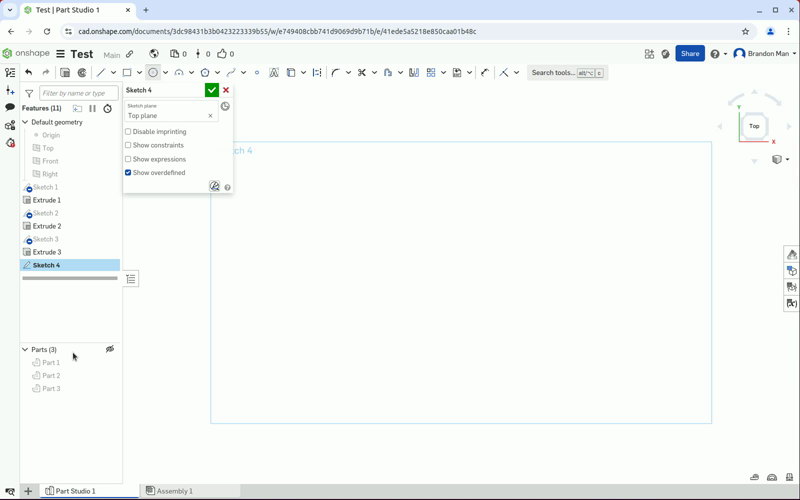
key_down(shift)
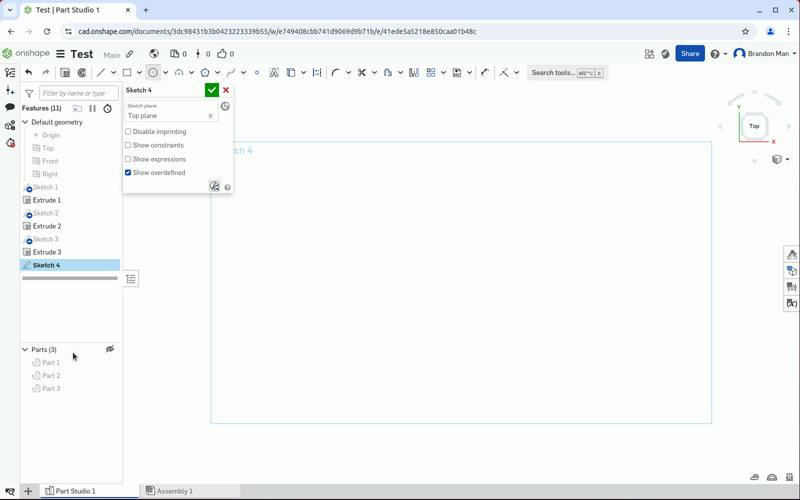
mouse_move(461, 282)
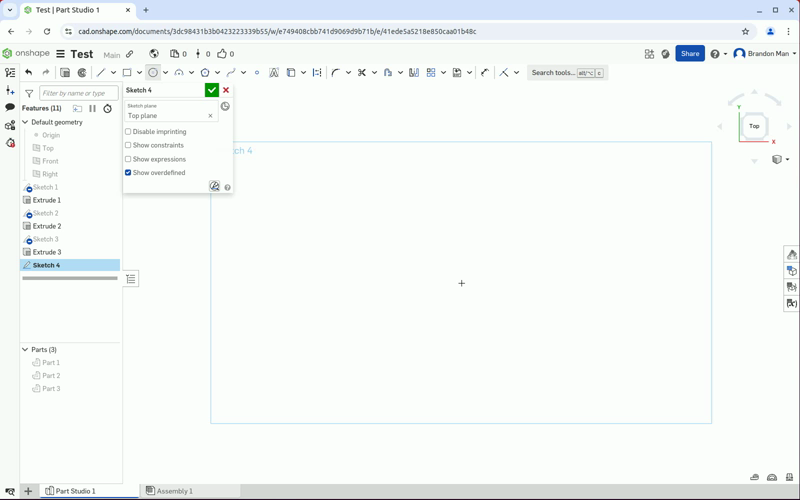
click(461, 282)
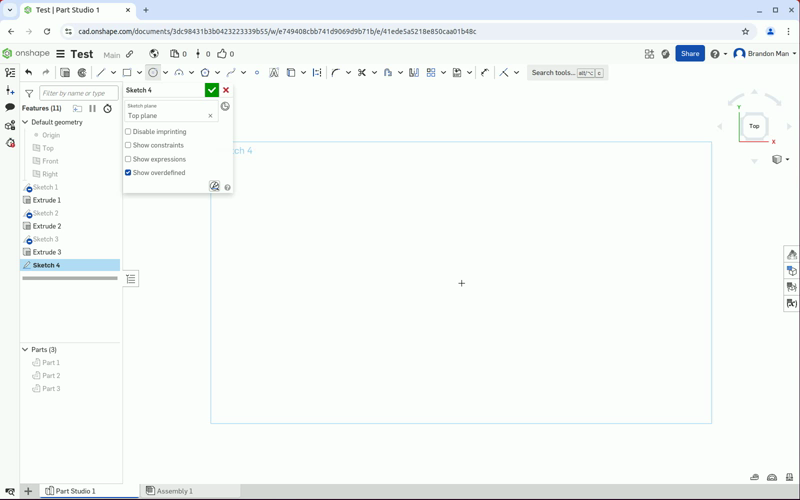
key_up(shift)
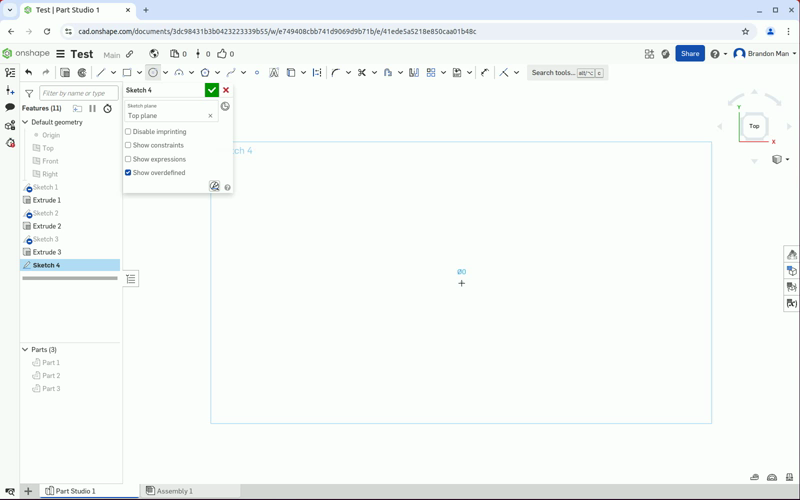
mouse_move(470, 282)
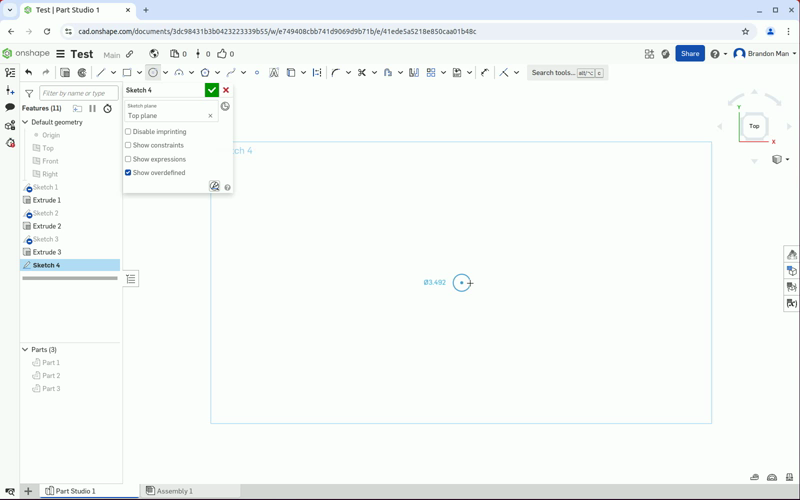
click(470, 282)
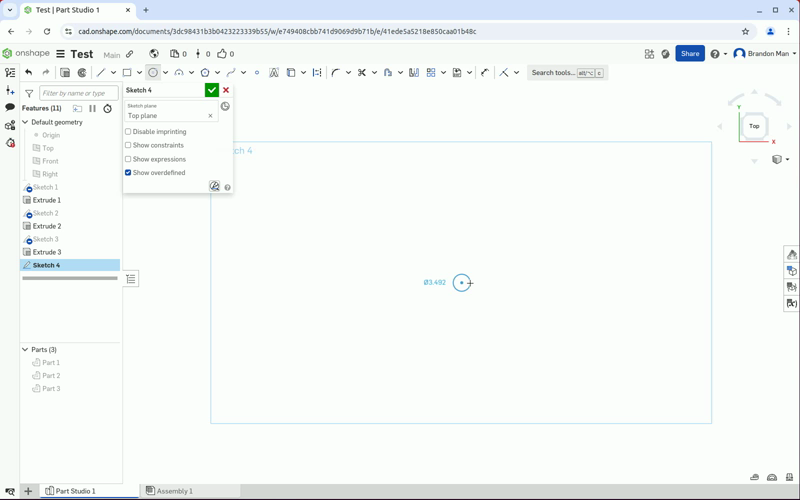
key(esc)
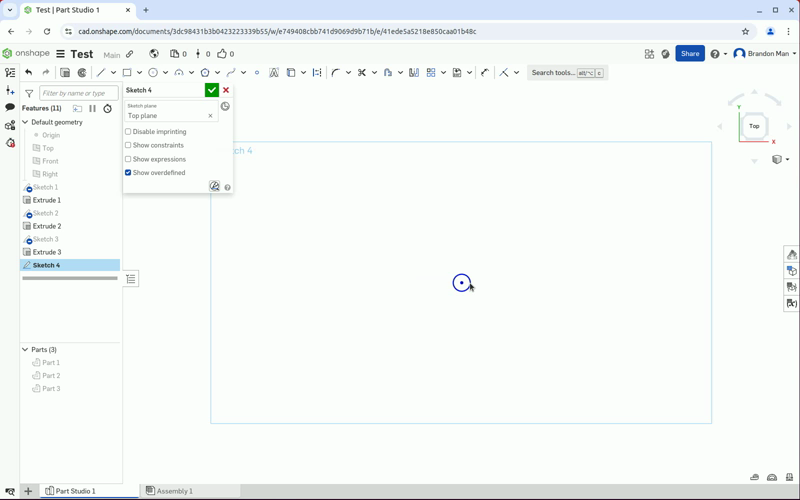
key(c)
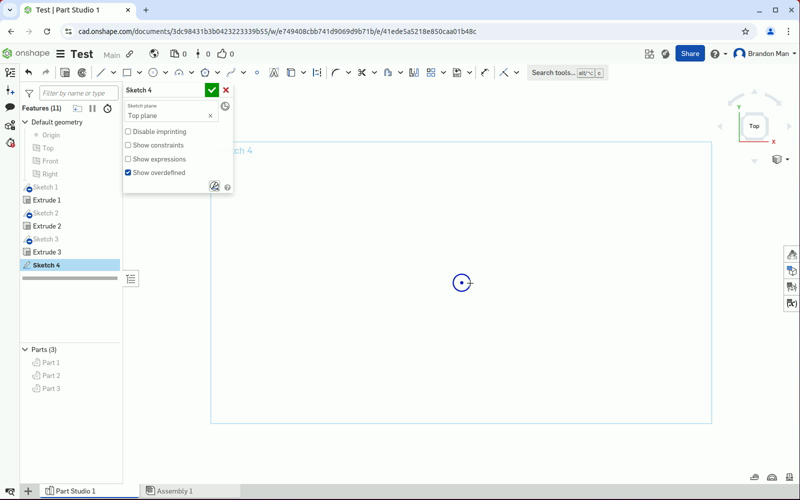
key_down(shift)
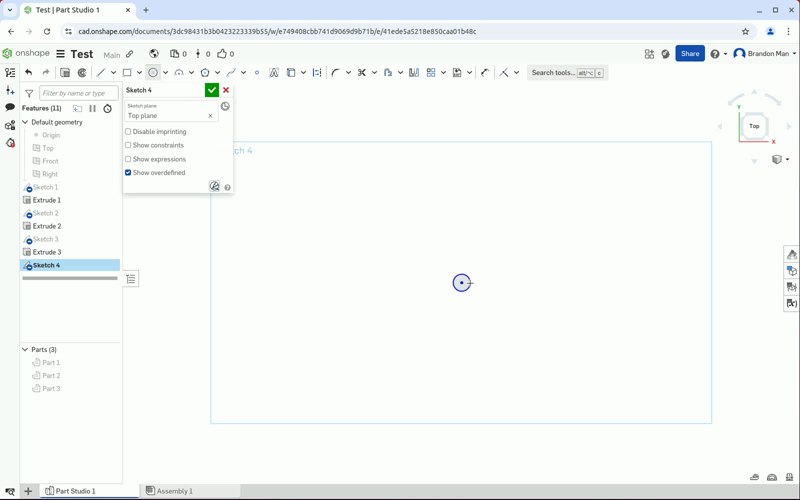
mouse_move(461, 282)
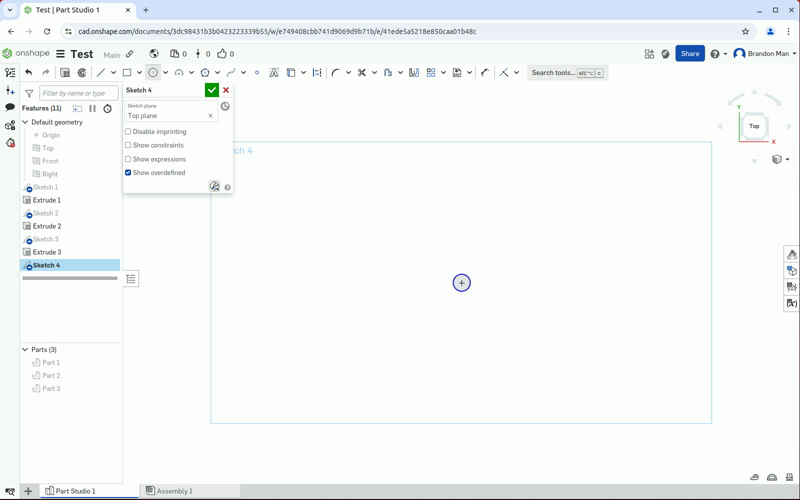
click(461, 282)
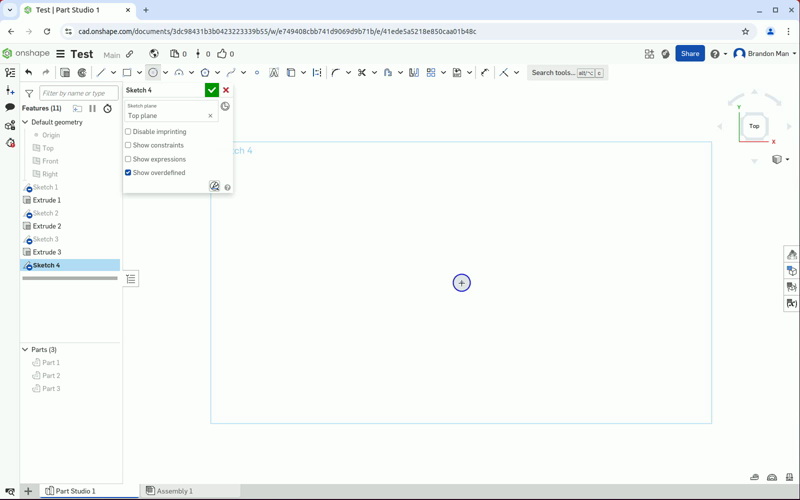
key_up(shift)
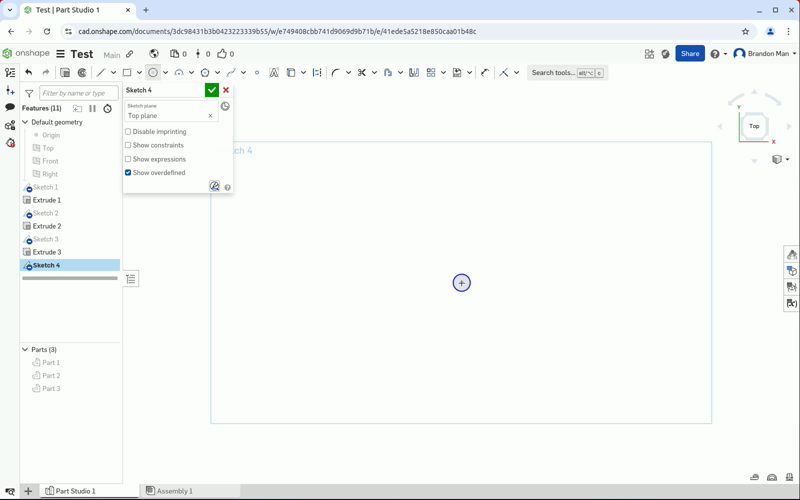
mouse_move(467, 282)
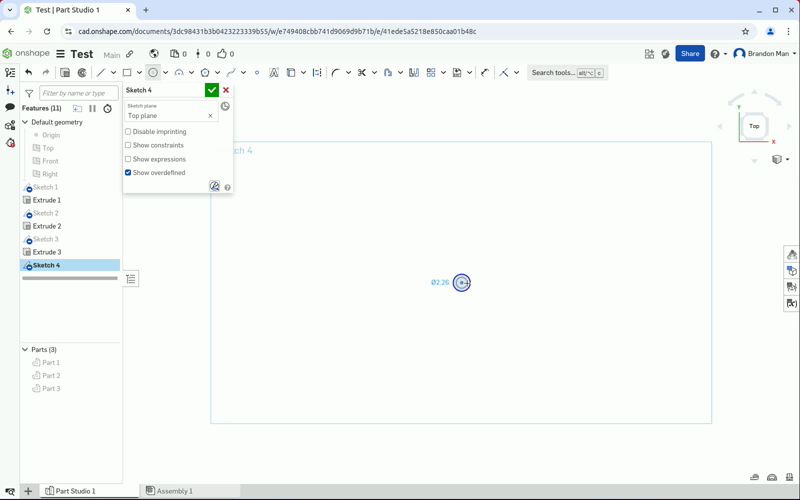
scroll(6)
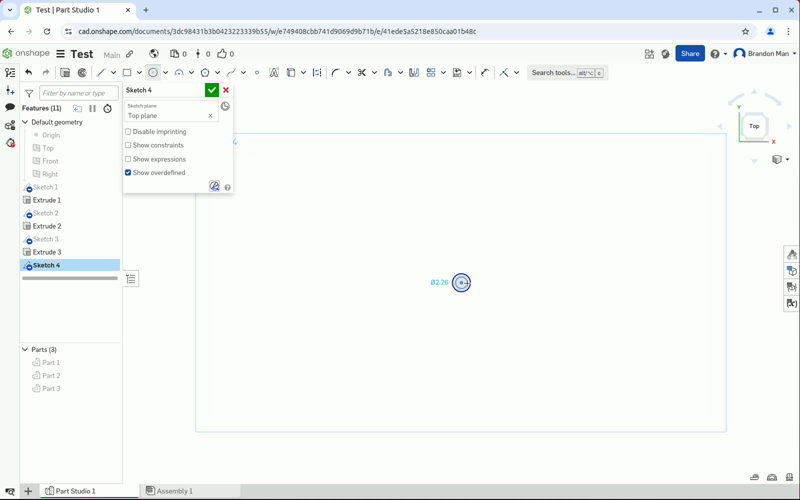
scroll(6)
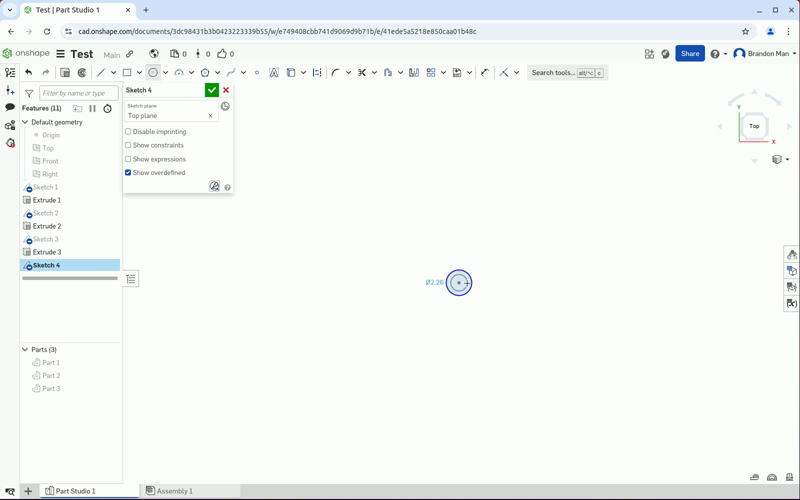
scroll(6)
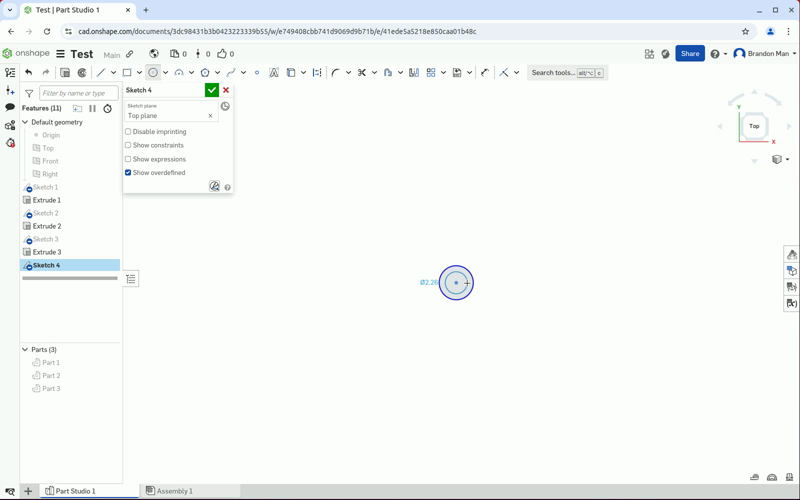
scroll(6)
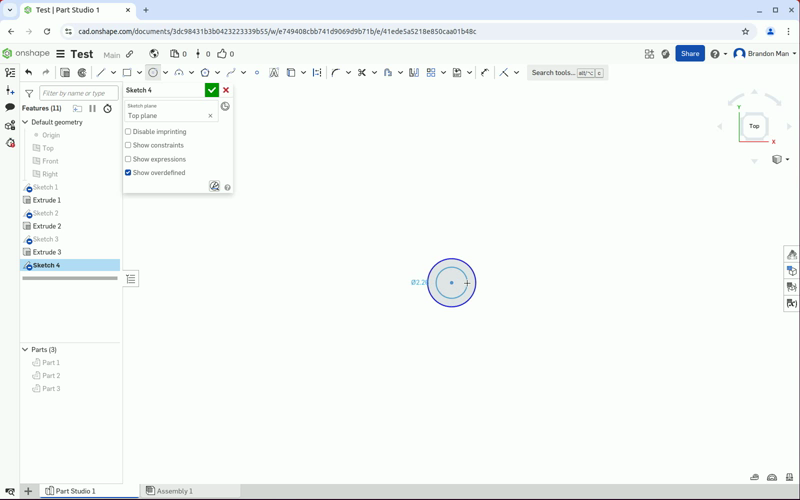
scroll(6)
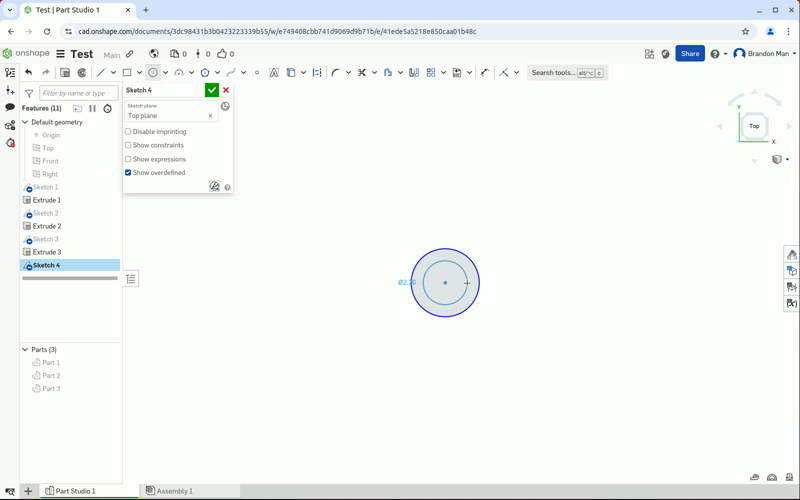
scroll(6)
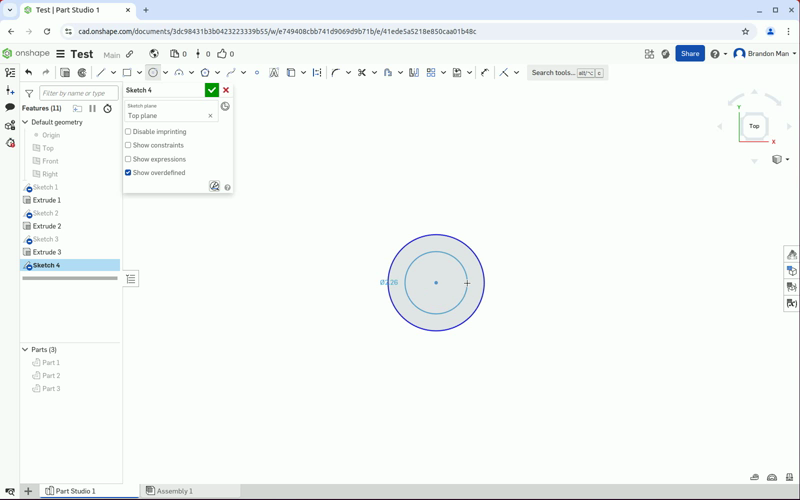
scroll(6)
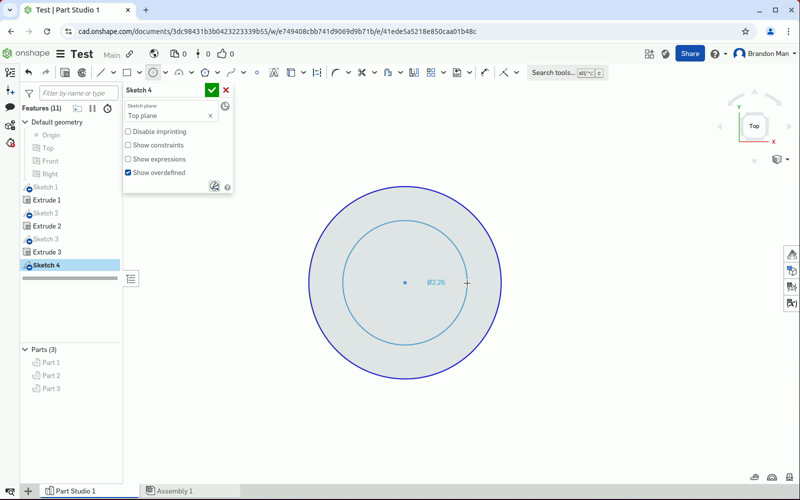
click(467, 282)
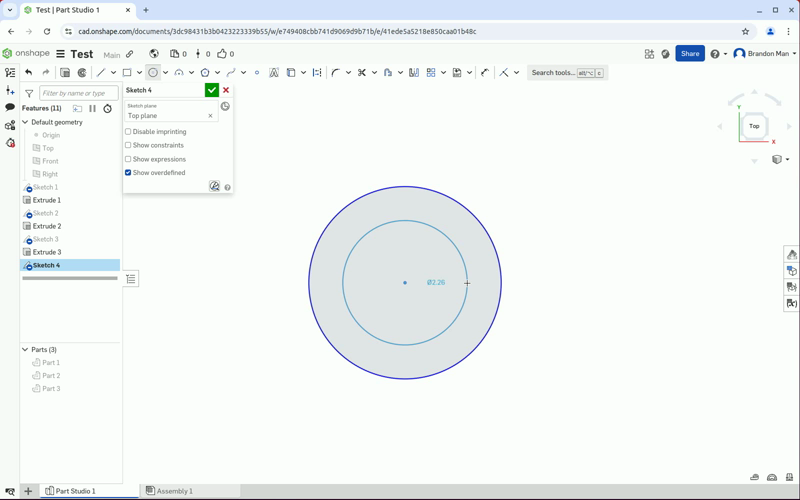
scroll(-6)
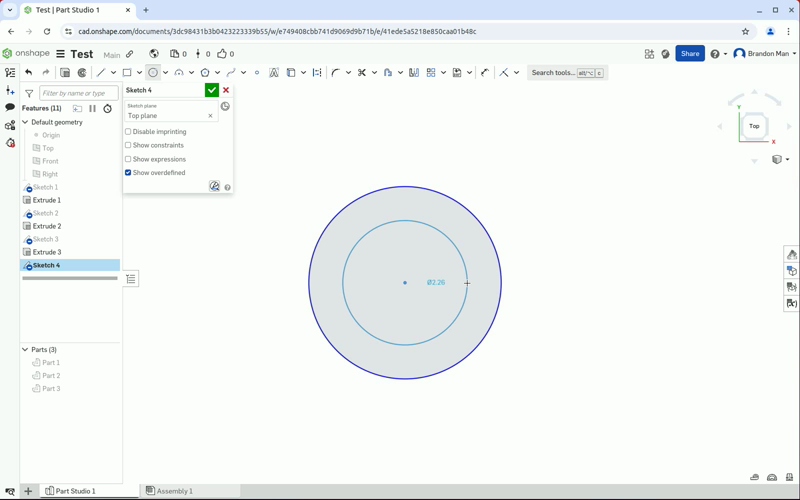
scroll(-6)
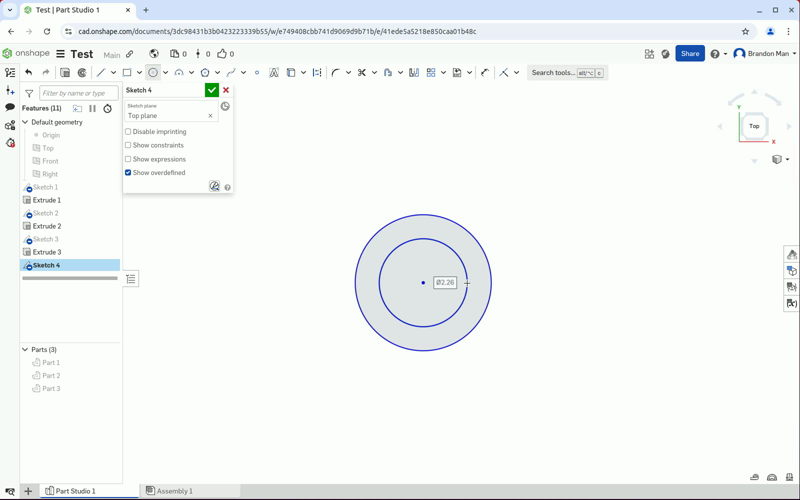
scroll(-6)
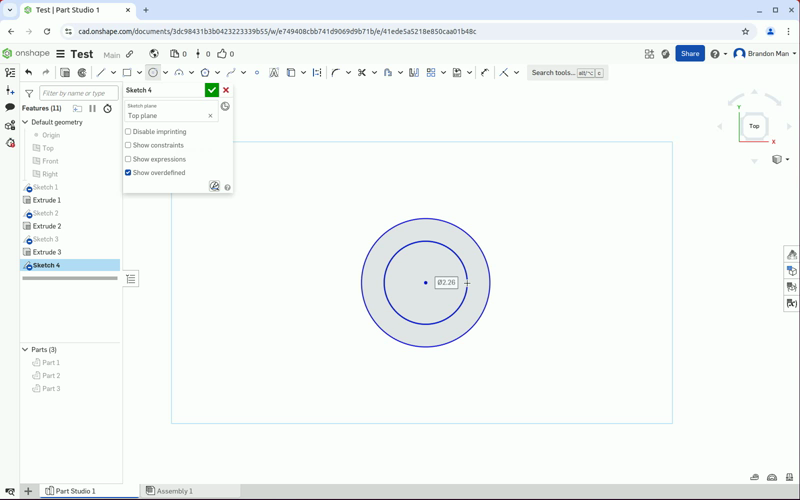
scroll(-6)
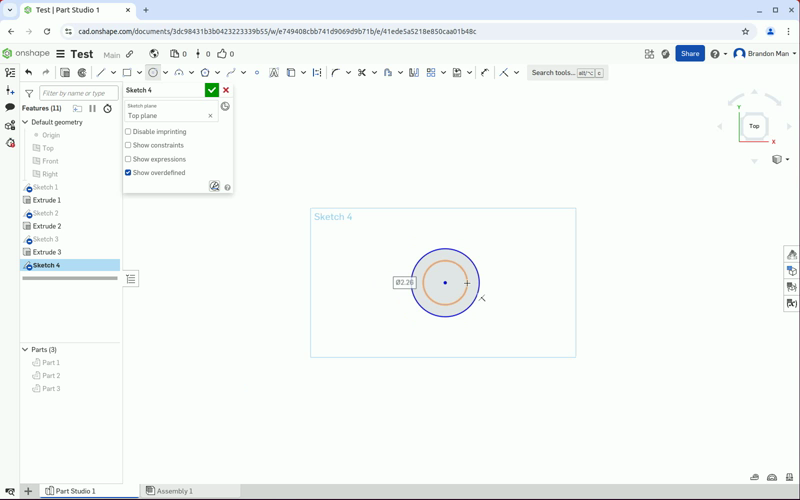
scroll(-6)
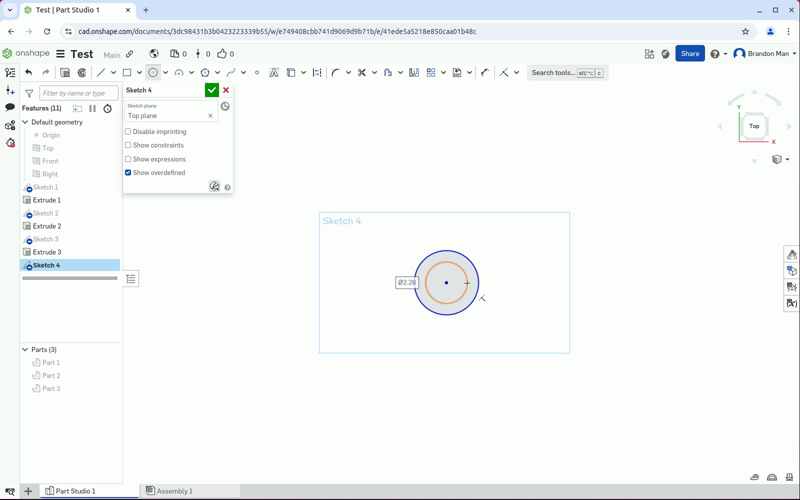
scroll(-6)
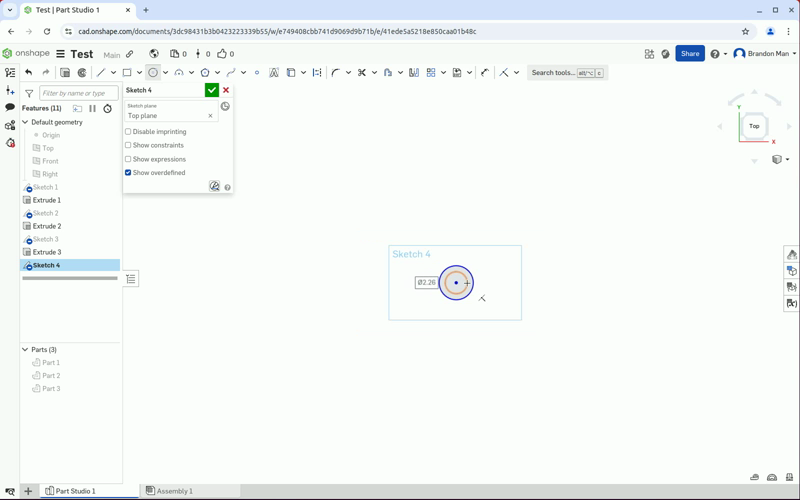
scroll(-6)
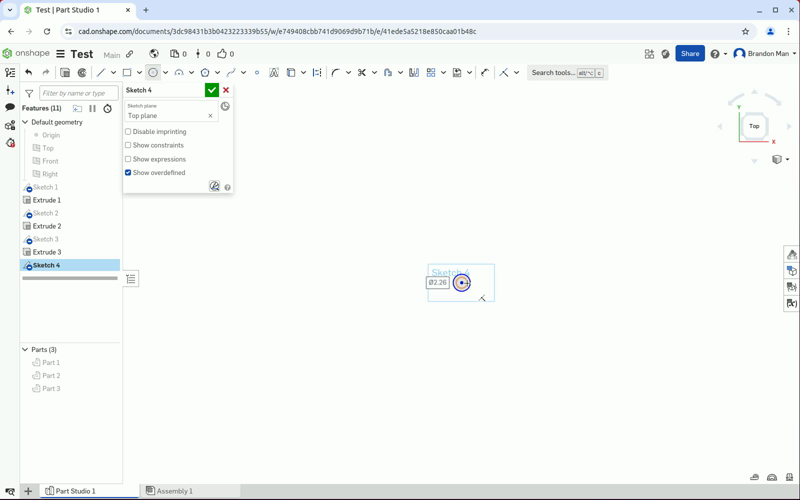
key(esc)
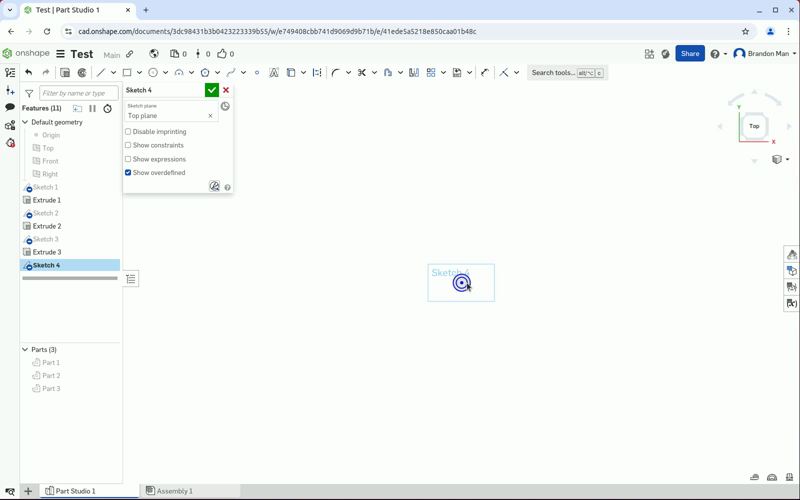
mouse_move(468, 286)
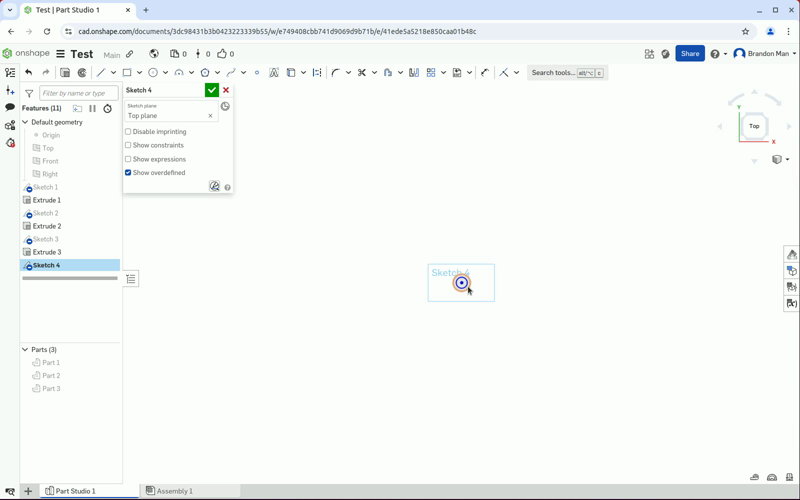
scroll(6)
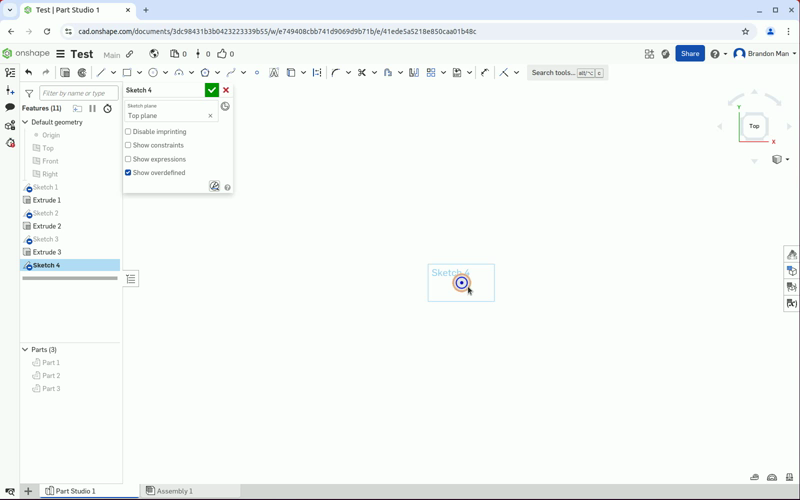
scroll(6)
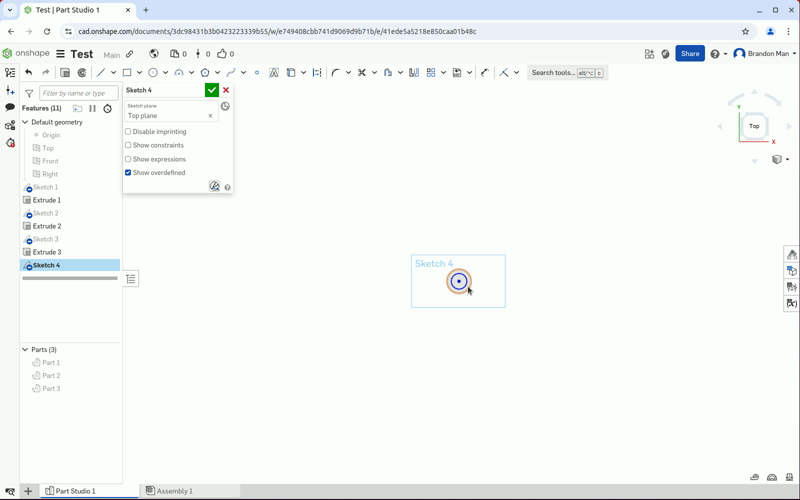
scroll(6)
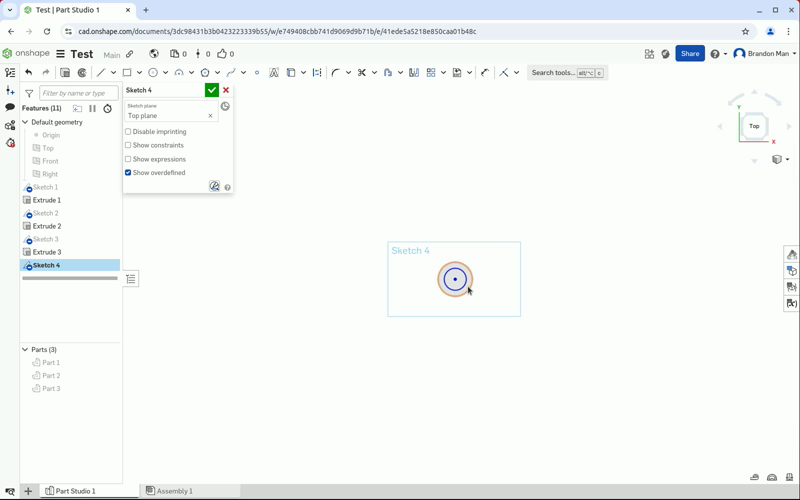
scroll(6)
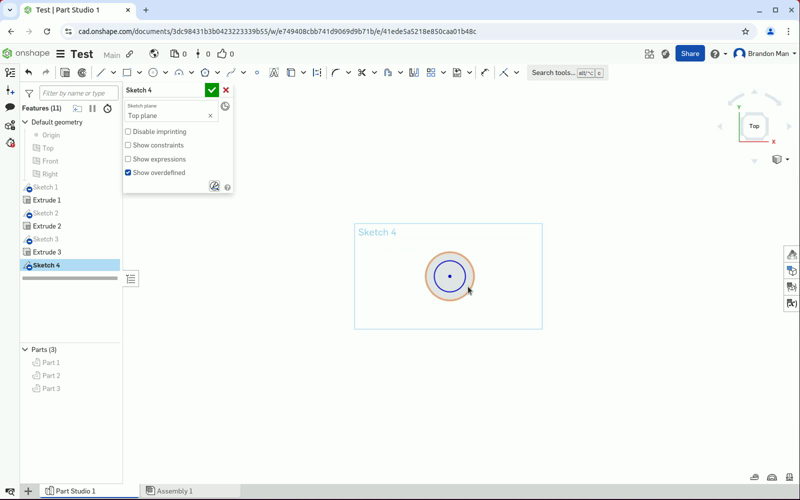
scroll(6)
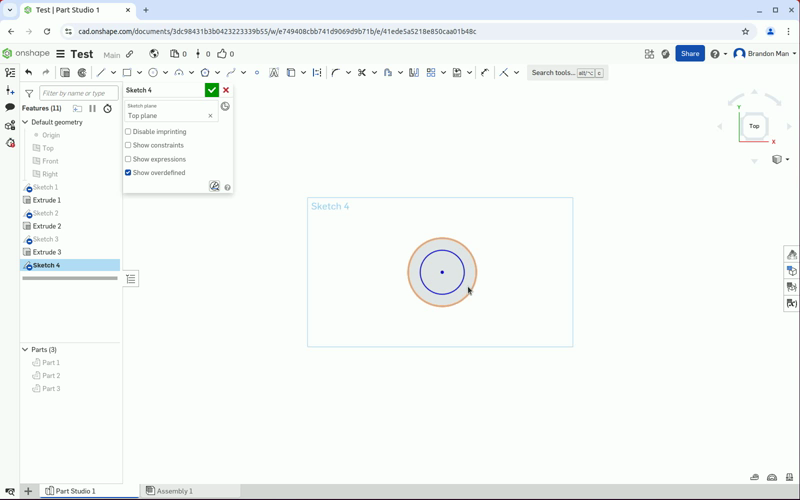
scroll(6)
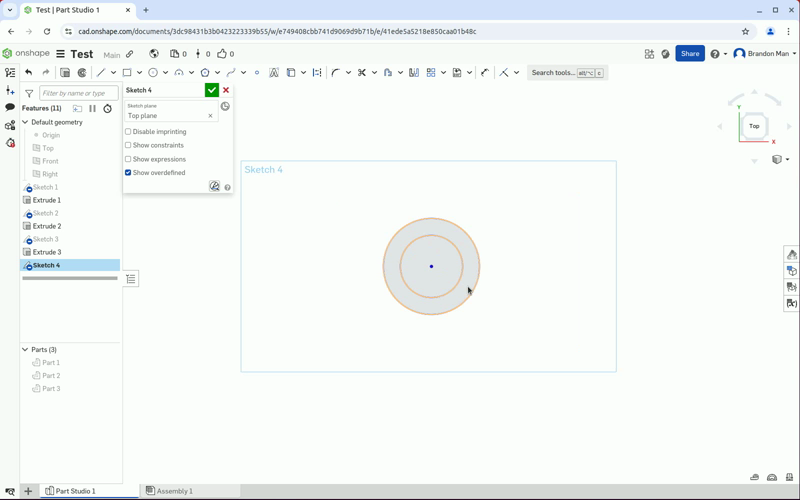
scroll(6)
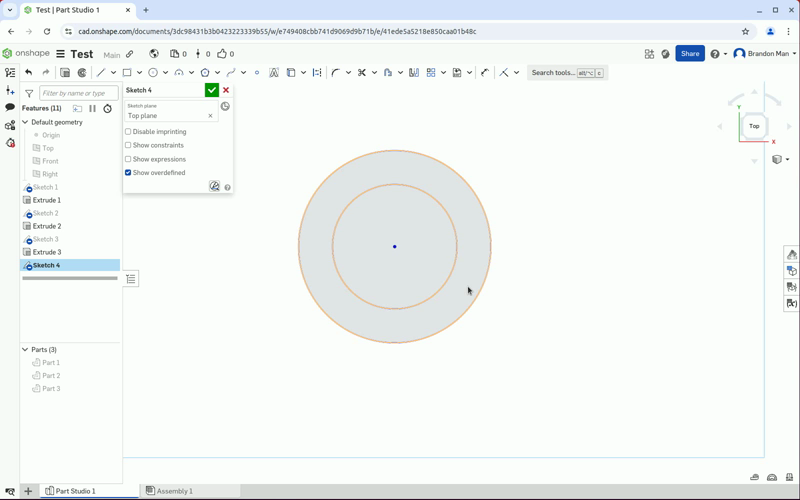
click(468, 286)
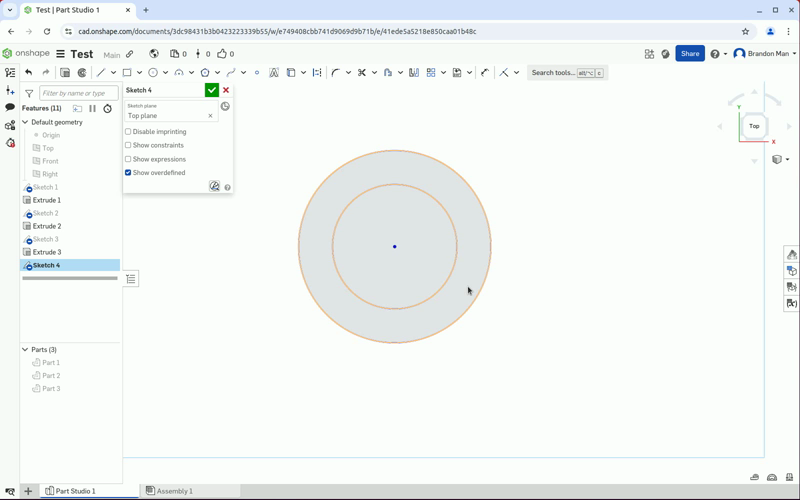
scroll(-6)
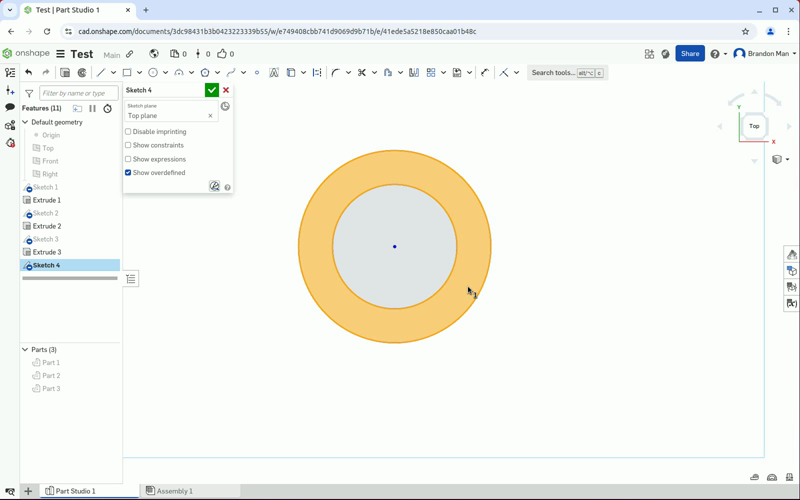
scroll(-6)
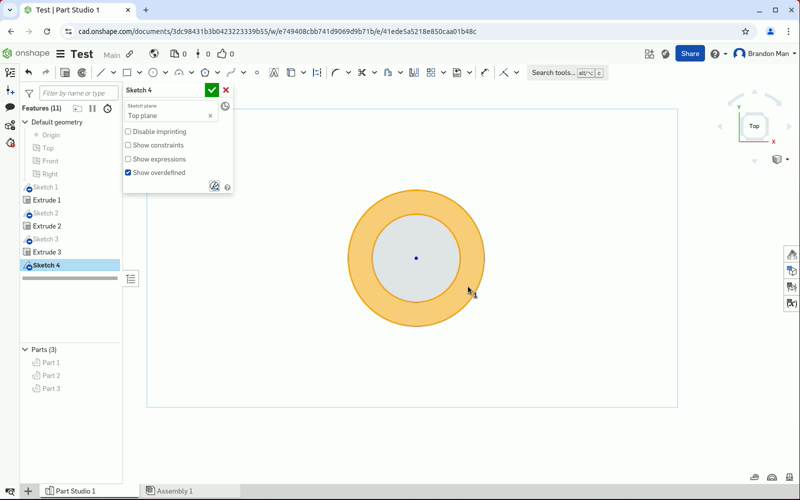
scroll(-6)
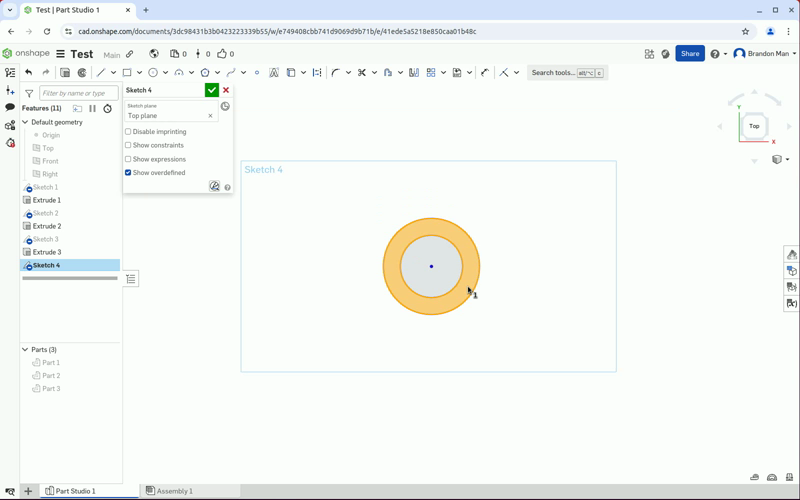
scroll(-6)
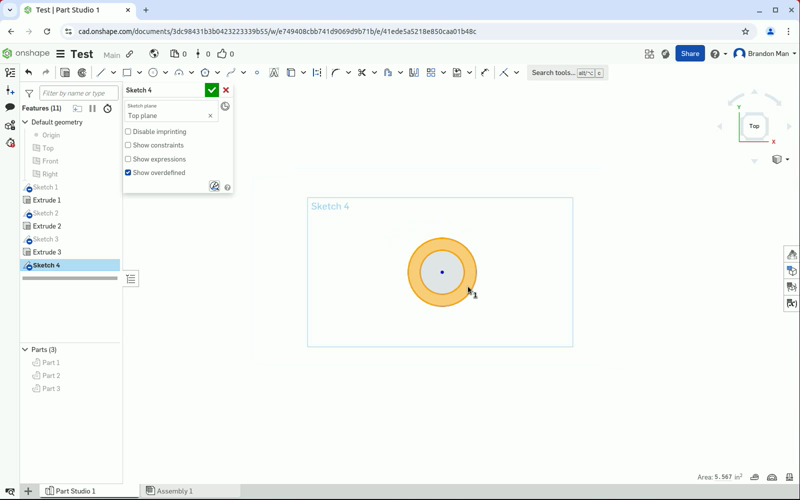
scroll(-6)
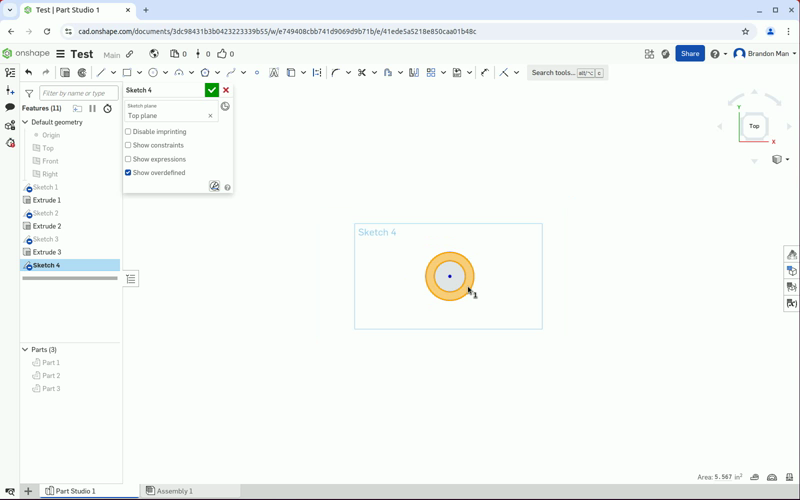
scroll(-6)
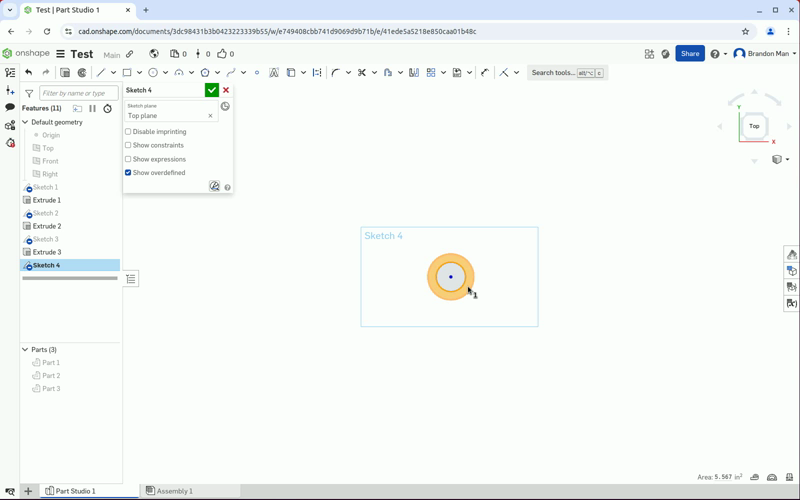
scroll(-6)
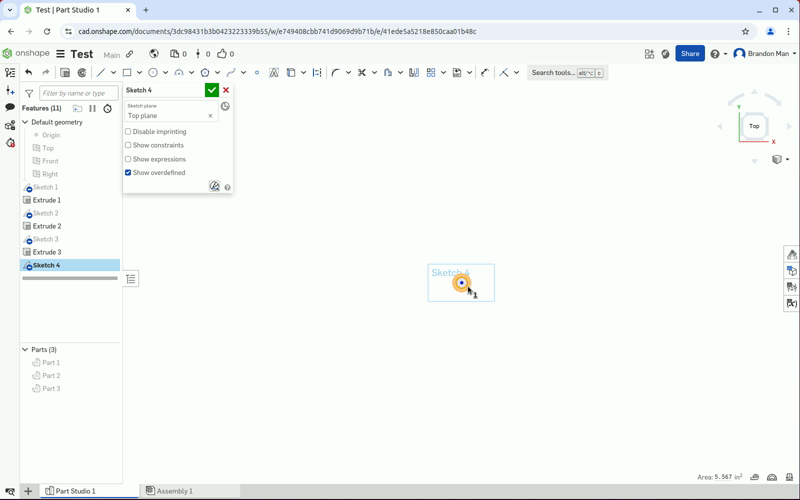
mouse_move(73, 352)
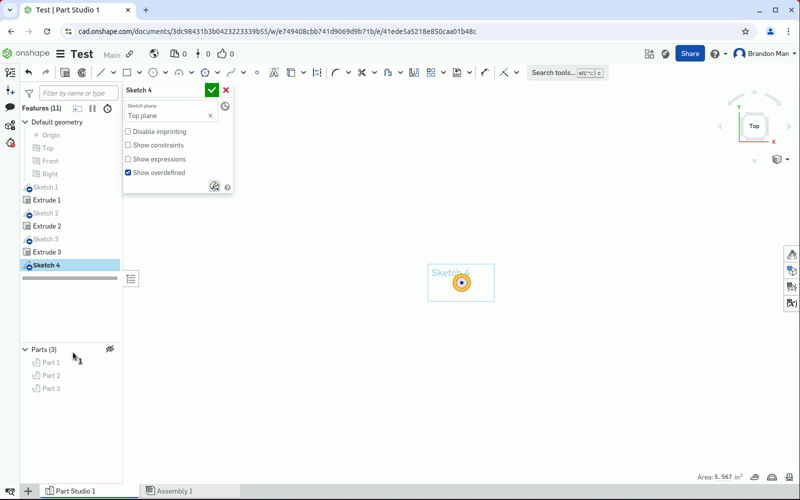
key(shift+y)
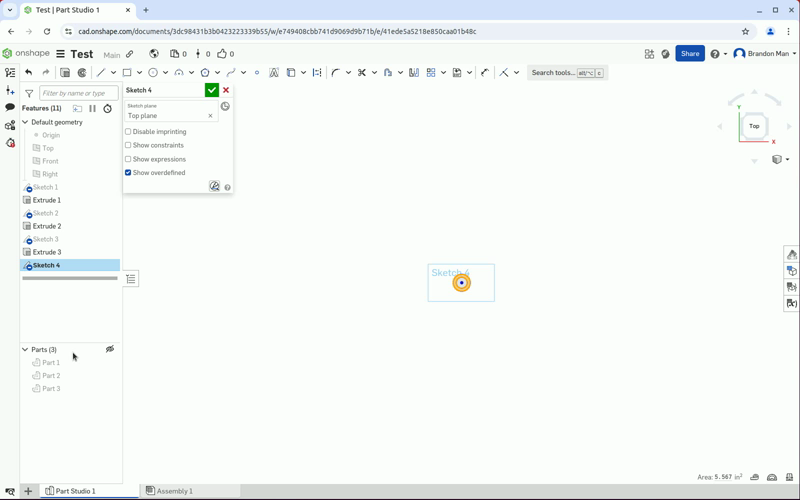
key(shift+e)
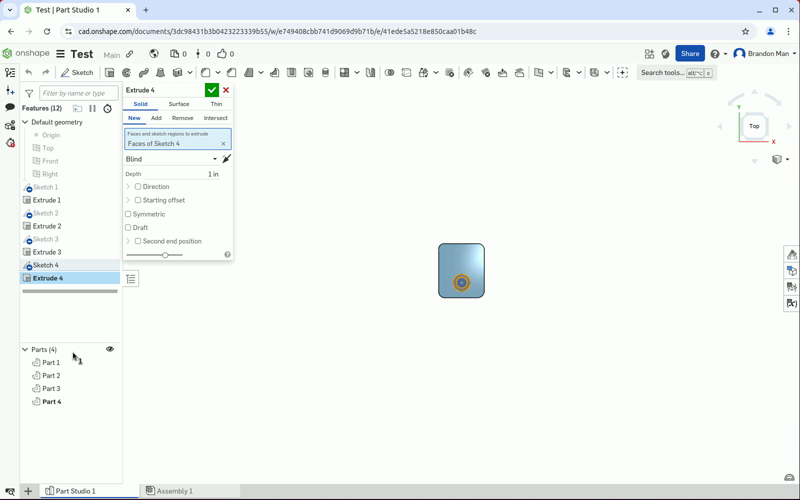
mouse_move(143, 106)
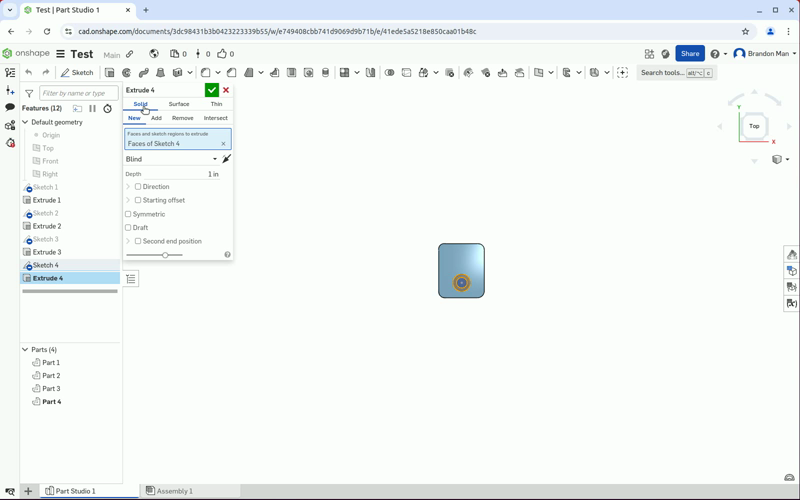
click(143, 106)
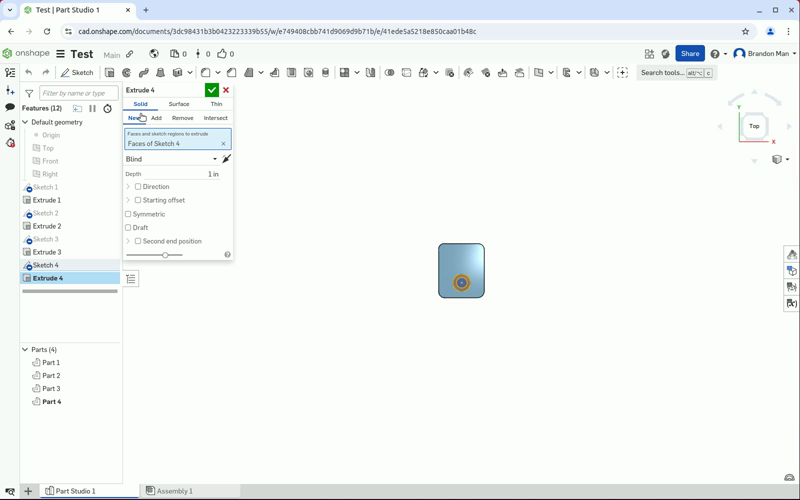
mouse_move(137, 120)
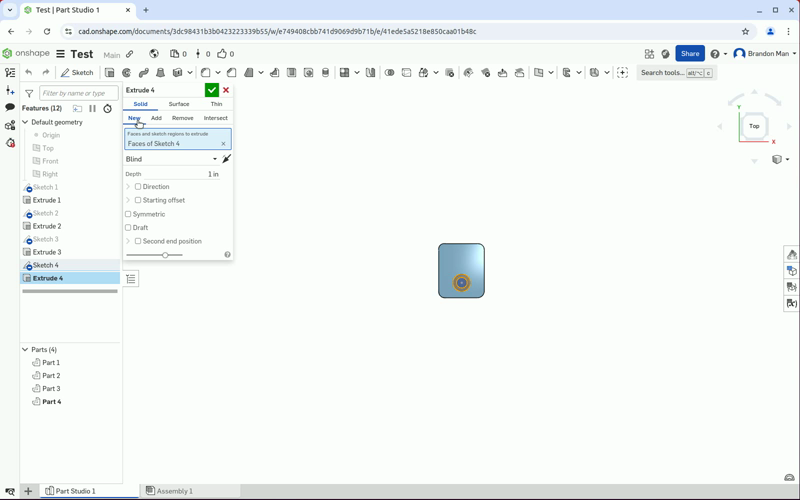
click(137, 120)
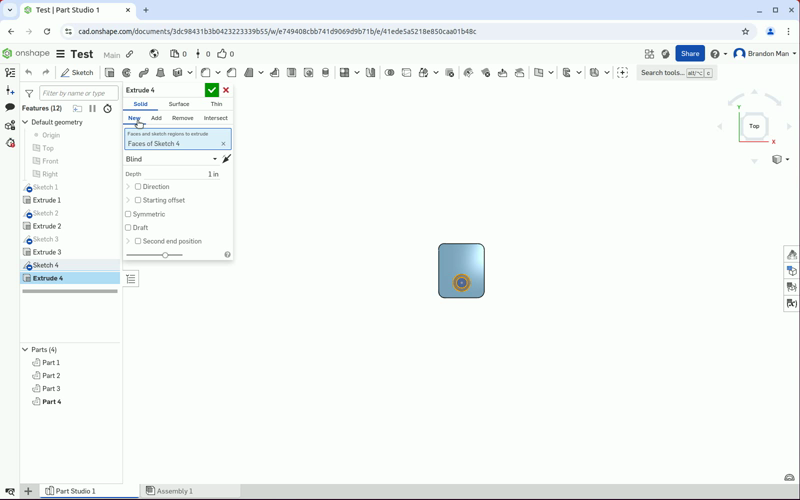
key(tab, 4)
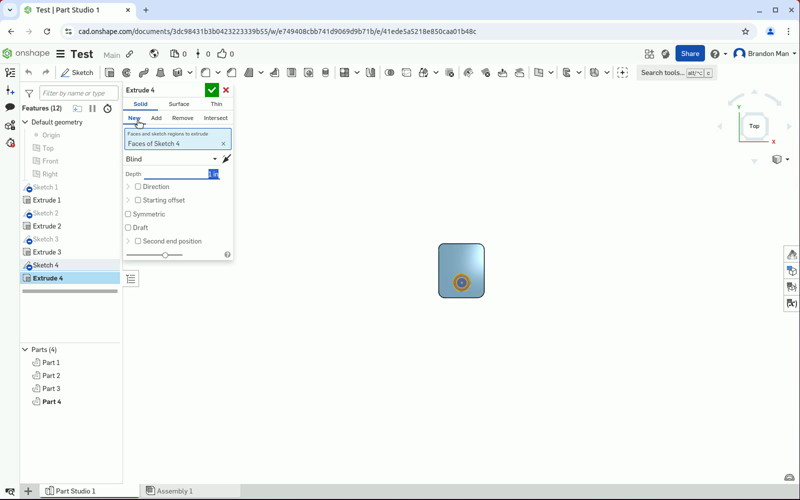
text(22.627)
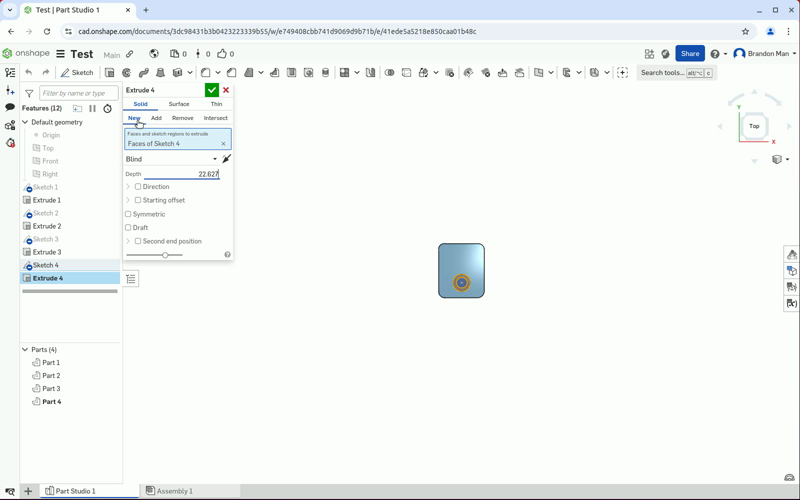
key(enter)
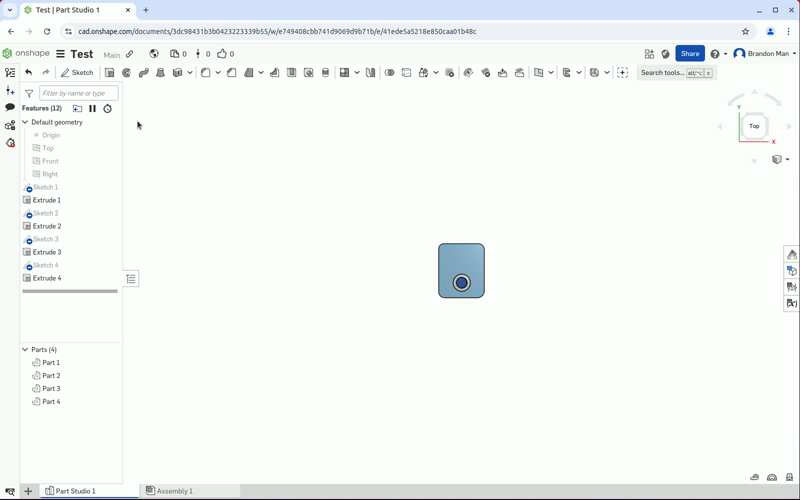
key(shift+h)
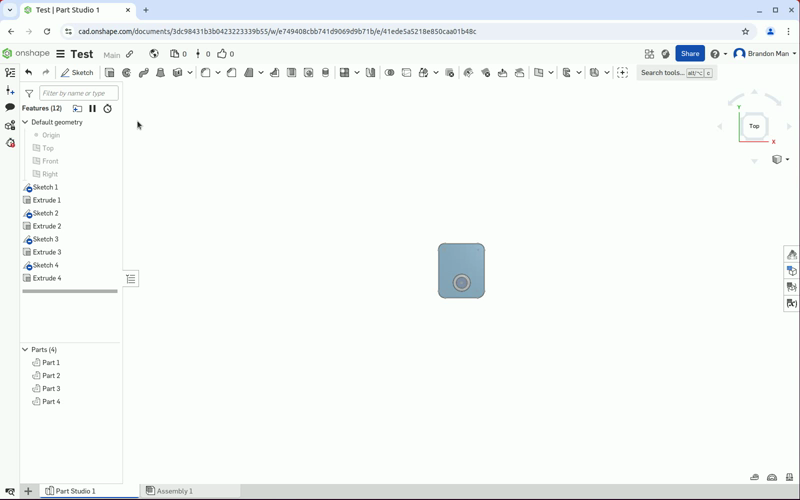
key(shift+h)
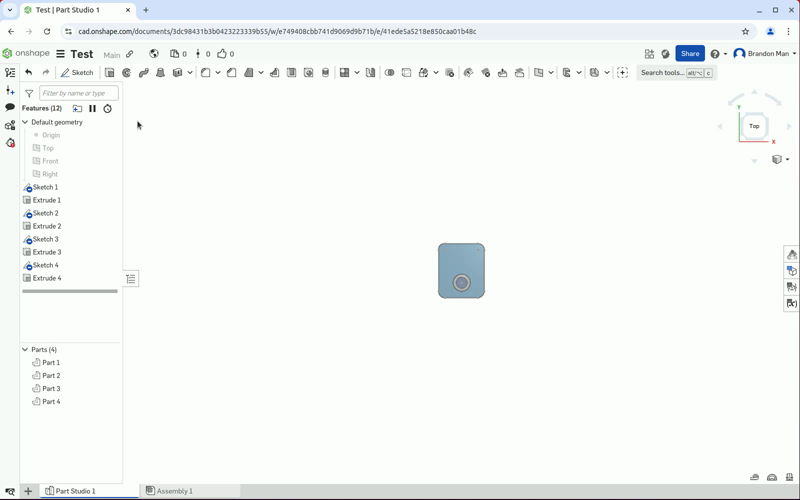
key(shift+7)
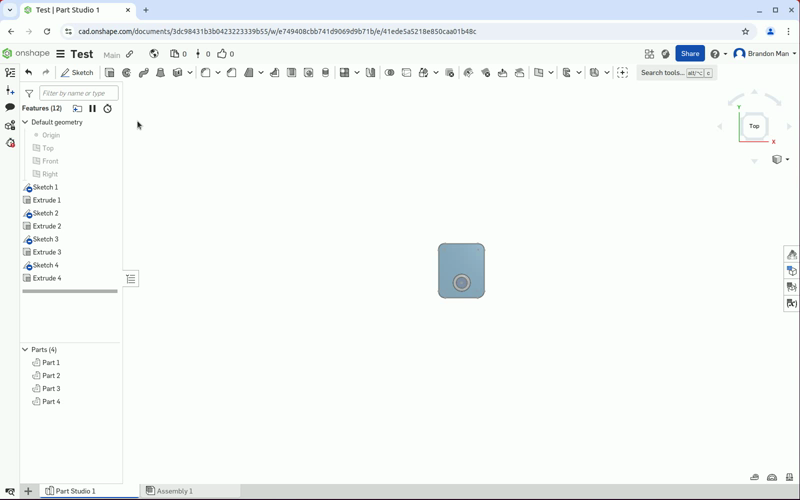
key(up, 3)
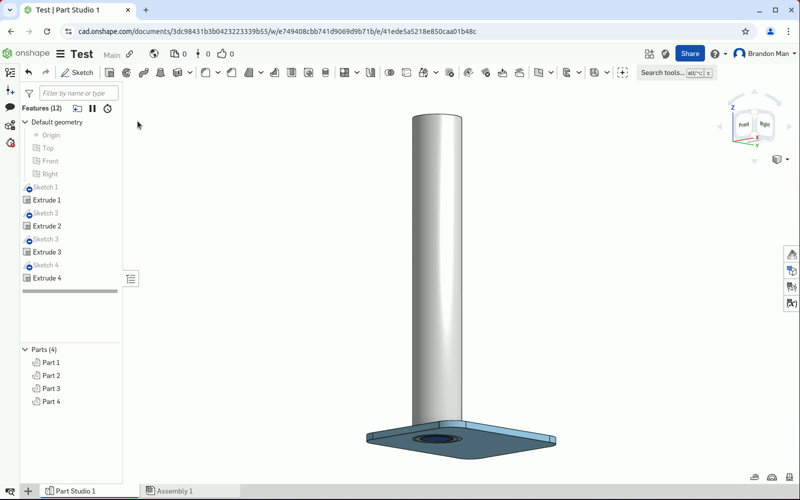
key(left, 3)
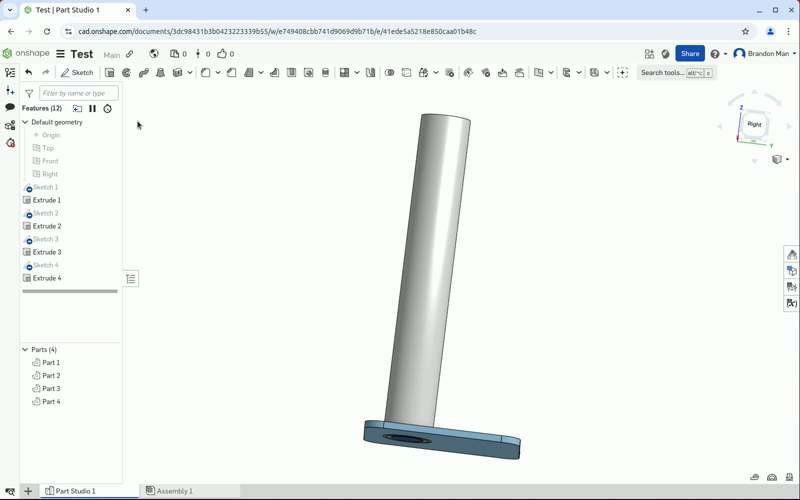
key(right, 3)
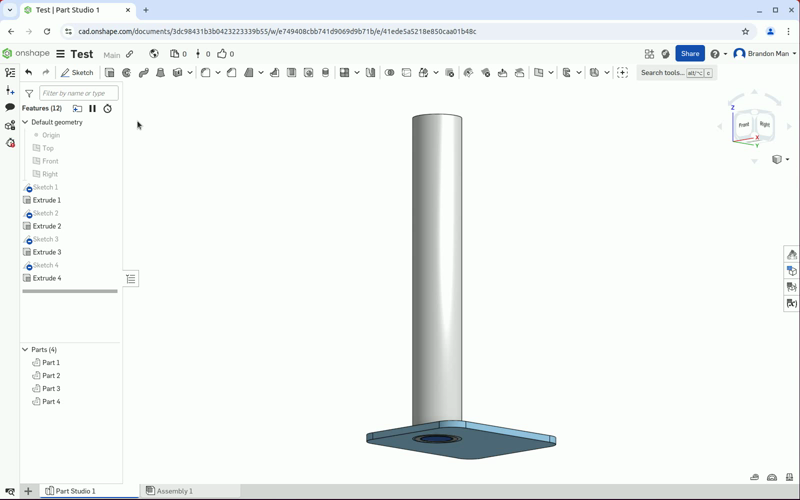
key(down, 3)
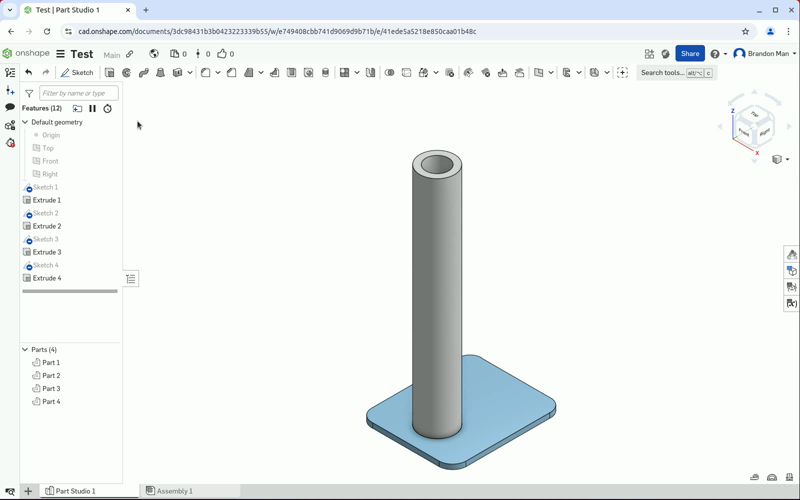
mouse_move(73, 189)
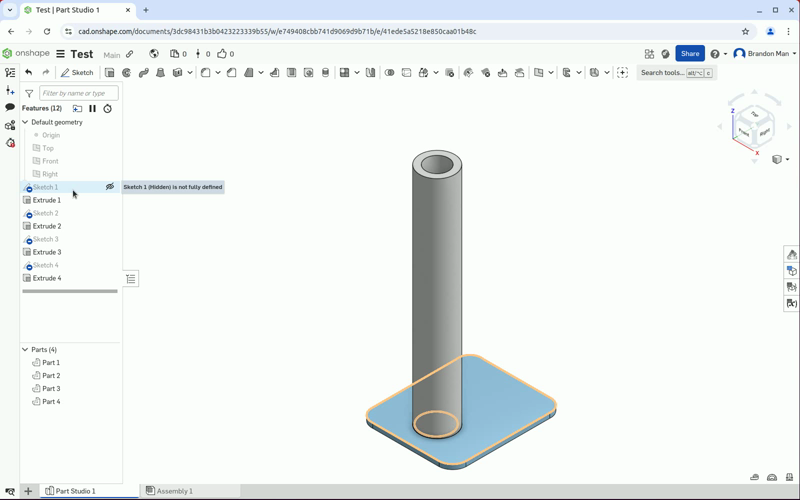
click(73, 189)